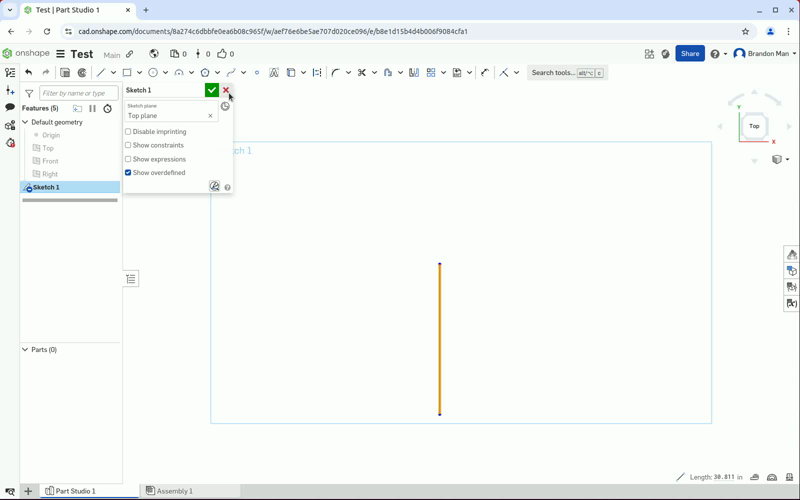
key(shift+h)
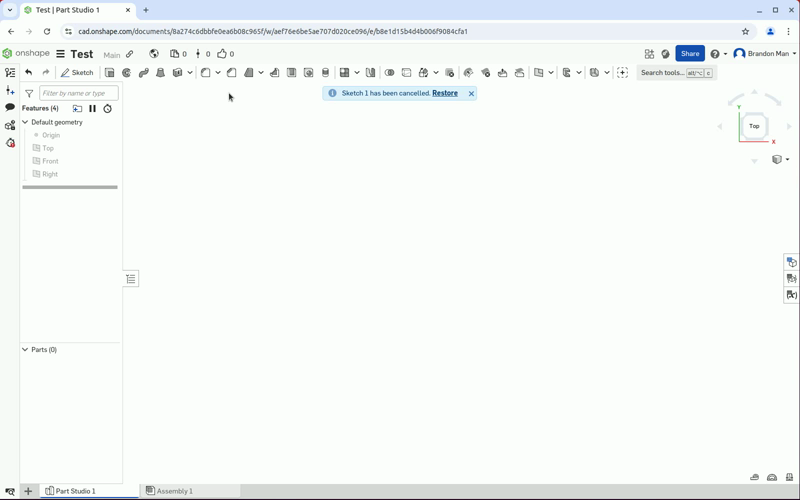
mouse_move(73, 352)
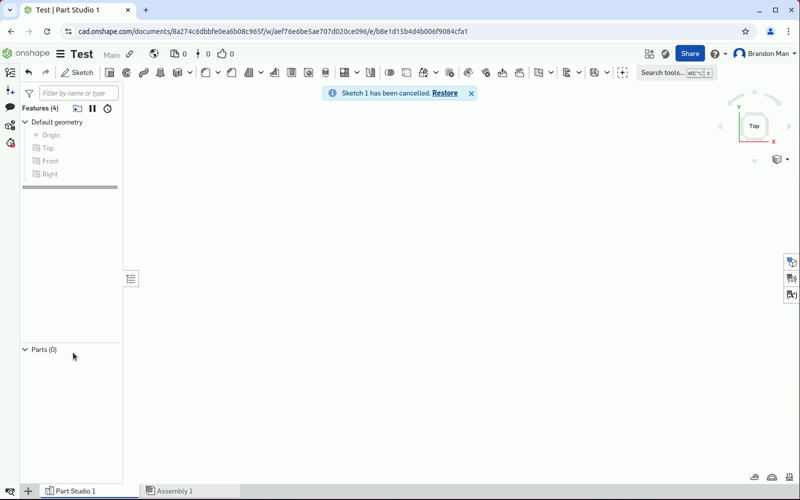
key(y)
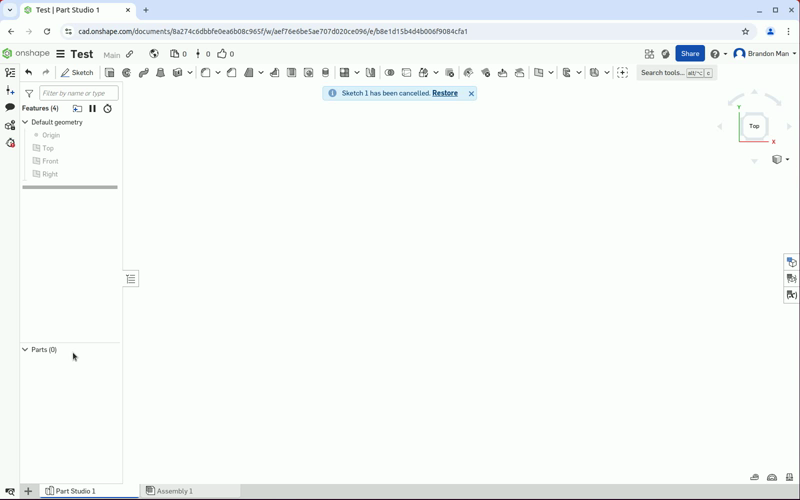
key(shift+p)
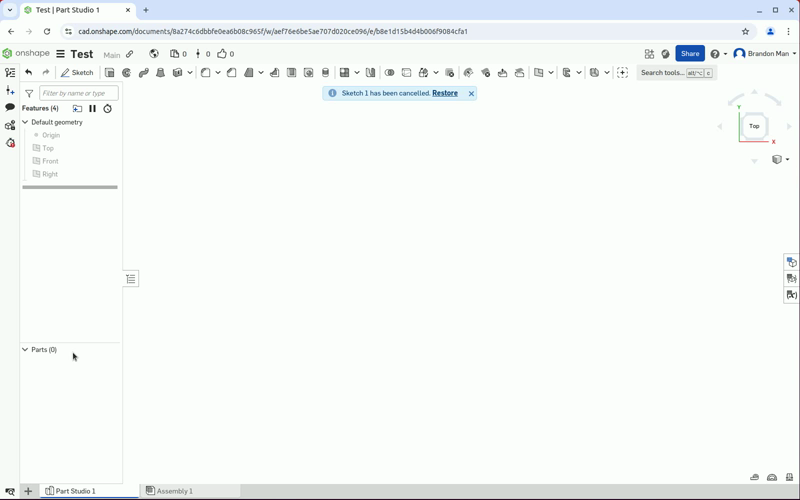
key(space)
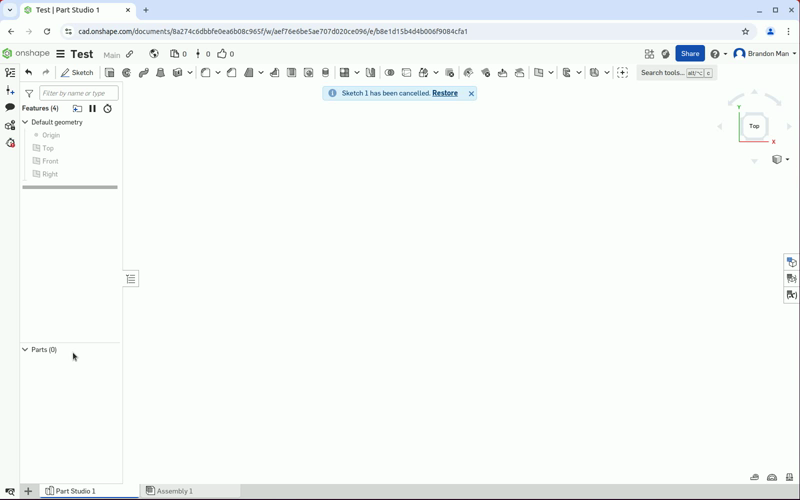
key_down(shift)
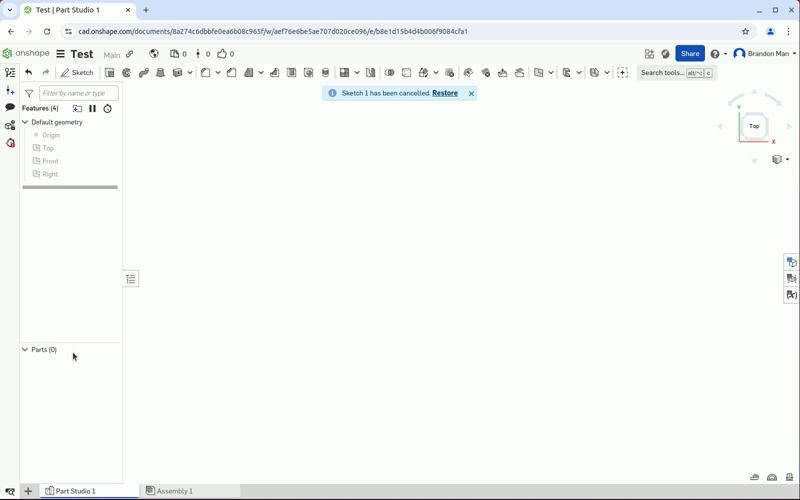
key(up)
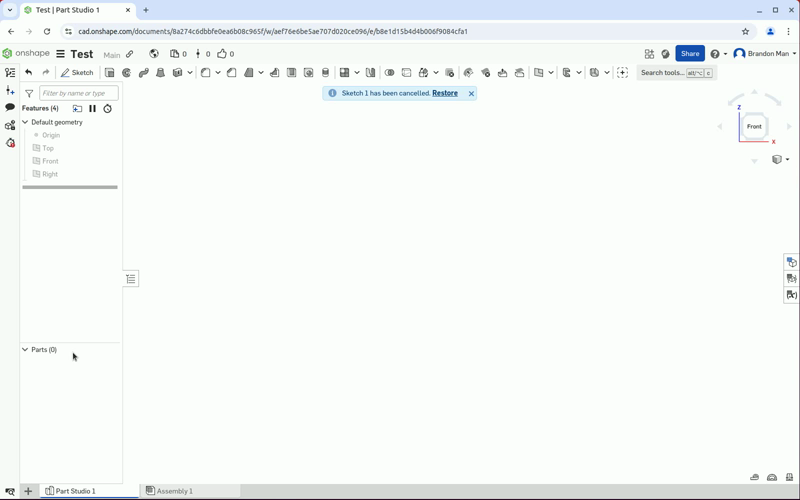
key_up(shift)
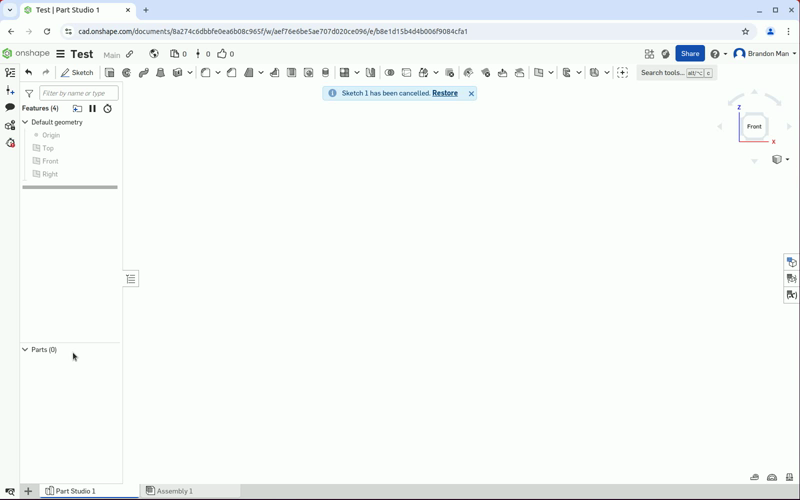
mouse_move(73, 352)
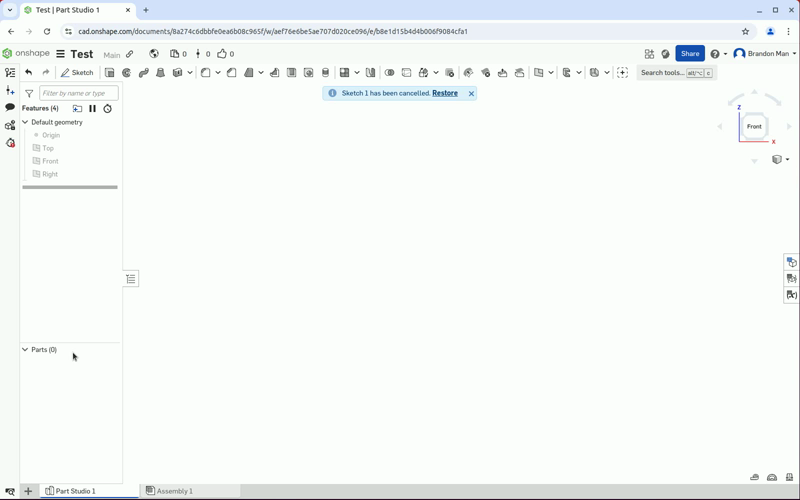
key(shift+y)
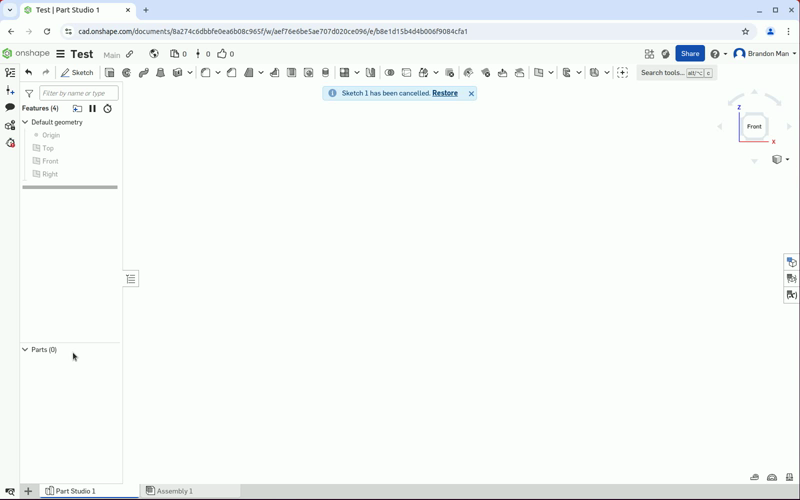
key(shift+s)
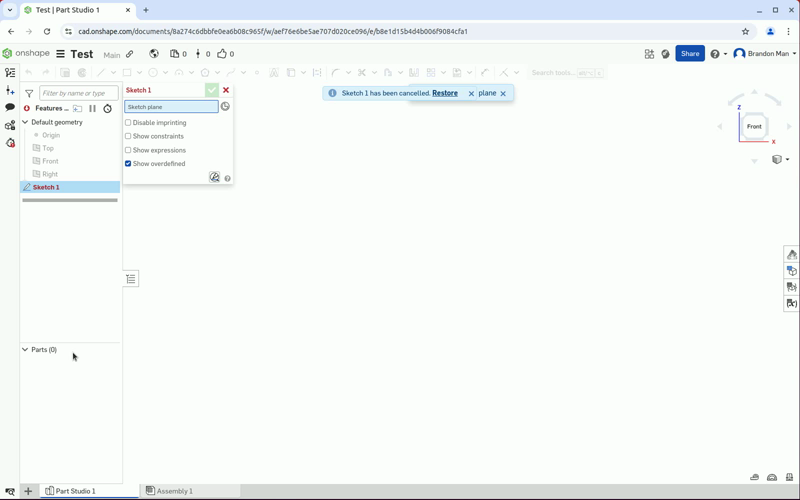
mouse_move(73, 163)
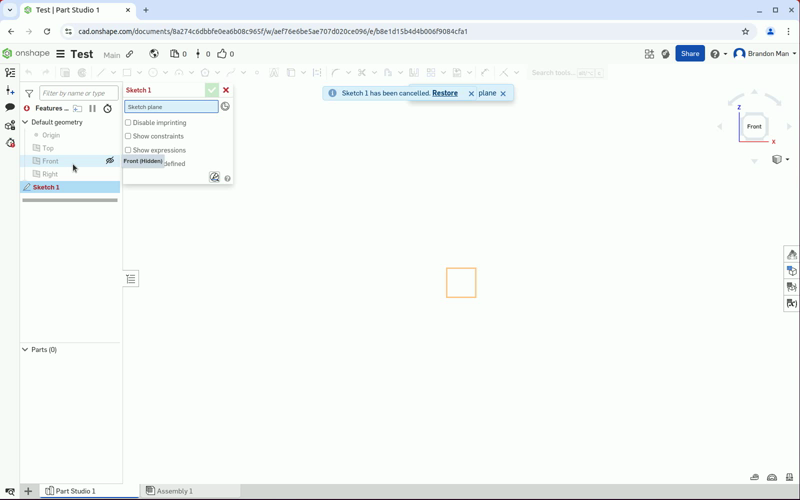
click(73, 163)
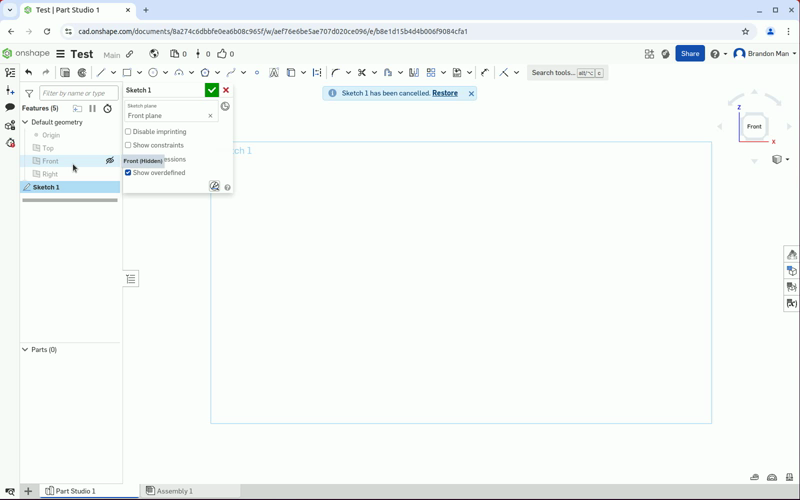
mouse_move(73, 352)
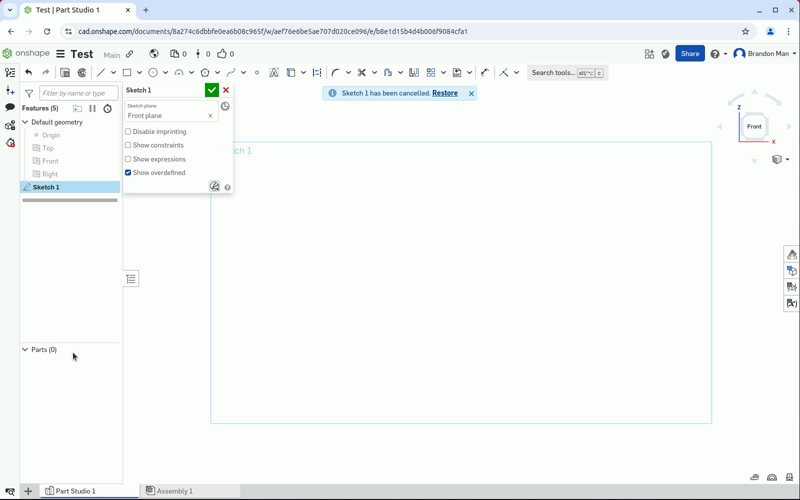
key(y)
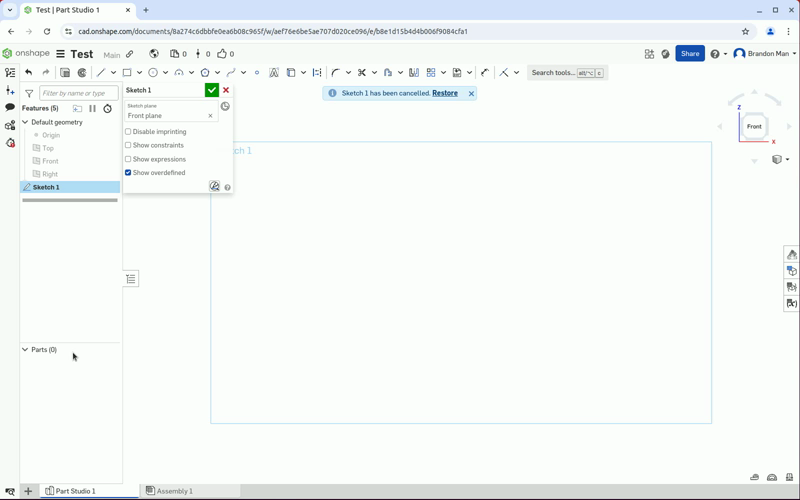
key(l)
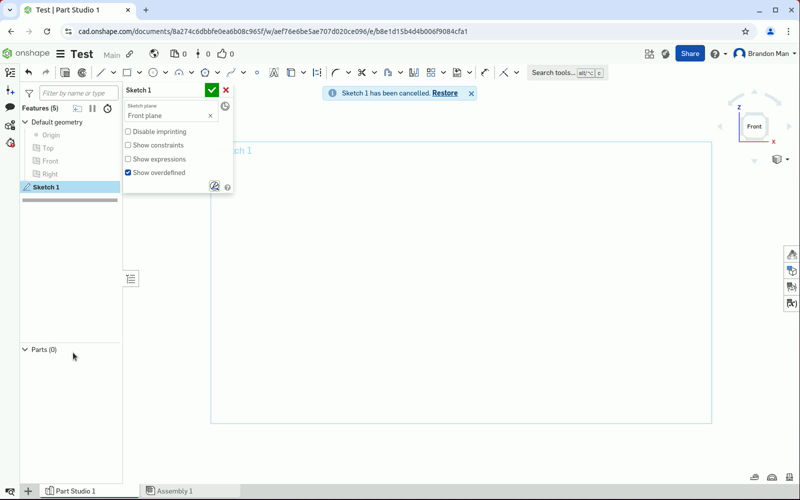
key_down(shift)
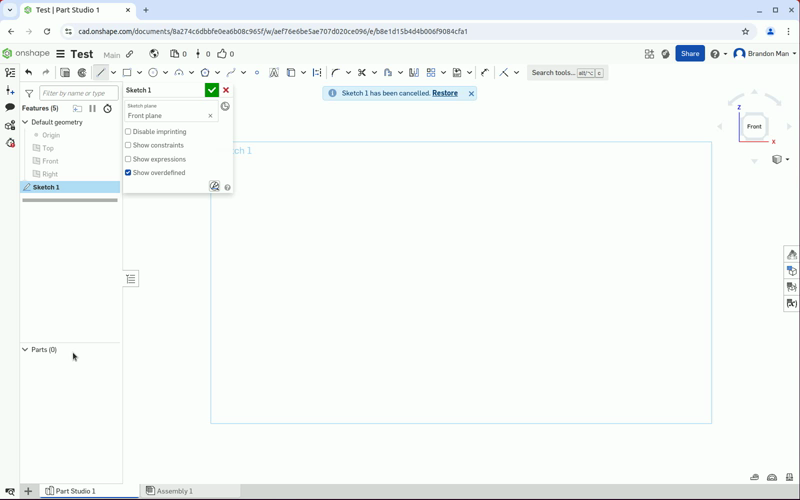
mouse_move(404, 395)
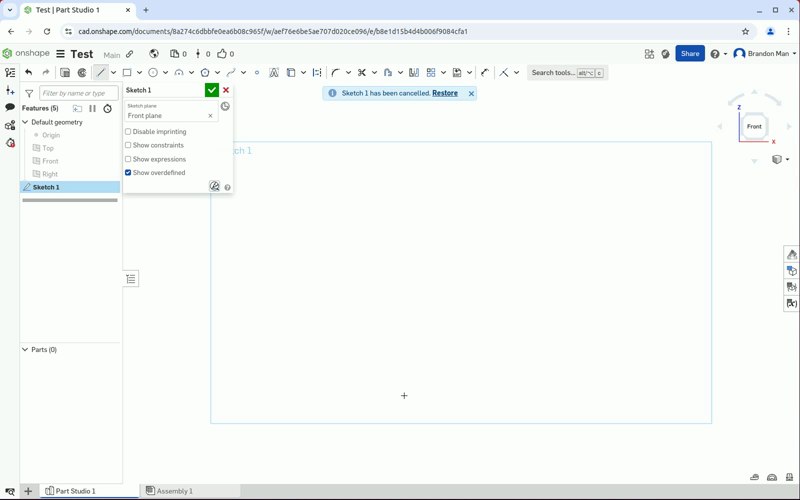
click(404, 395)
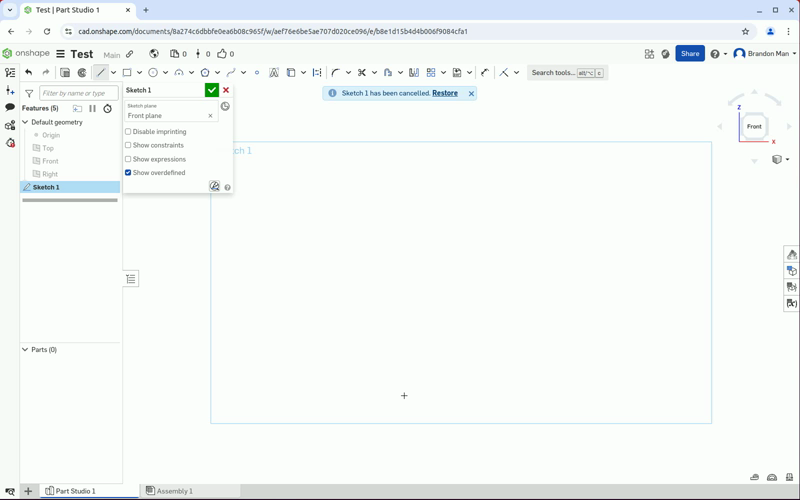
key_up(shift)
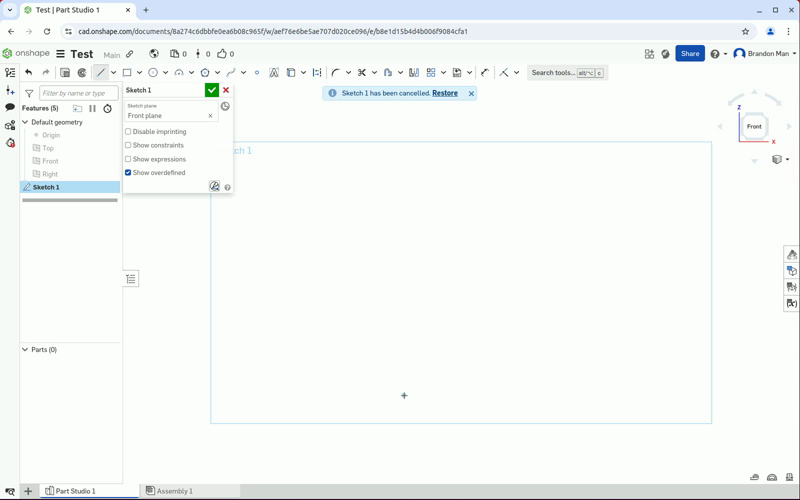
key_down(shift)
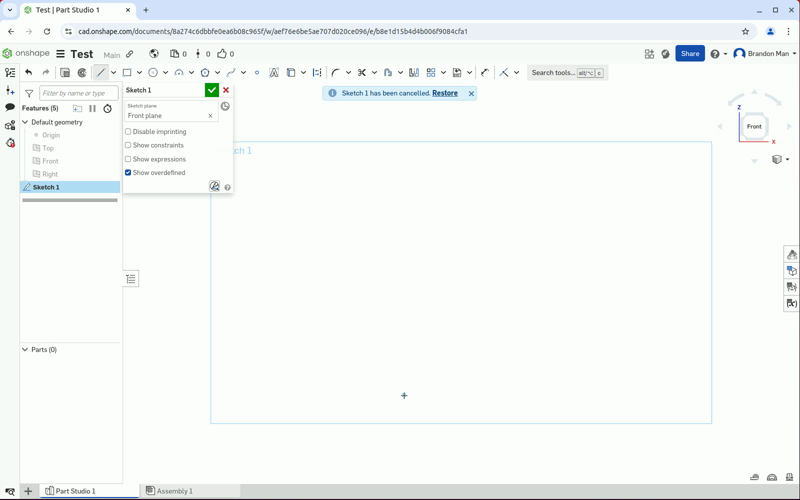
mouse_move(515, 395)
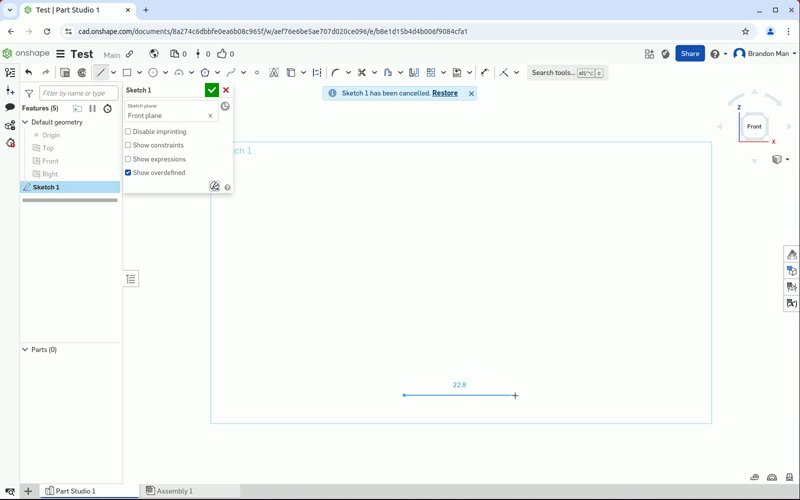
click(515, 395)
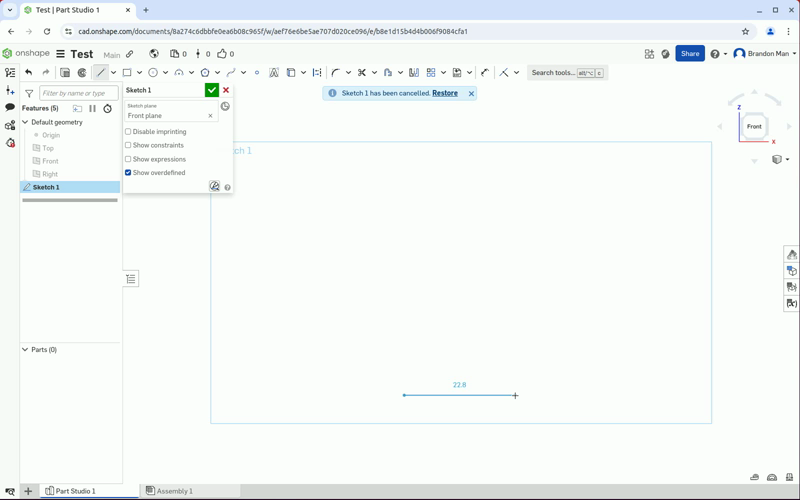
key_up(shift)
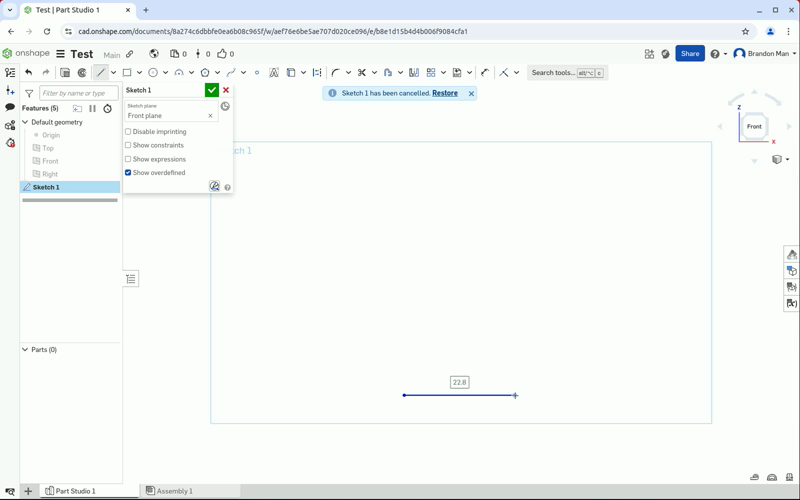
key_down(shift)
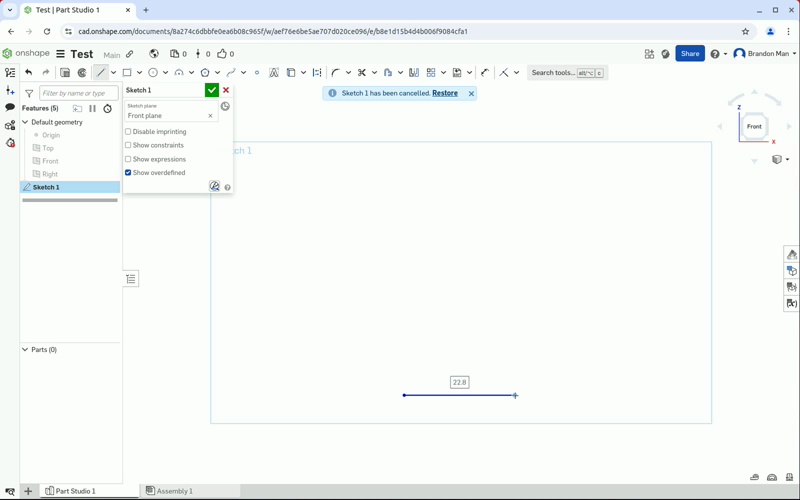
mouse_move(515, 171)
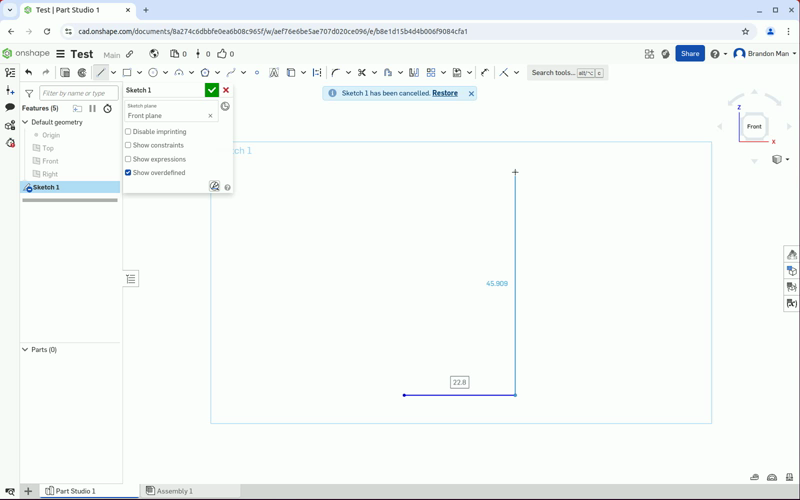
click(515, 171)
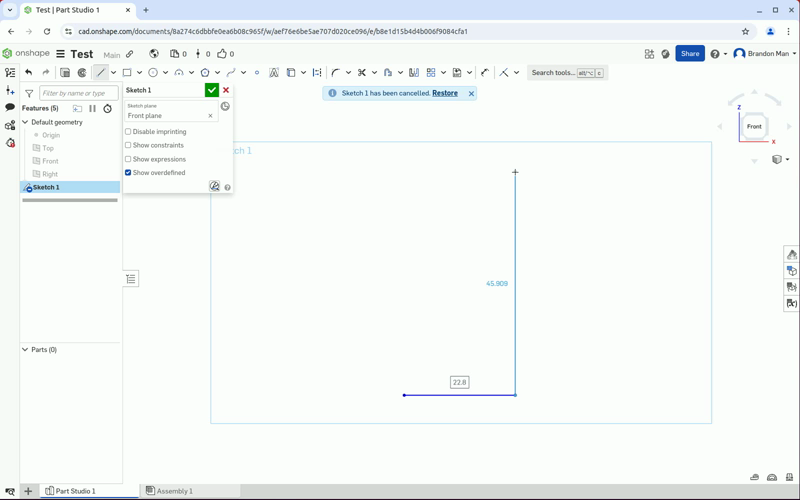
key_up(shift)
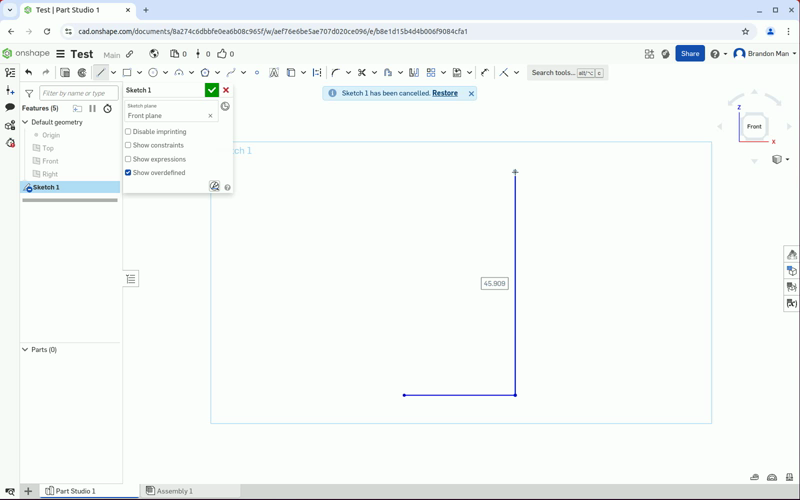
key_down(shift)
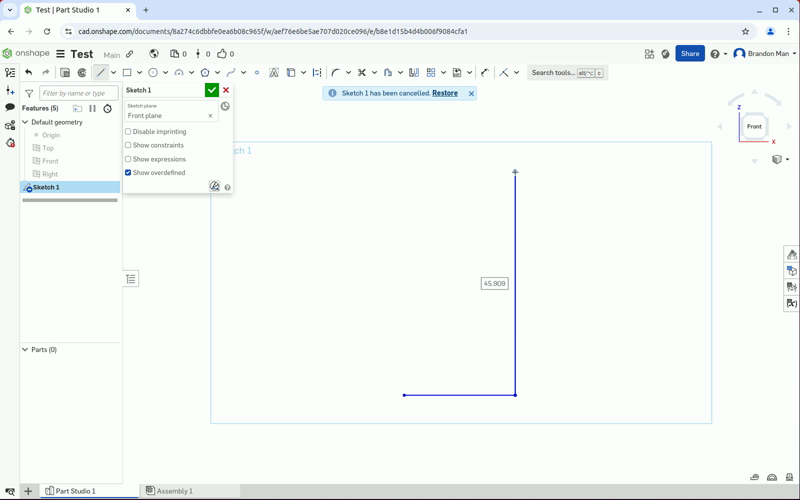
mouse_move(404, 171)
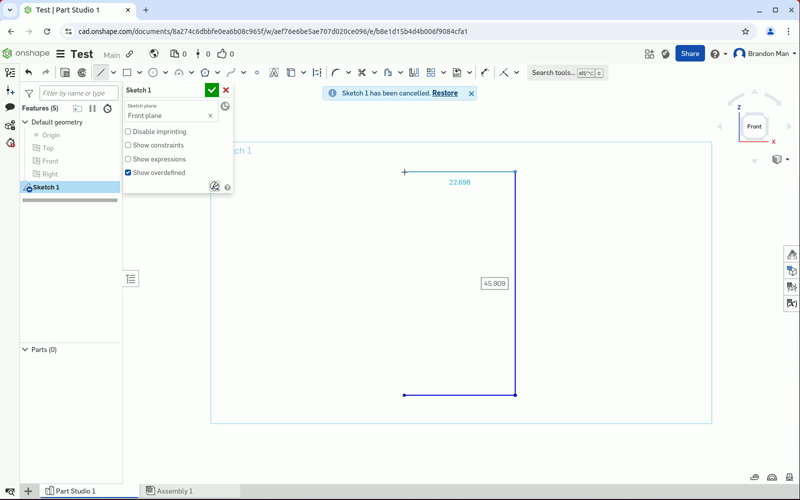
click(404, 171)
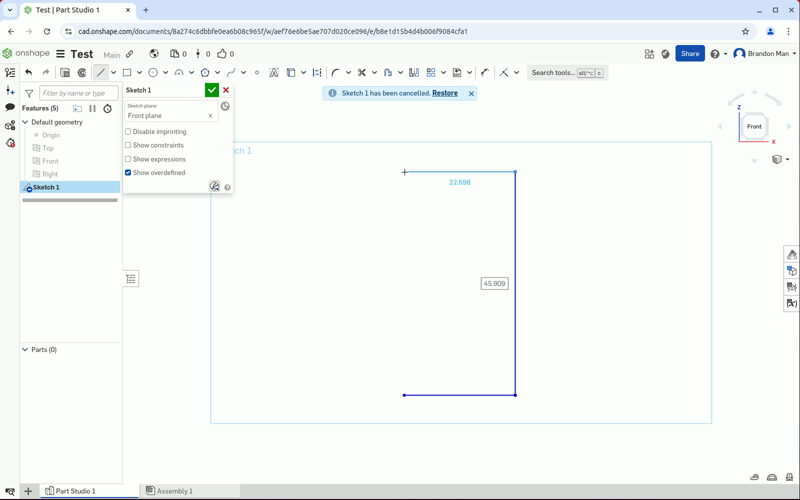
key_up(shift)
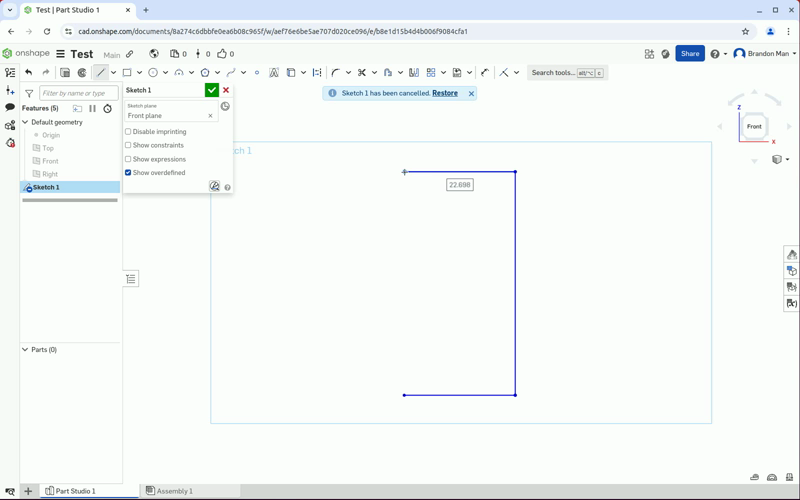
key_down(shift)
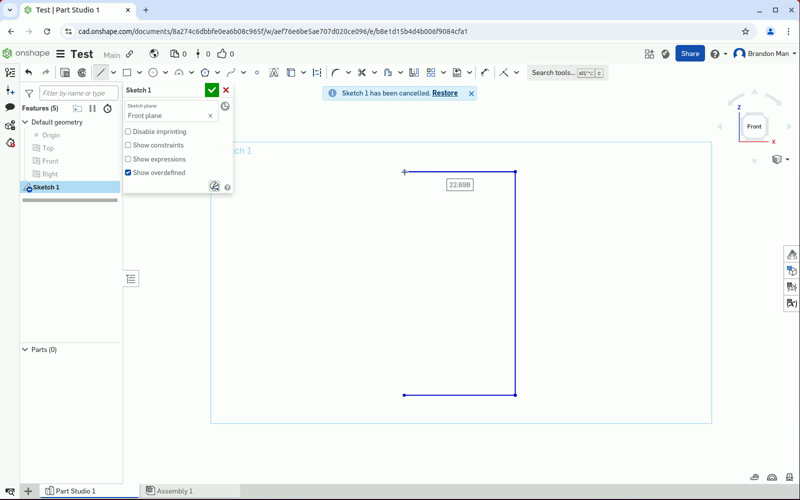
mouse_move(404, 395)
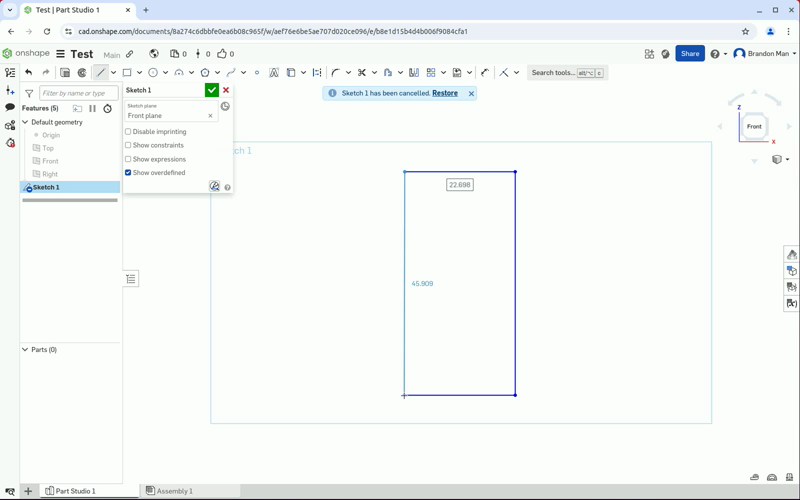
key_up(shift)
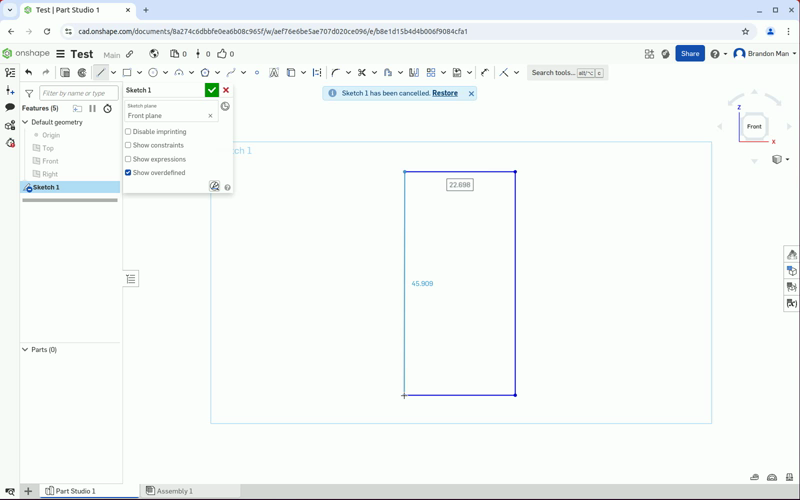
click(404, 395)
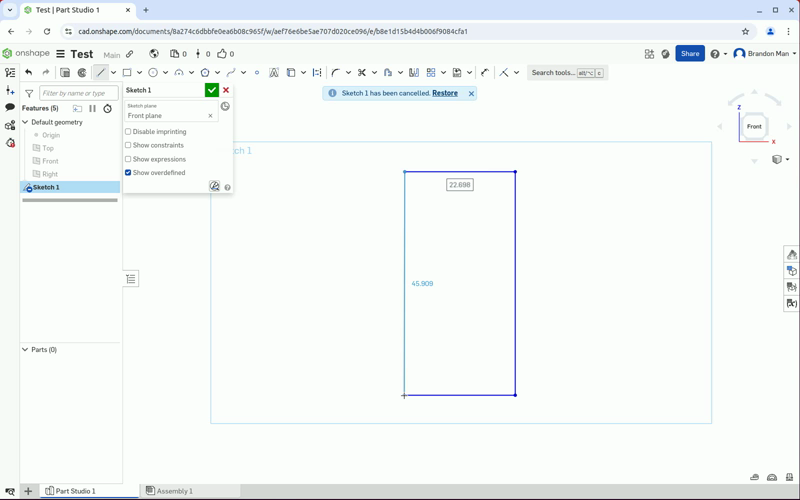
key(esc)
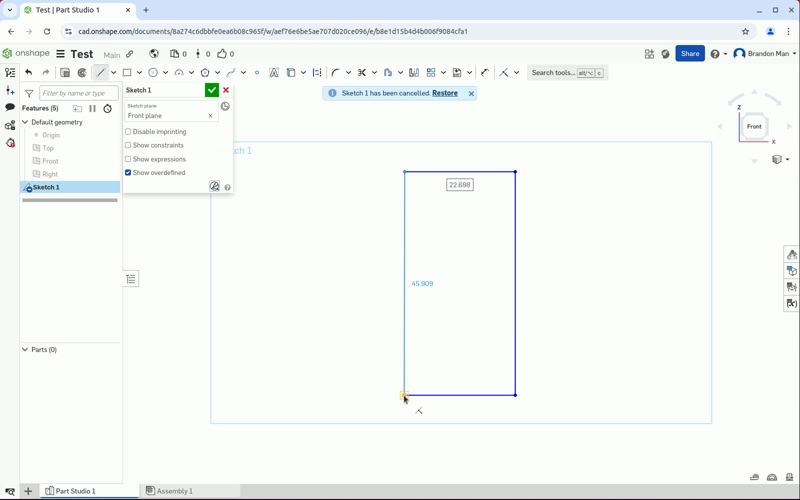
mouse_move(449, 272)
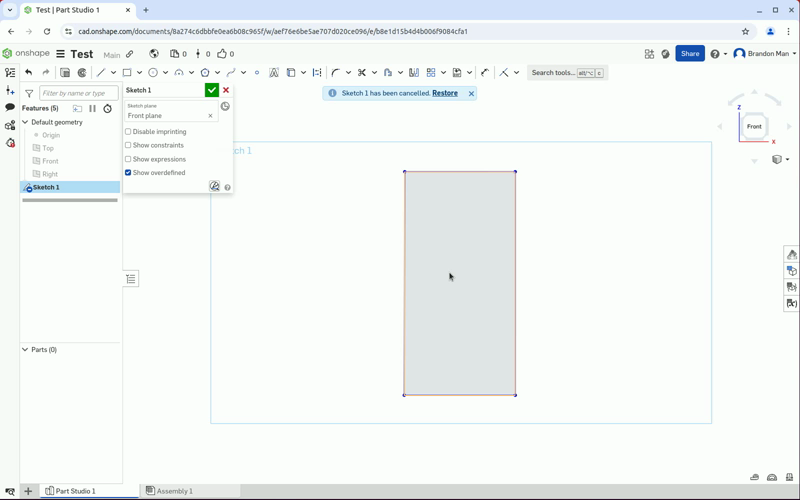
click(449, 272)
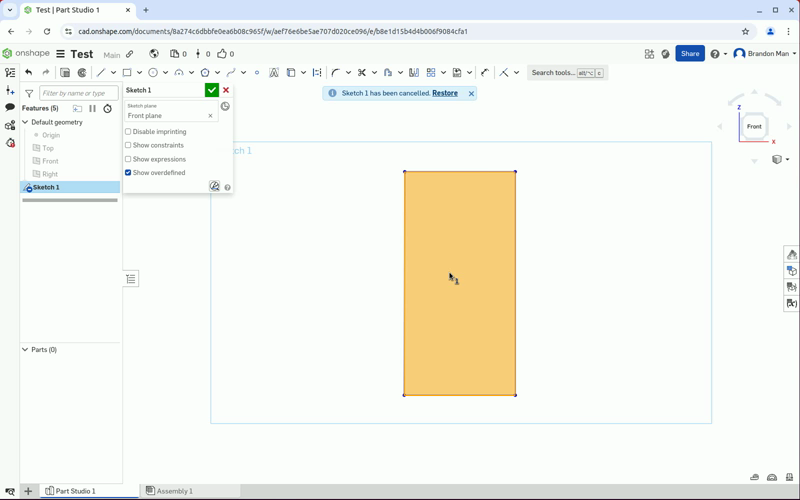
mouse_move(73, 352)
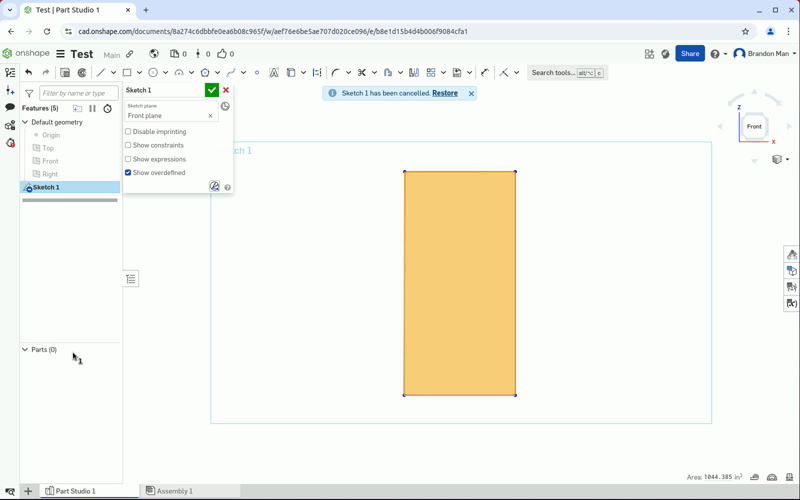
key(shift+y)
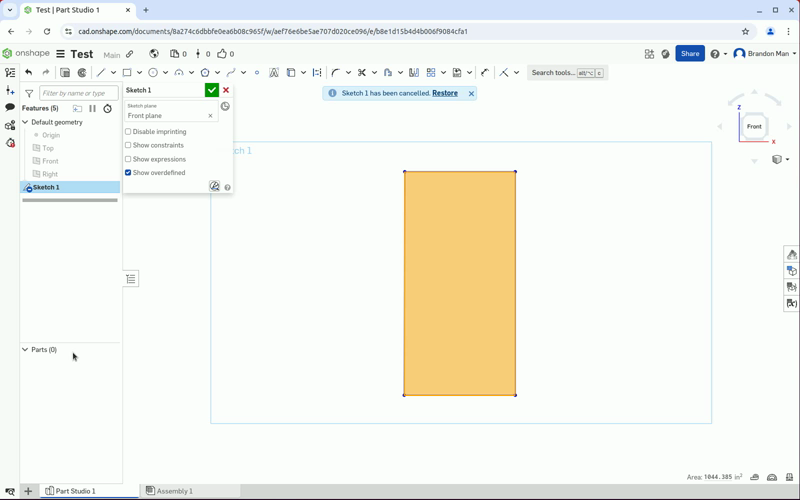
key(shift+e)
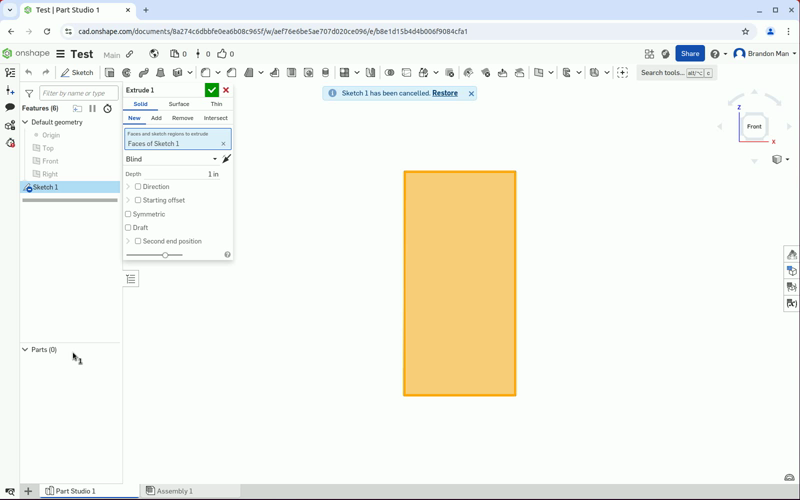
mouse_move(143, 106)
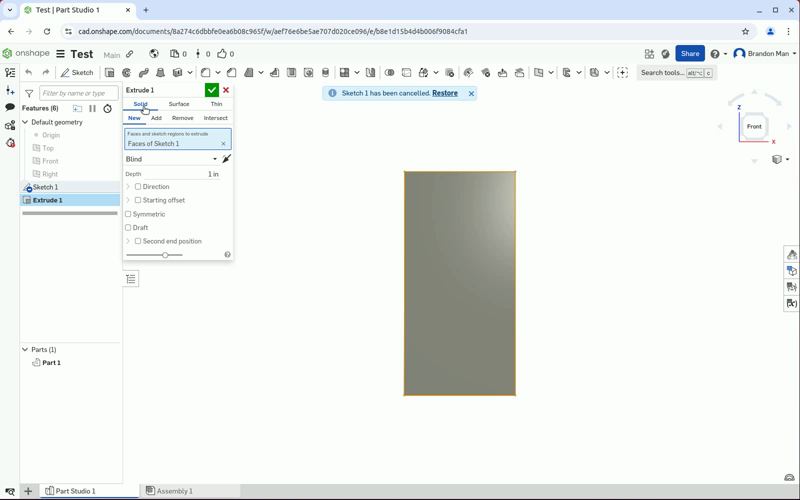
click(143, 106)
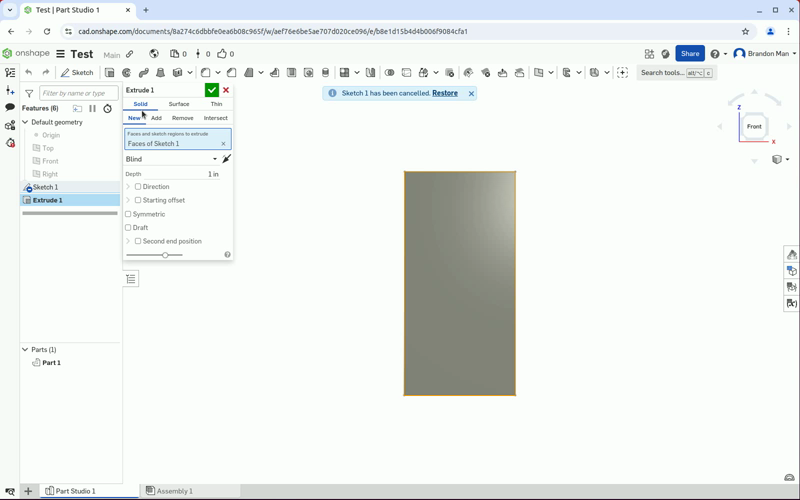
mouse_move(137, 120)
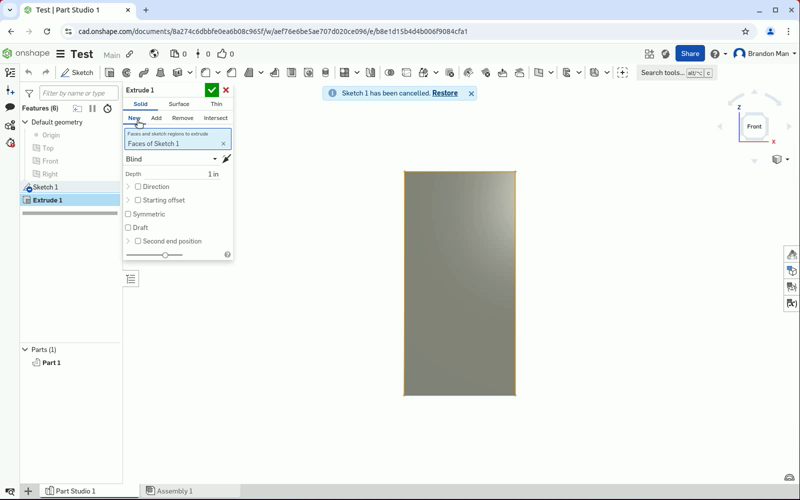
click(137, 120)
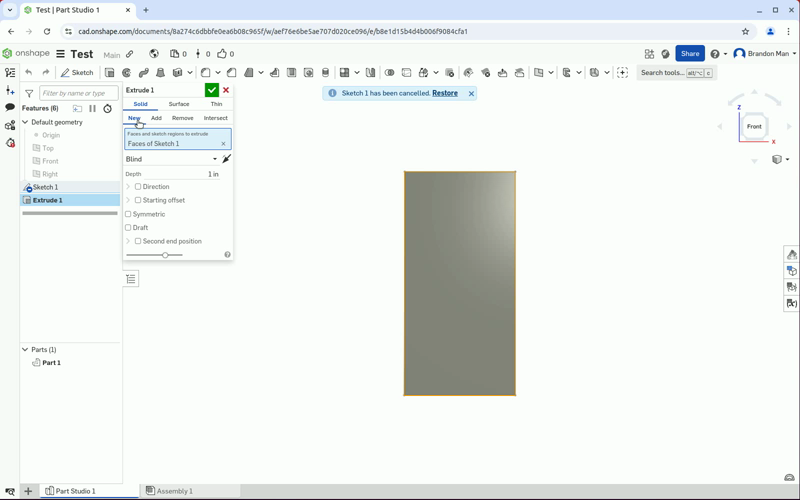
key(tab, 4)
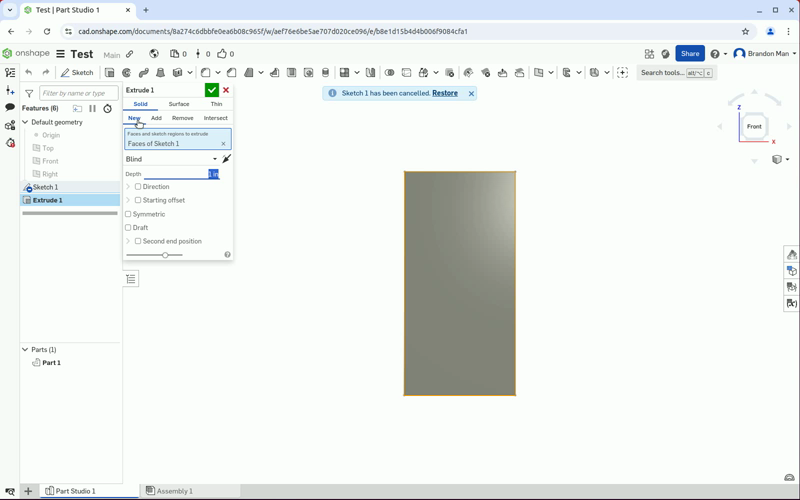
text(-0.481)
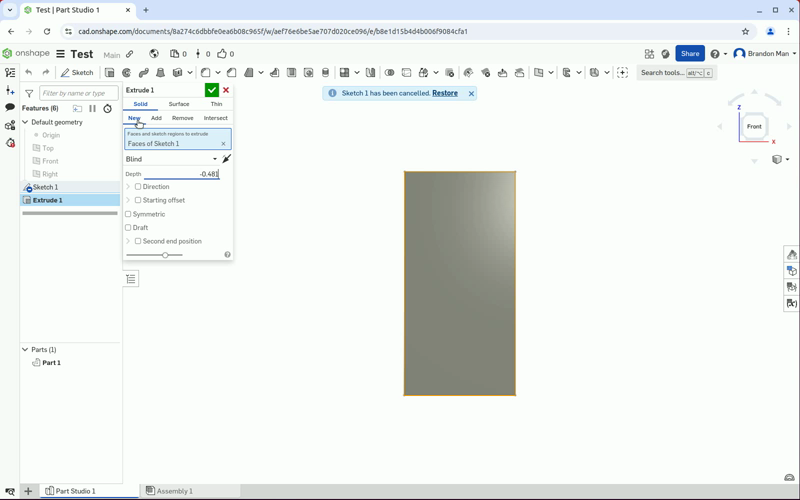
key(enter)
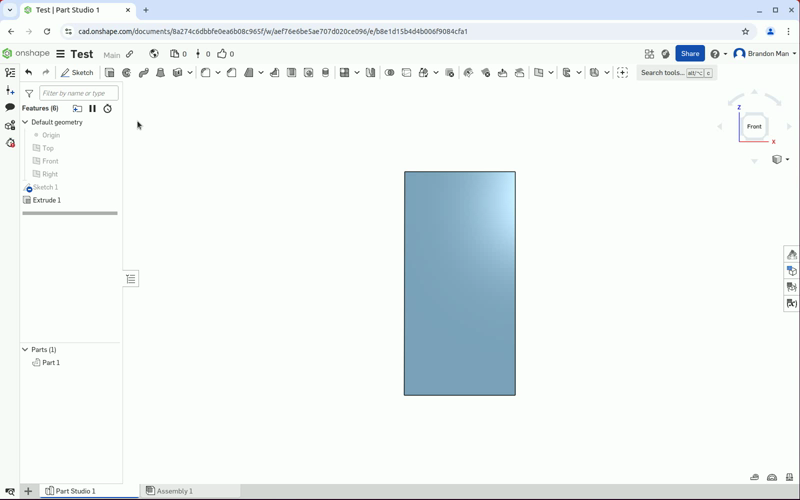
key(shift+h)
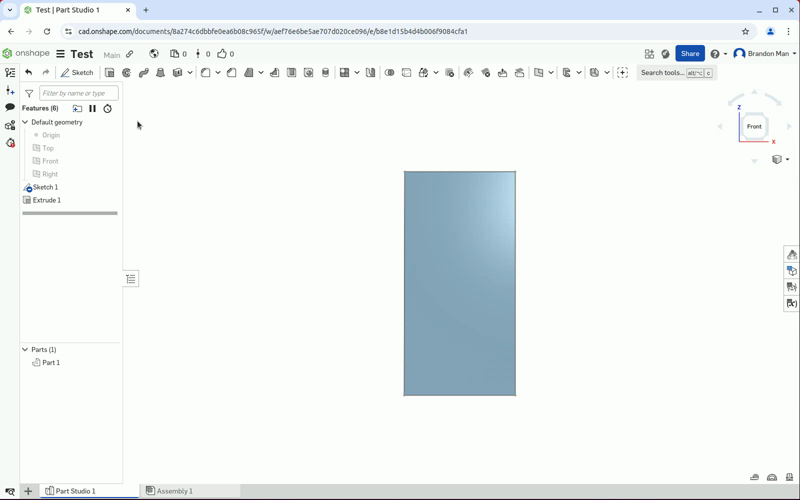
key(shift+h)
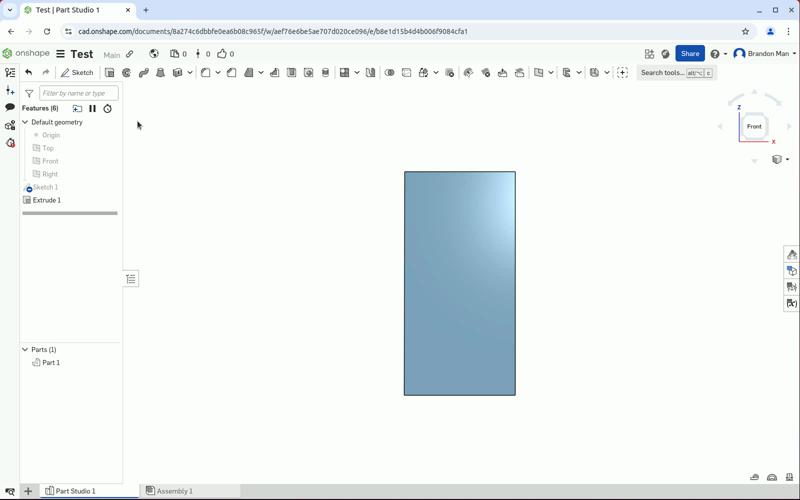
mouse_move(73, 189)
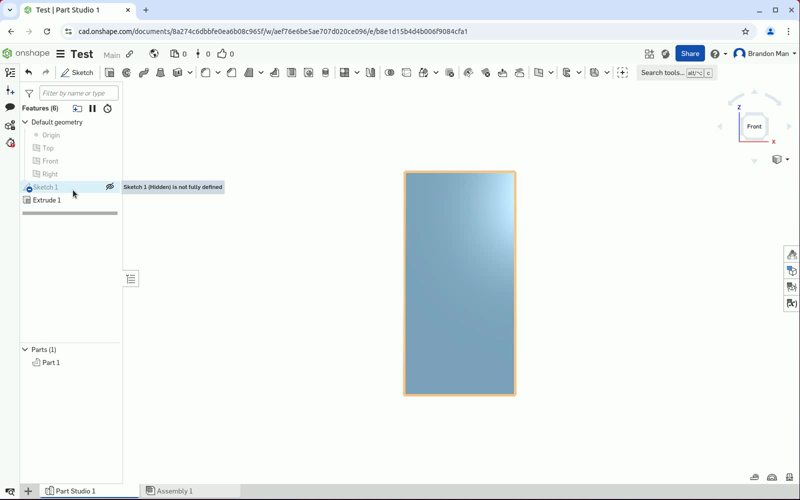
click(73, 189)
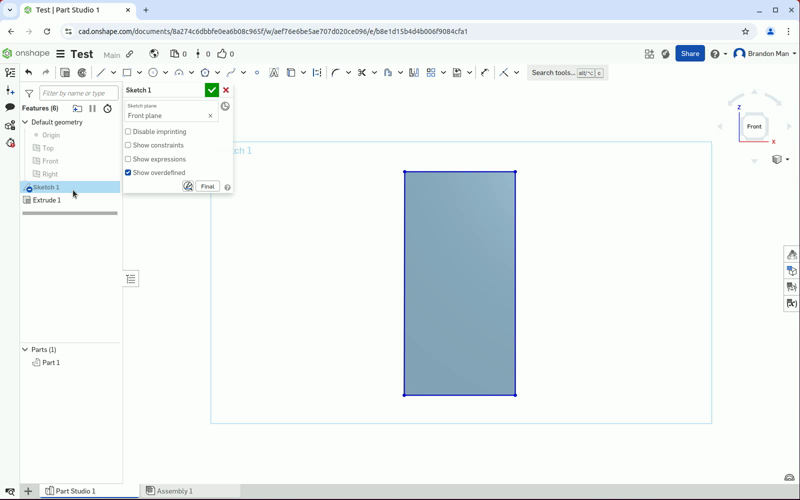
mouse_move(229, 92)
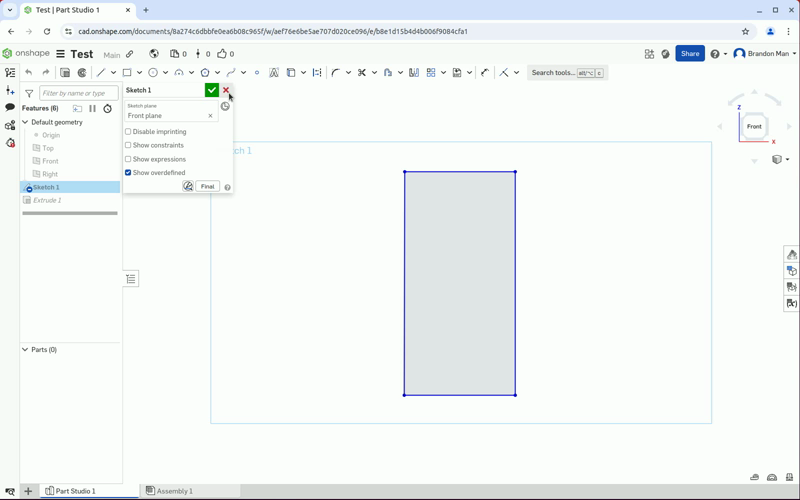
click(229, 92)
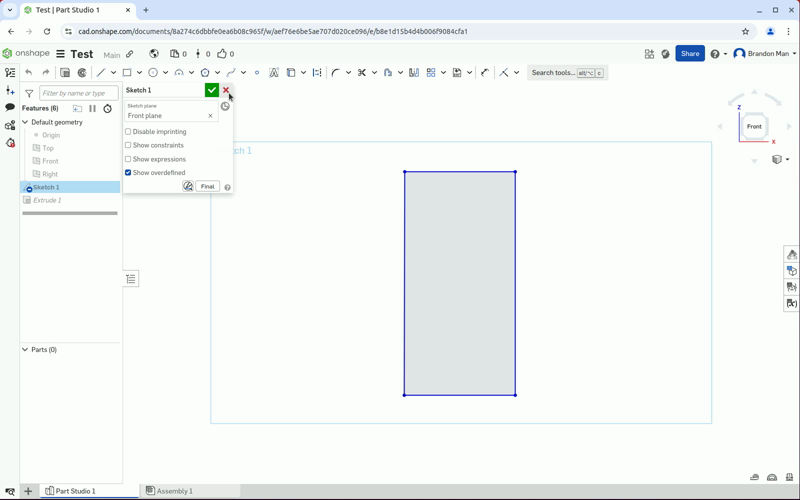
key(shift+s)
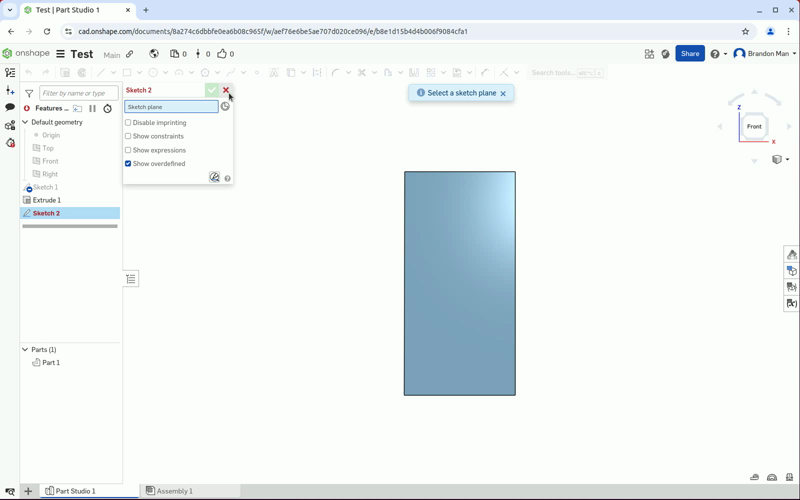
mouse_move(73, 163)
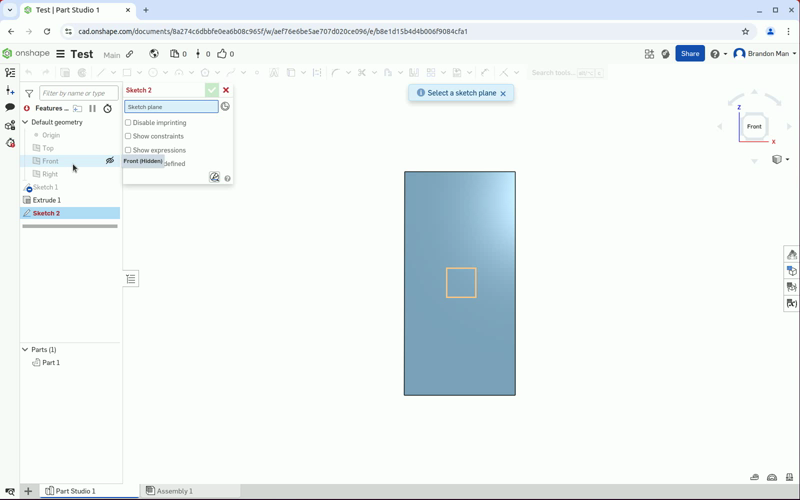
click(73, 163)
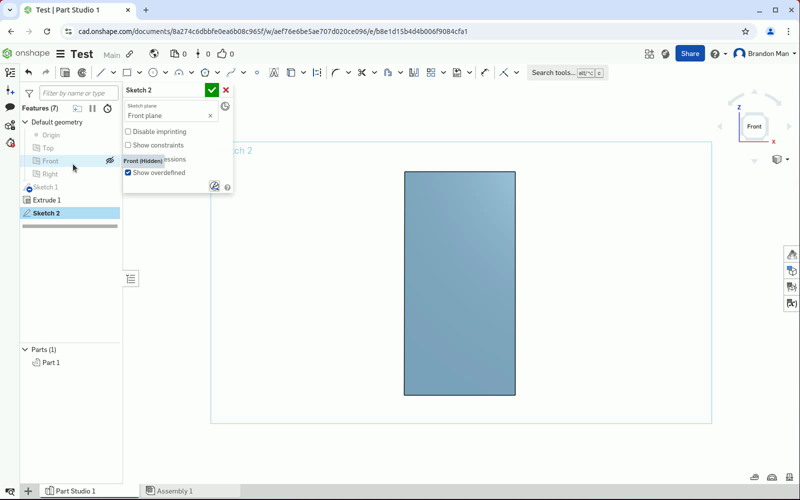
mouse_move(73, 352)
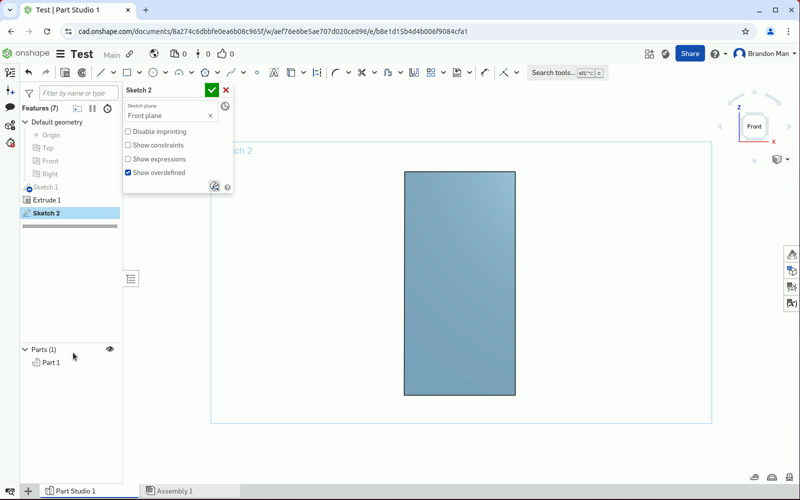
key(y)
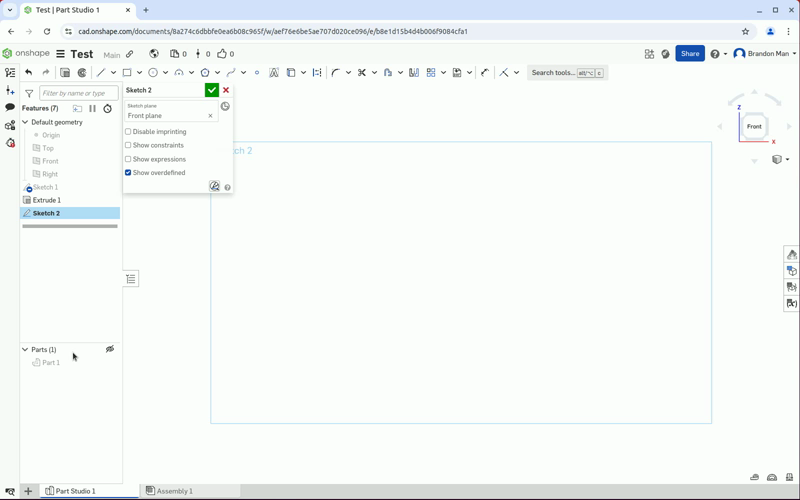
key(c)
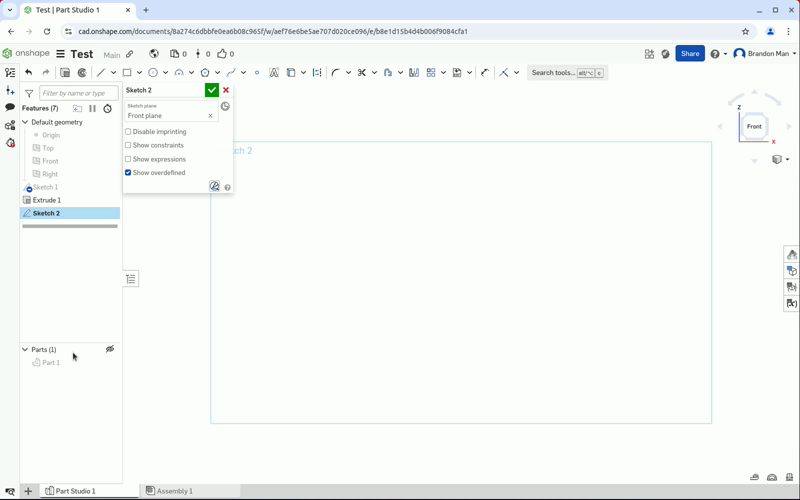
key_down(shift)
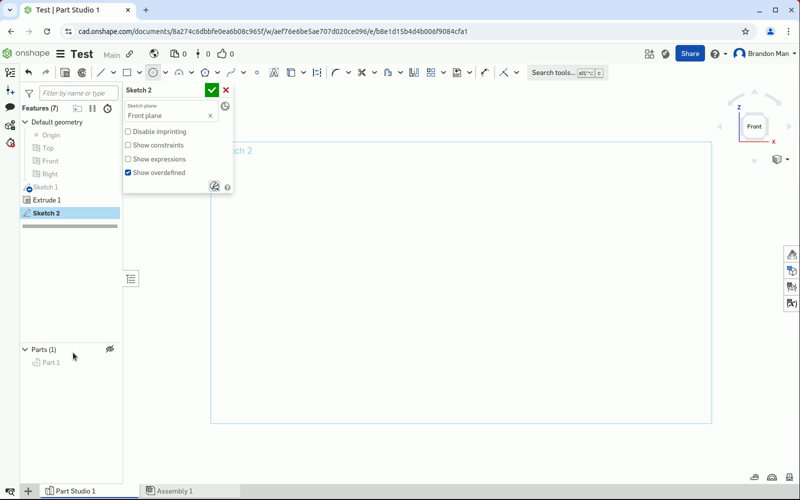
mouse_move(443, 212)
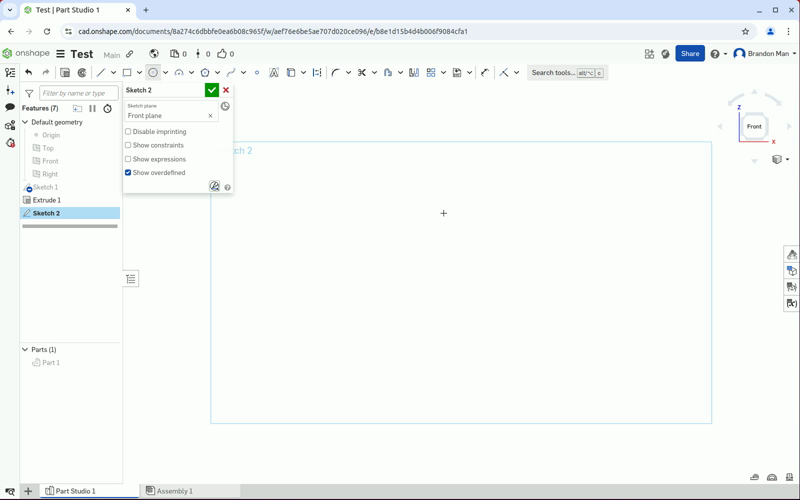
click(443, 212)
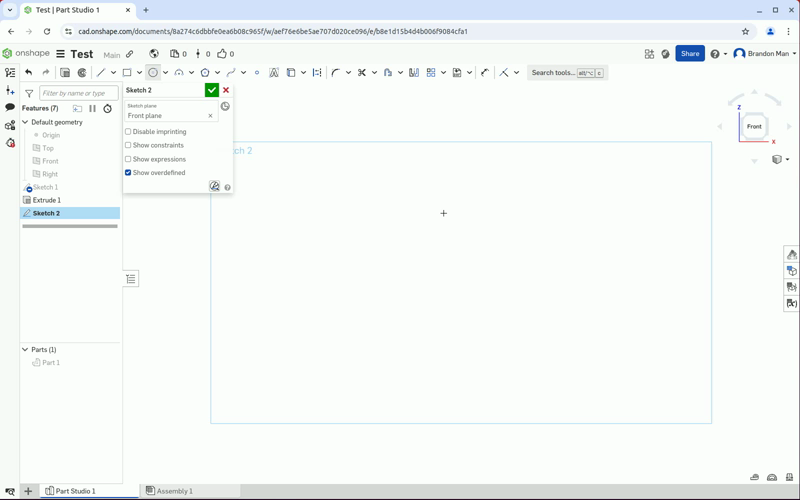
key_up(shift)
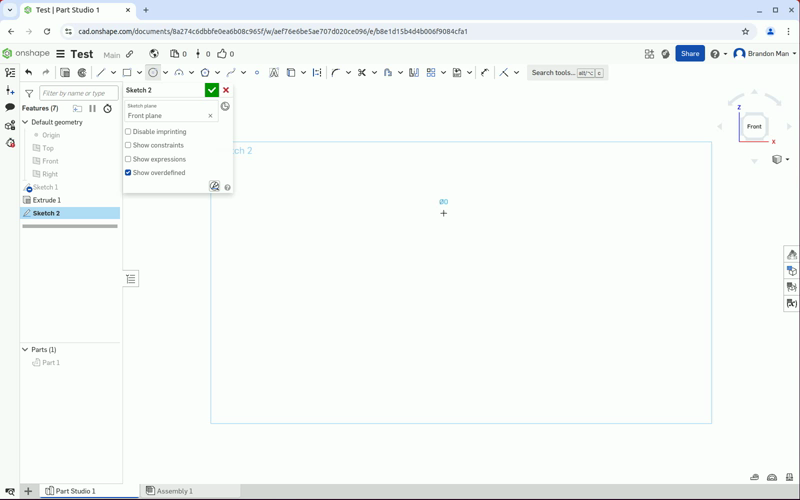
mouse_move(445, 212)
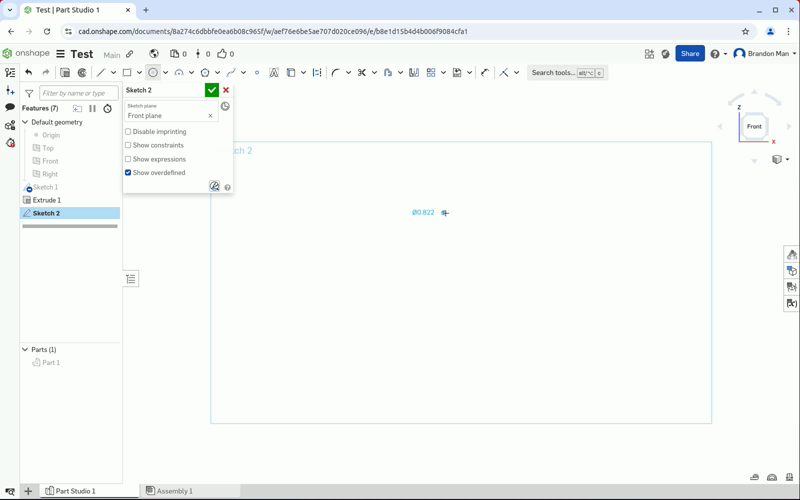
scroll(6)
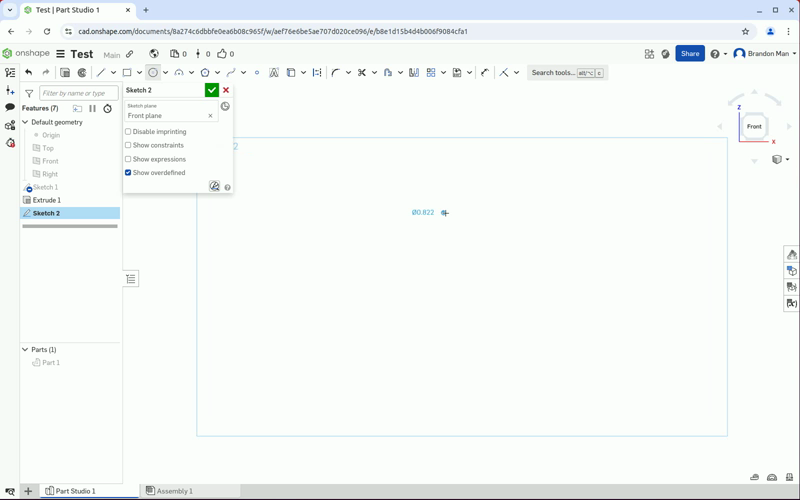
scroll(6)
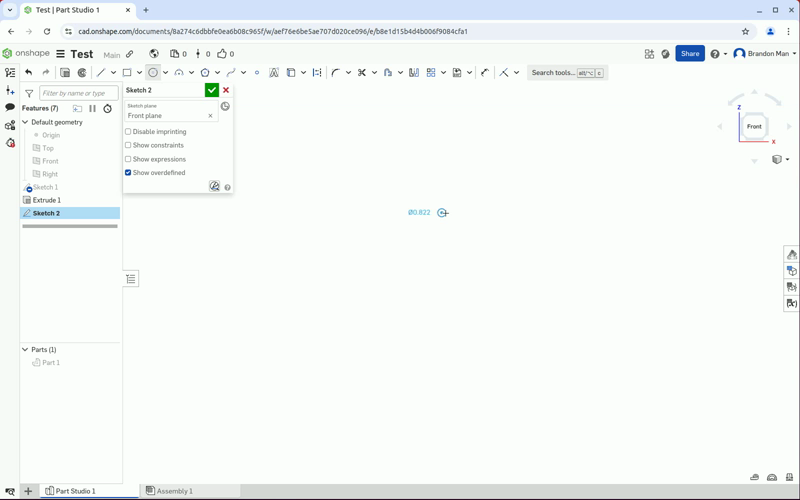
scroll(6)
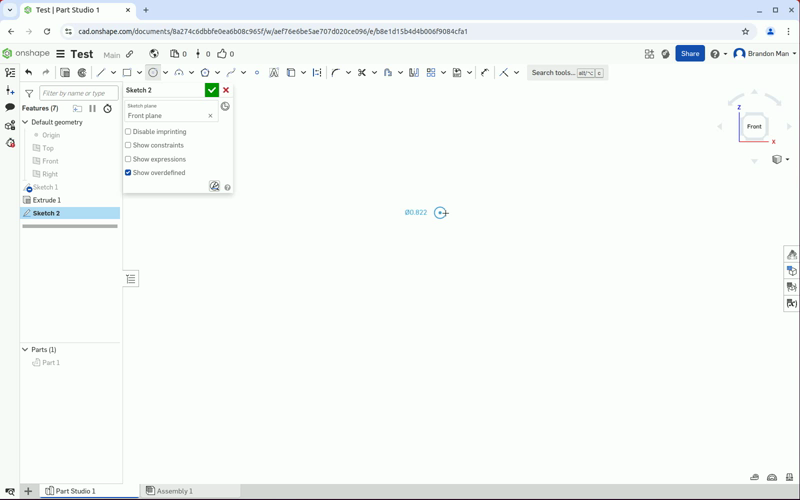
scroll(6)
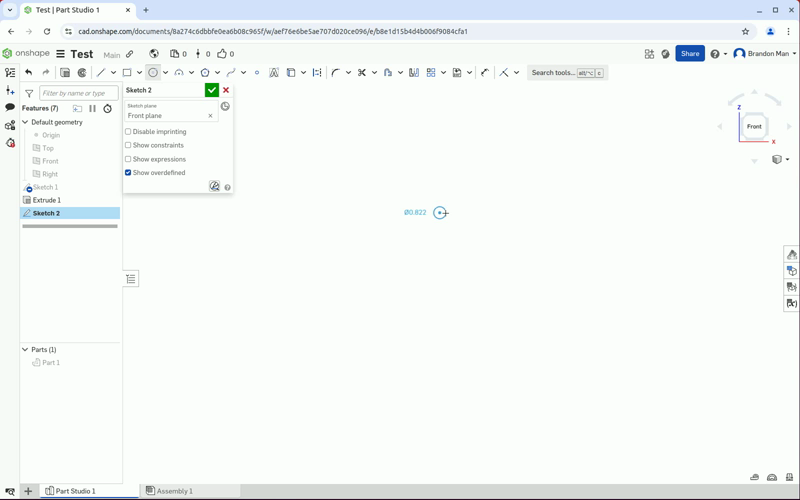
scroll(6)
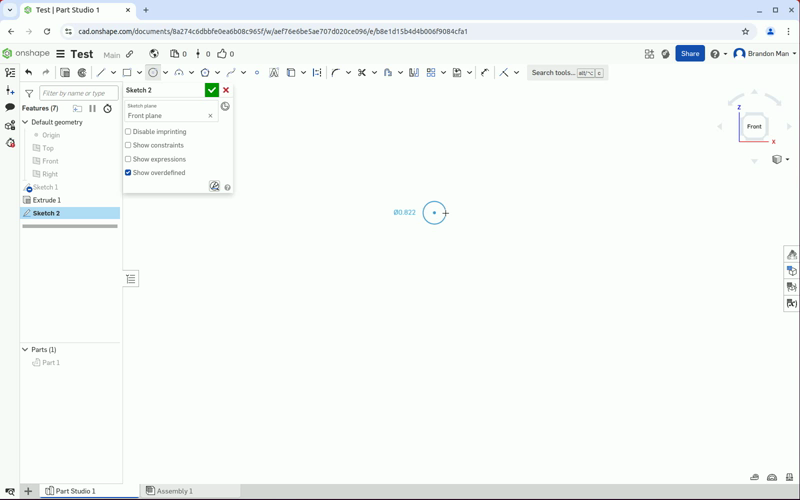
scroll(6)
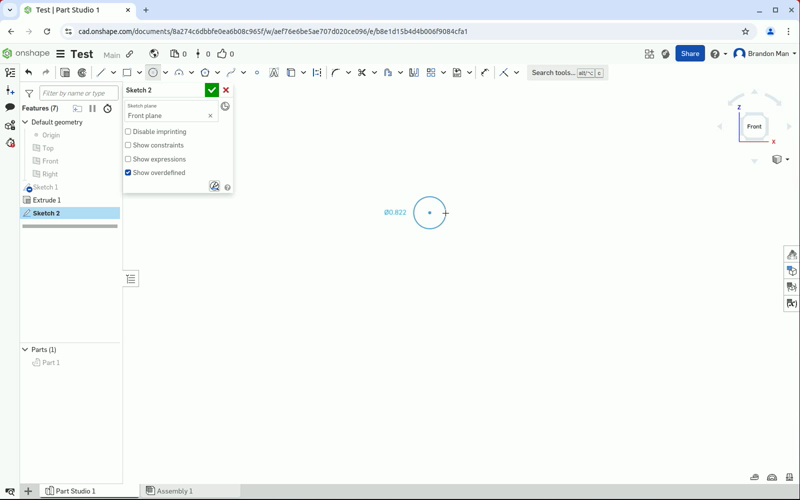
scroll(6)
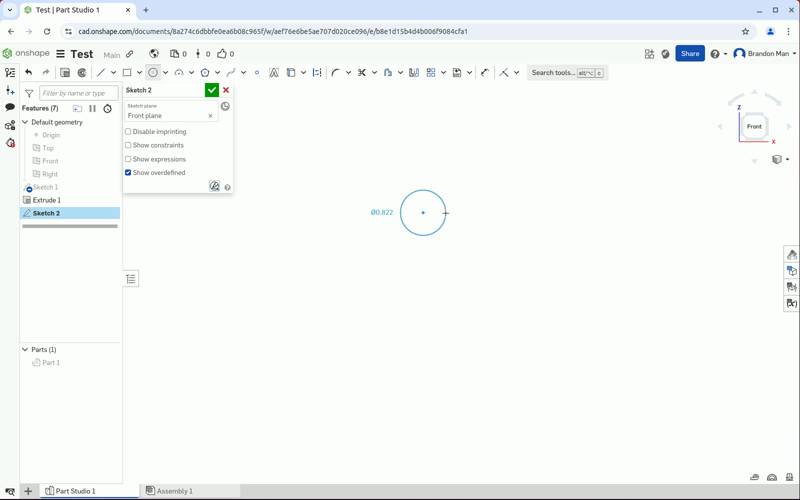
click(445, 212)
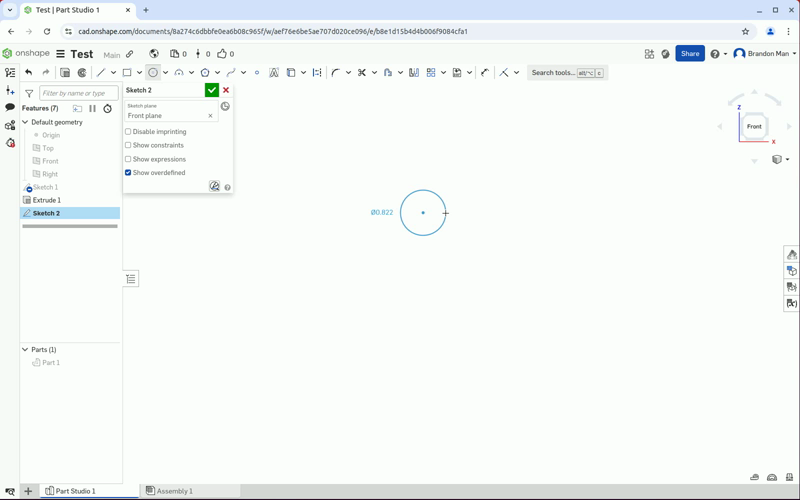
scroll(-6)
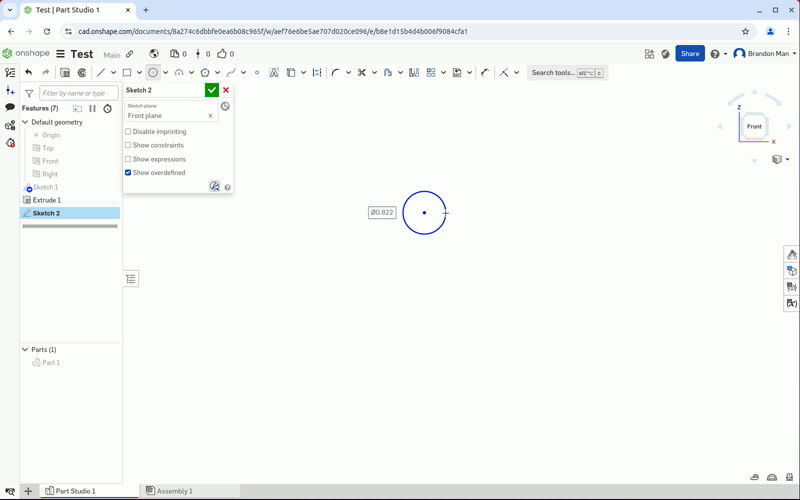
scroll(-6)
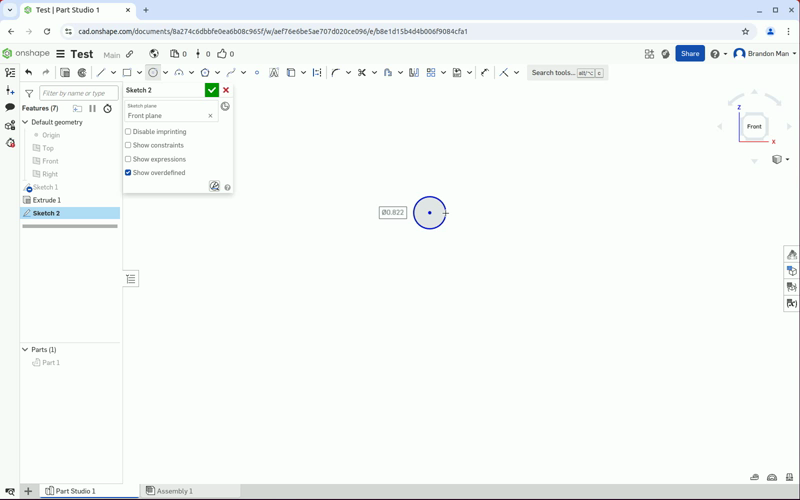
scroll(-6)
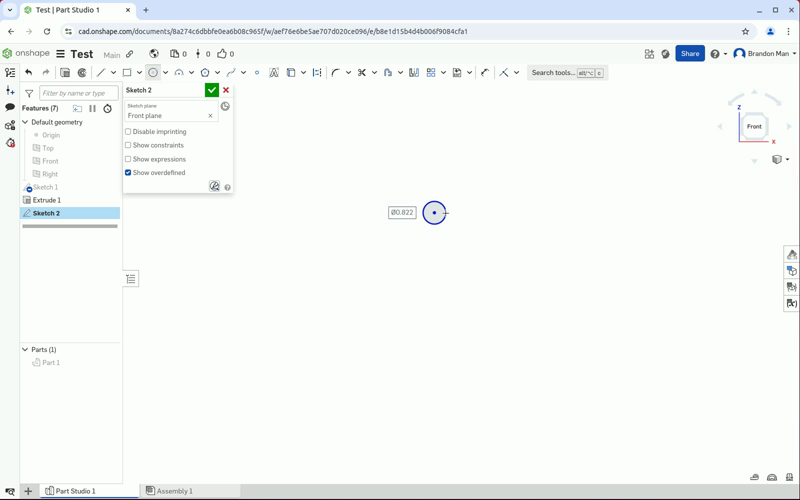
scroll(-6)
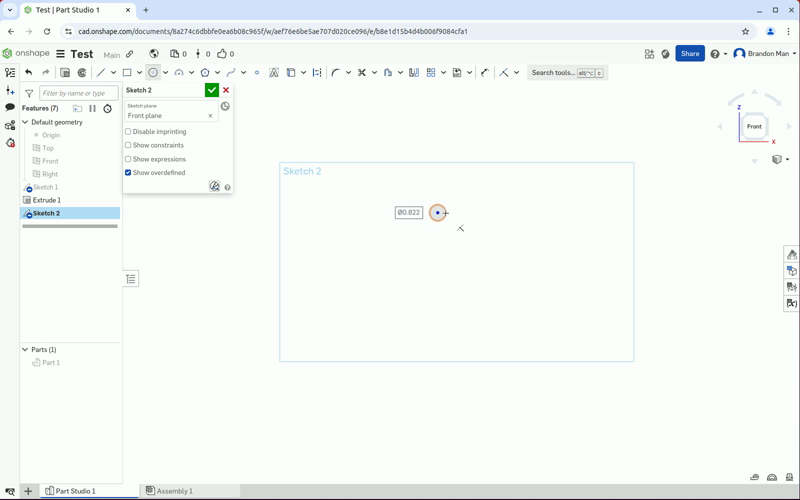
scroll(-6)
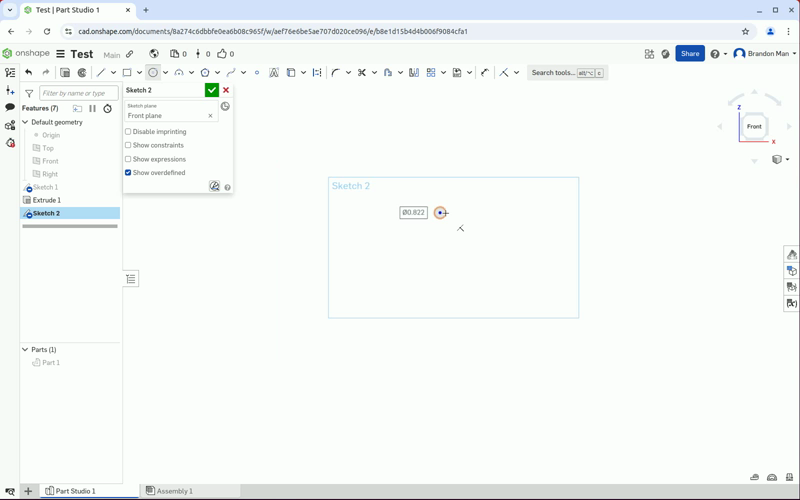
scroll(-6)
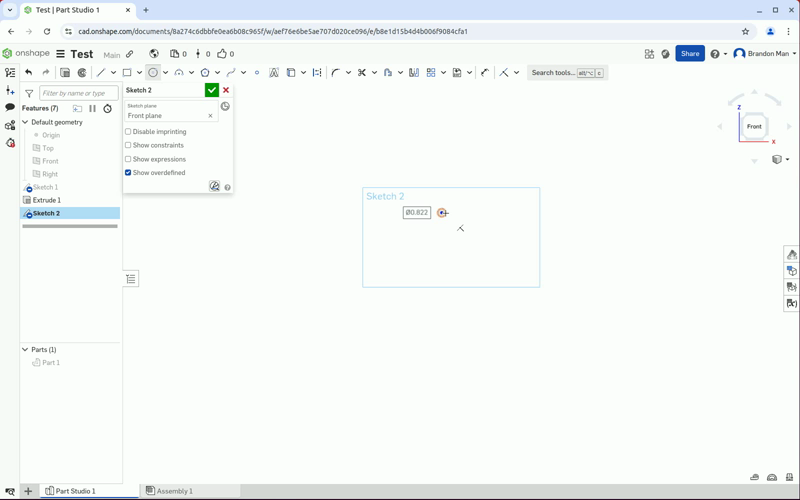
scroll(-6)
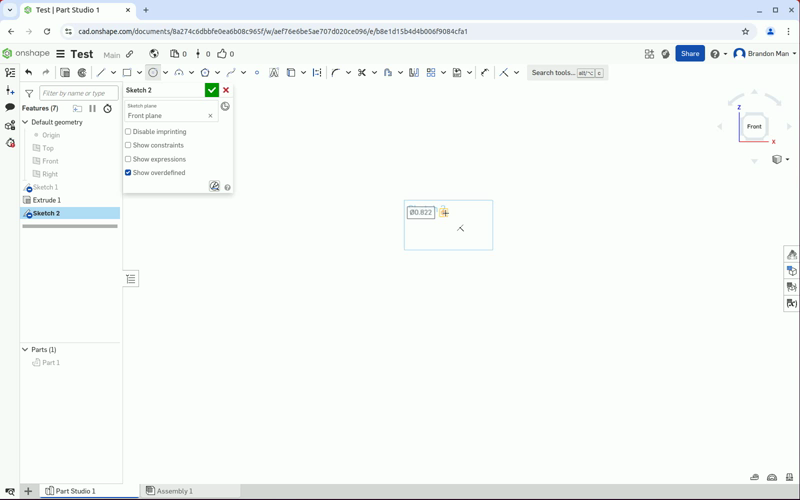
key(esc)
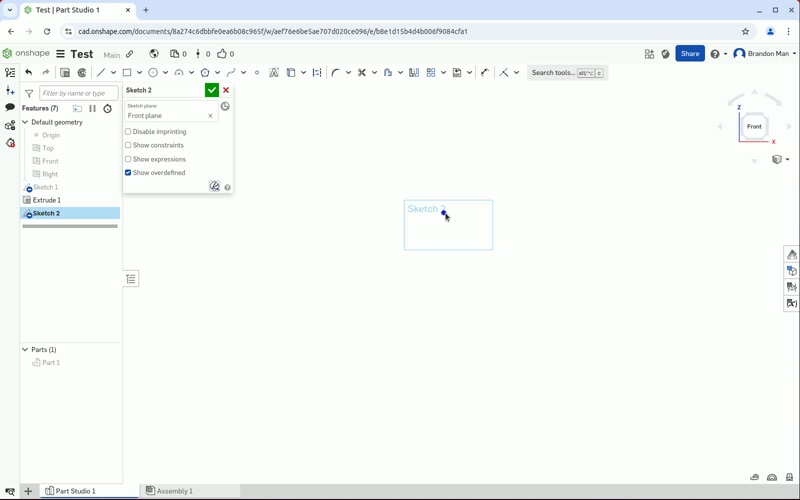
mouse_move(443, 211)
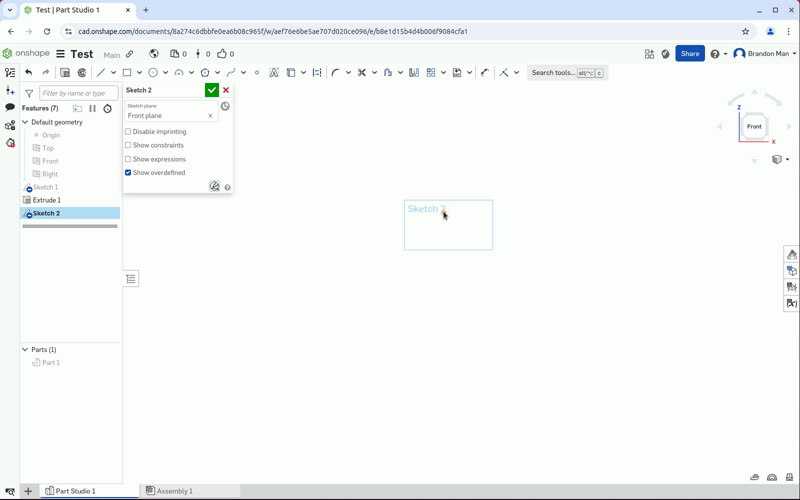
scroll(6)
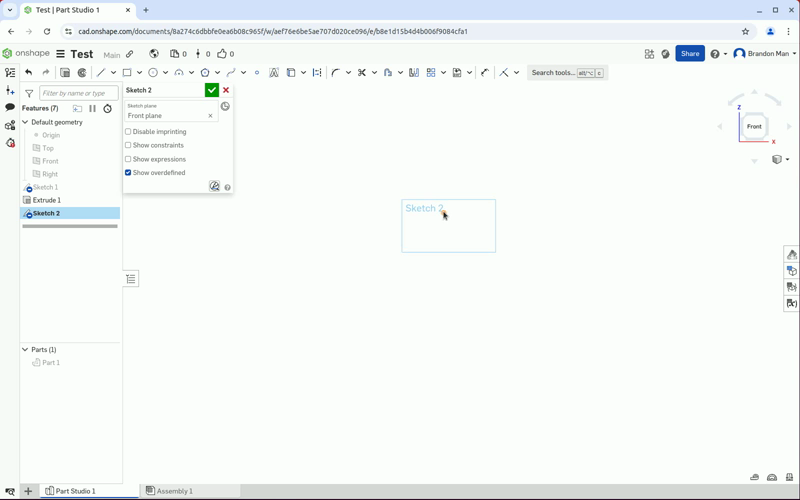
scroll(6)
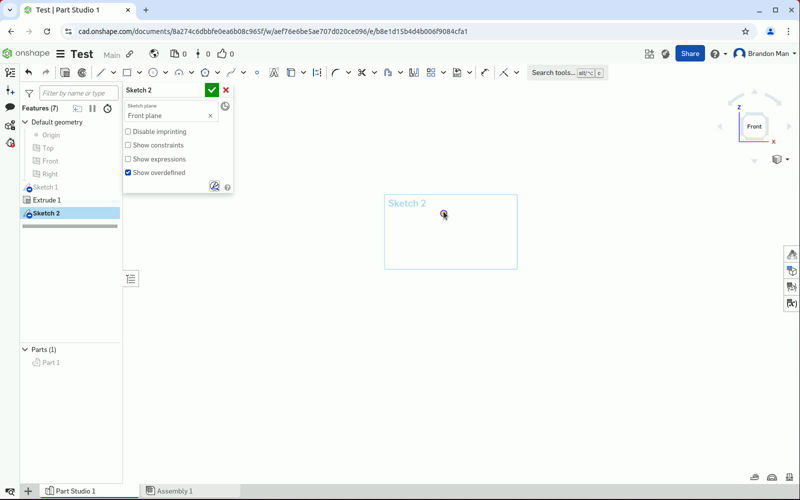
scroll(6)
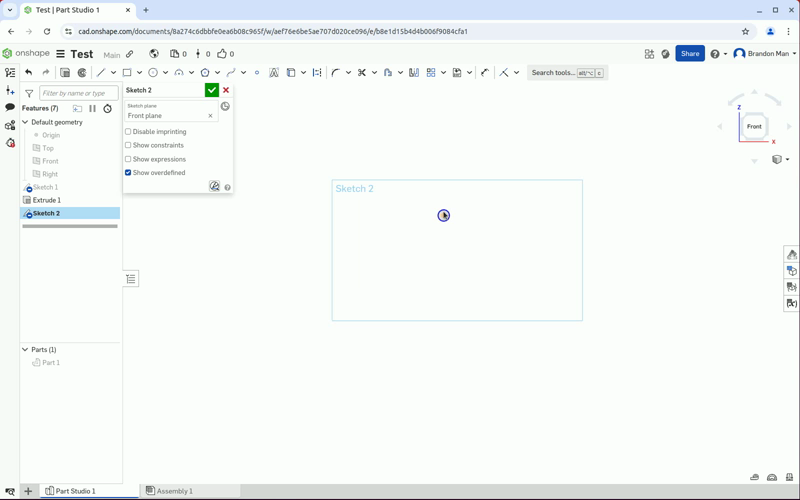
scroll(6)
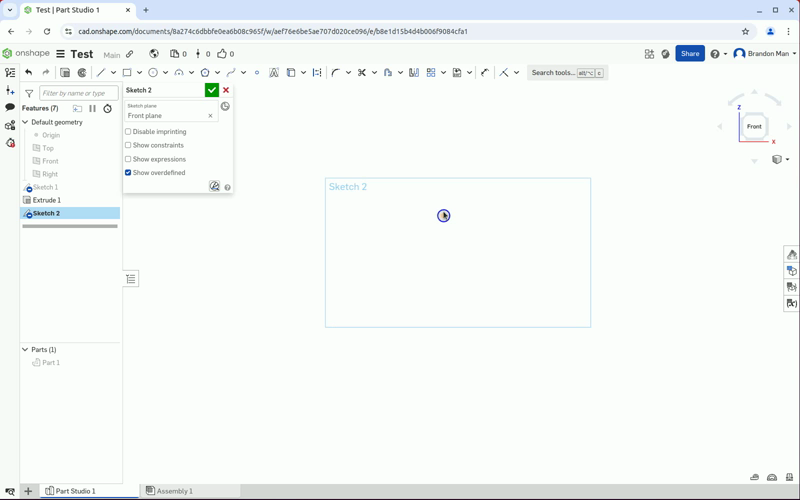
scroll(6)
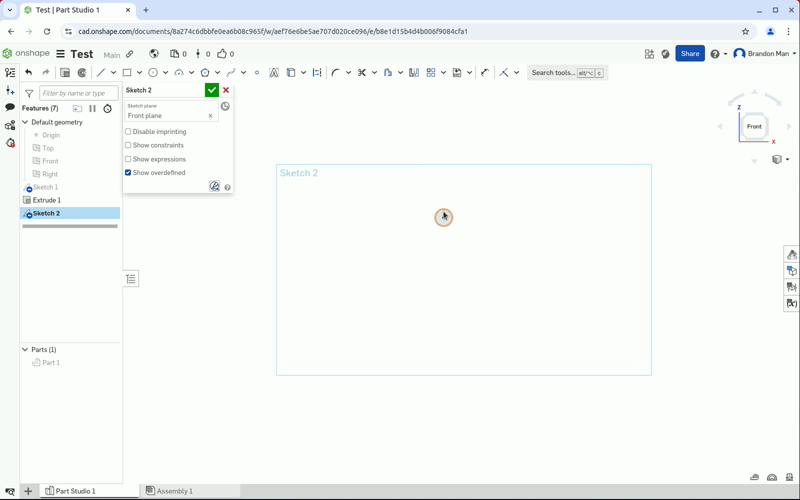
scroll(6)
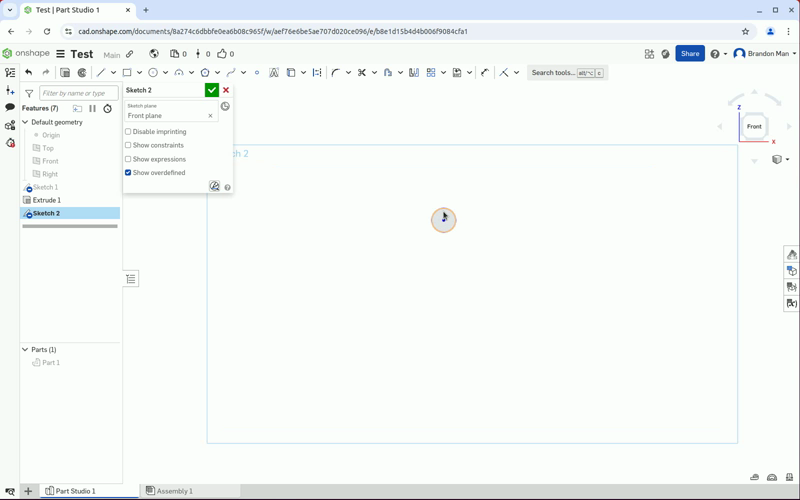
scroll(6)
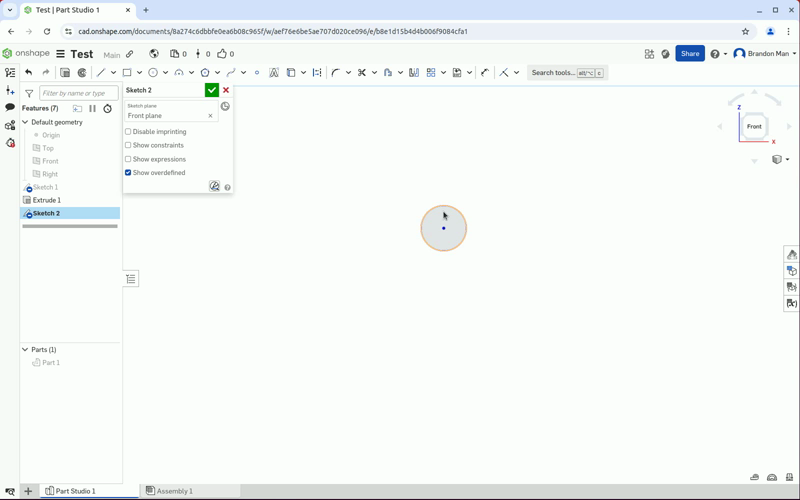
click(443, 211)
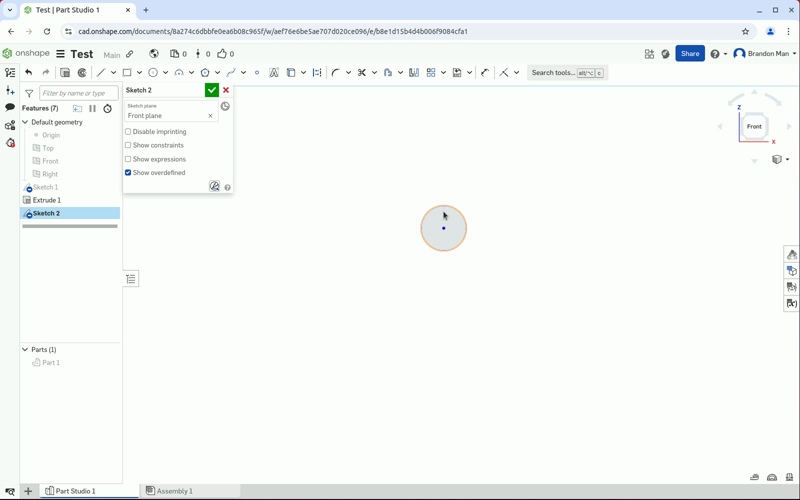
scroll(-6)
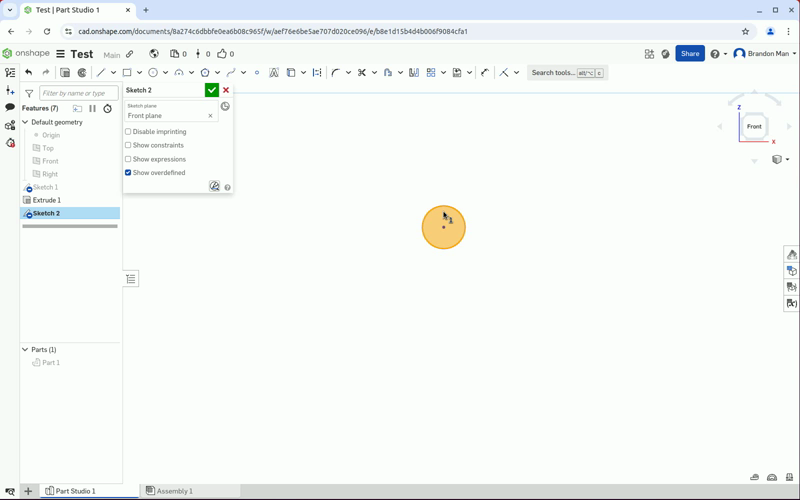
scroll(-6)
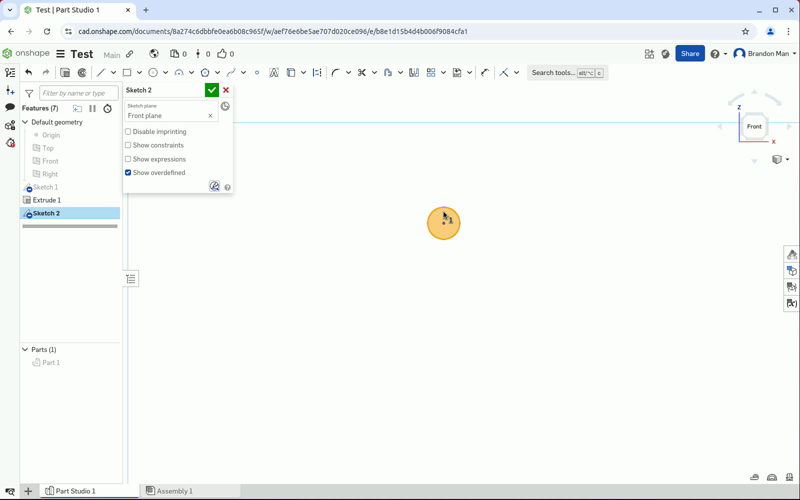
scroll(-6)
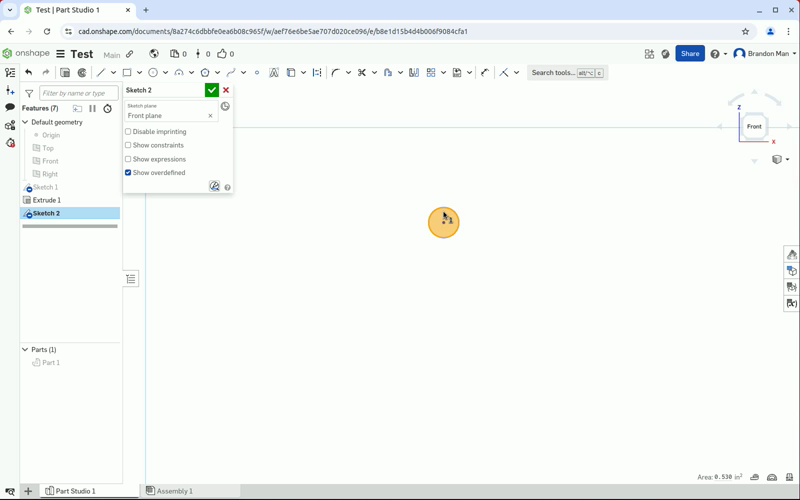
scroll(-6)
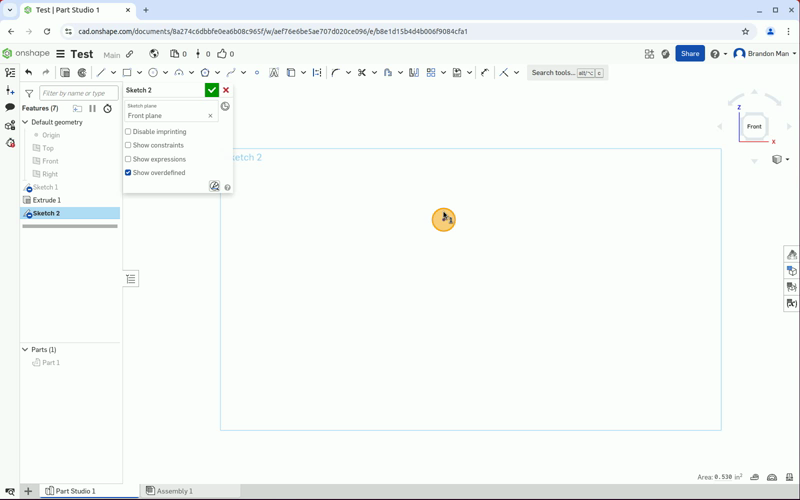
scroll(-6)
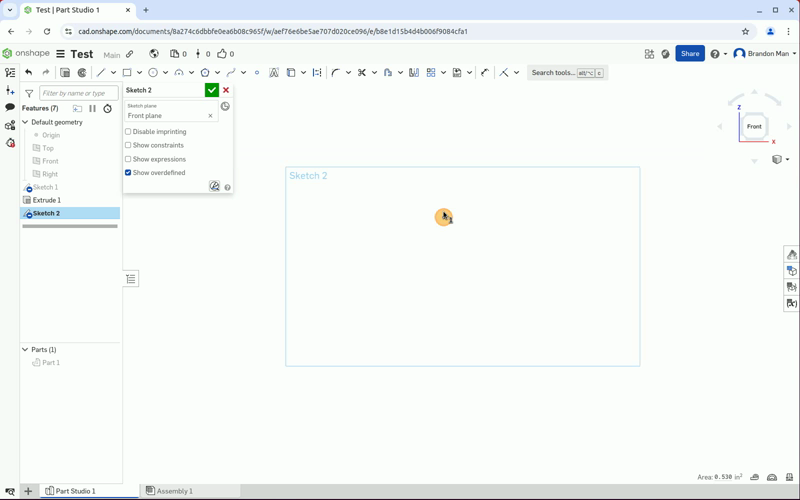
scroll(-6)
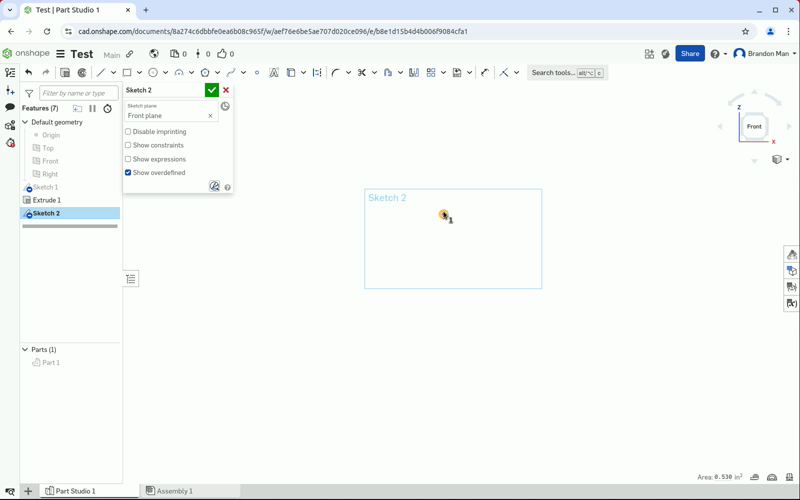
scroll(-6)
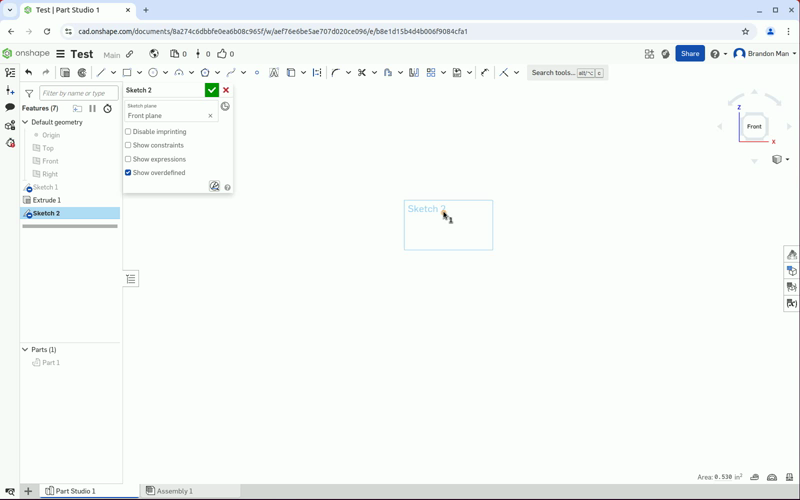
mouse_move(73, 352)
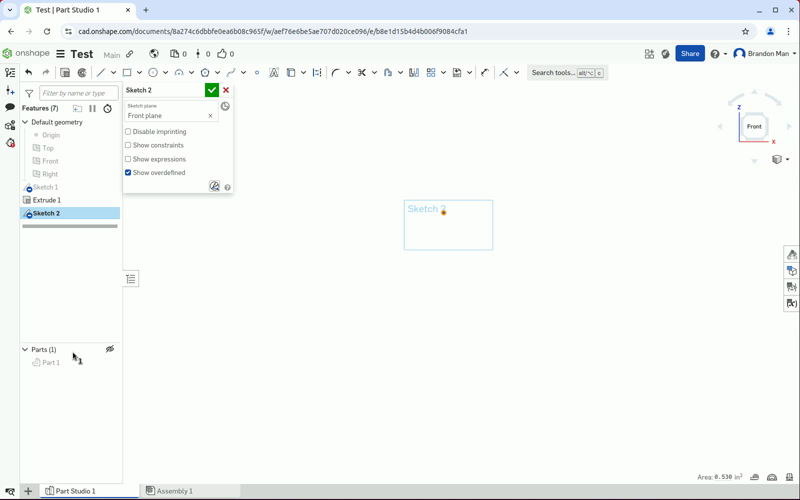
key(shift+y)
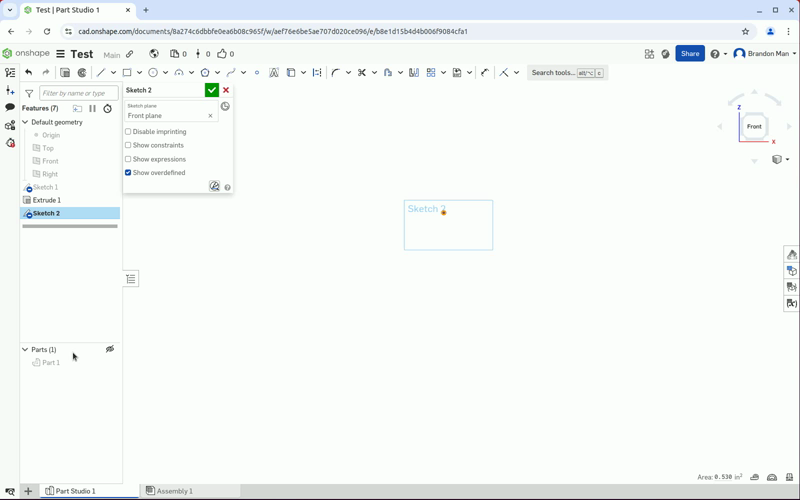
key(shift+e)
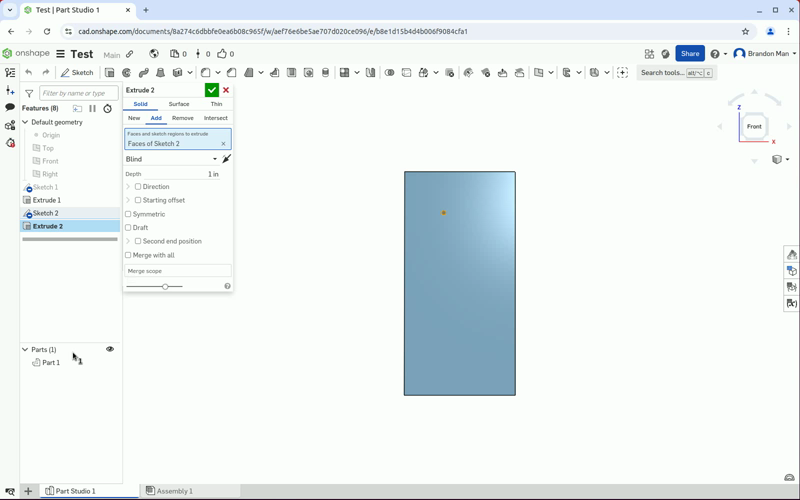
mouse_move(143, 106)
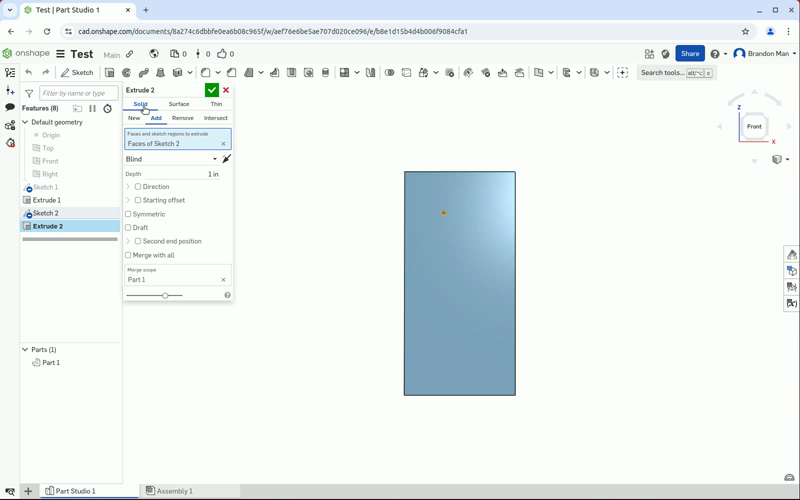
click(143, 106)
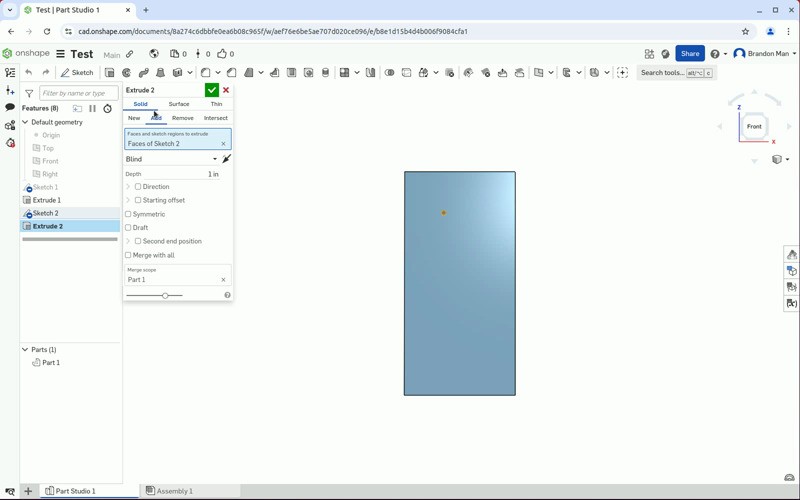
mouse_move(186, 120)
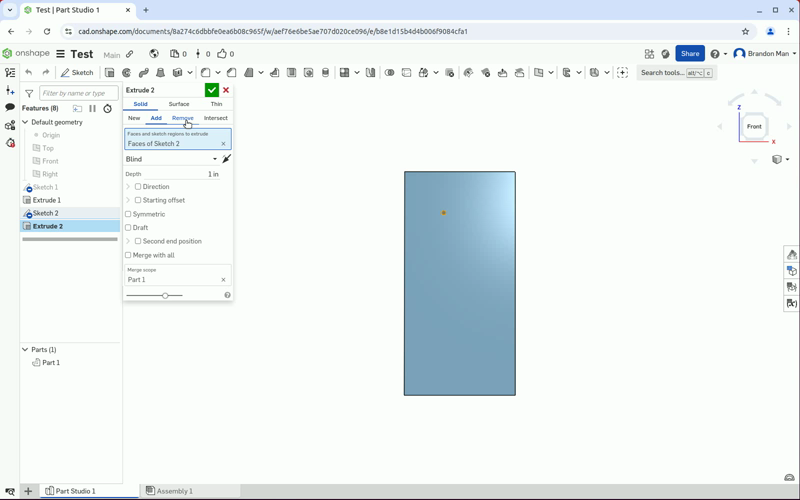
click(186, 120)
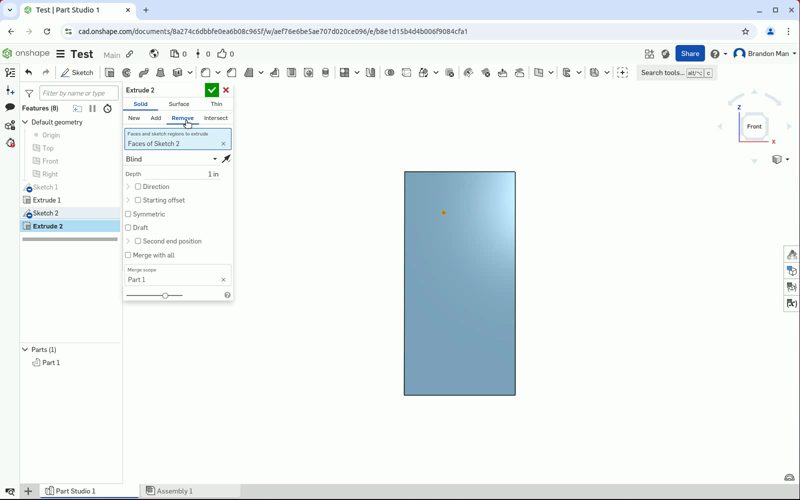
key(tab, 4)
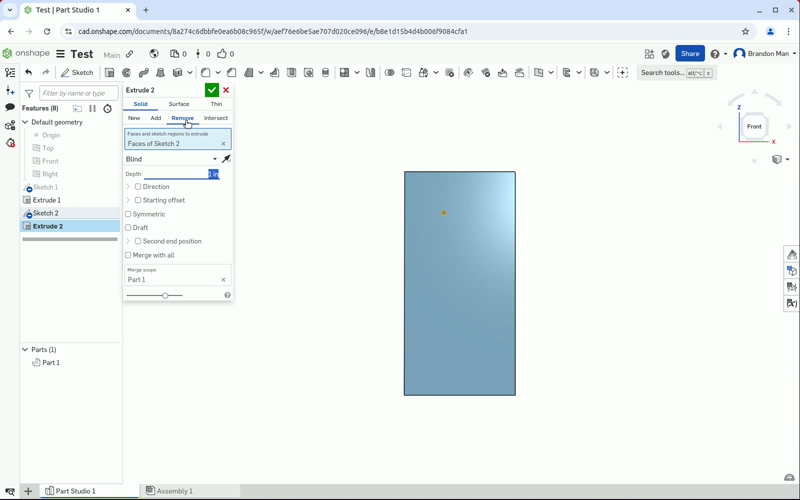
text(0.241)
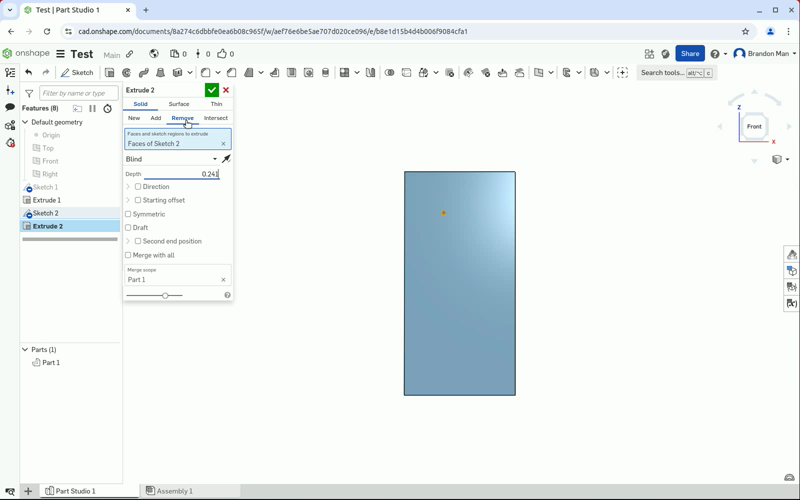
key(tab, 6)
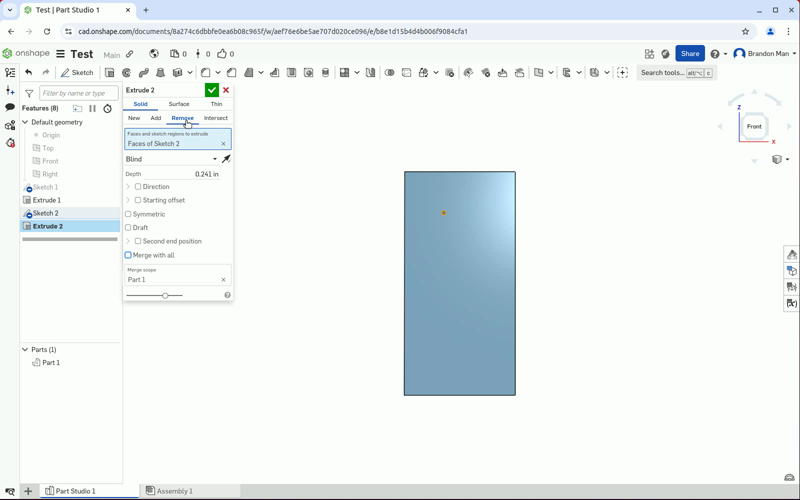
key(space)
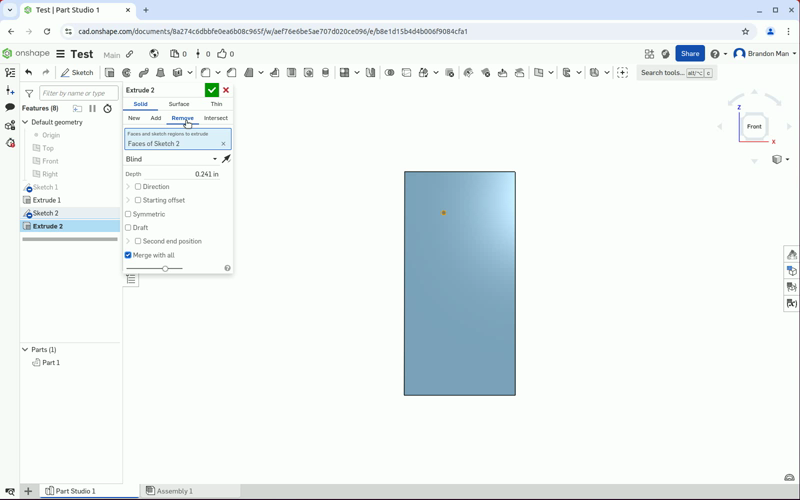
key(enter)
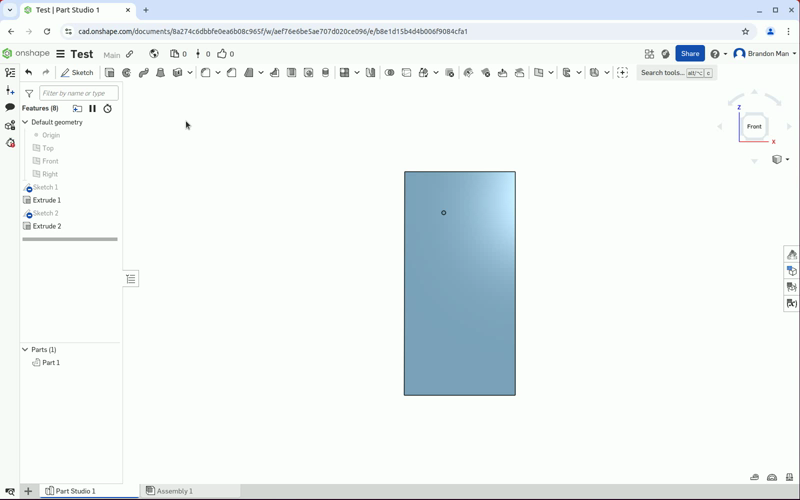
key(shift+h)
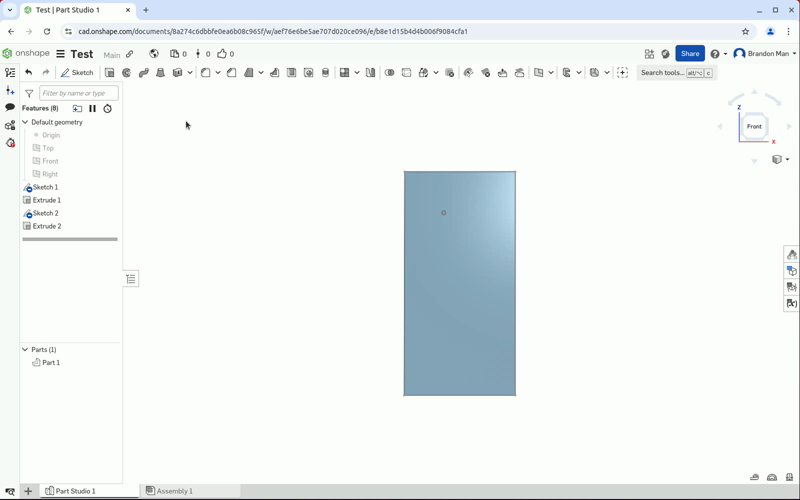
key(shift+h)
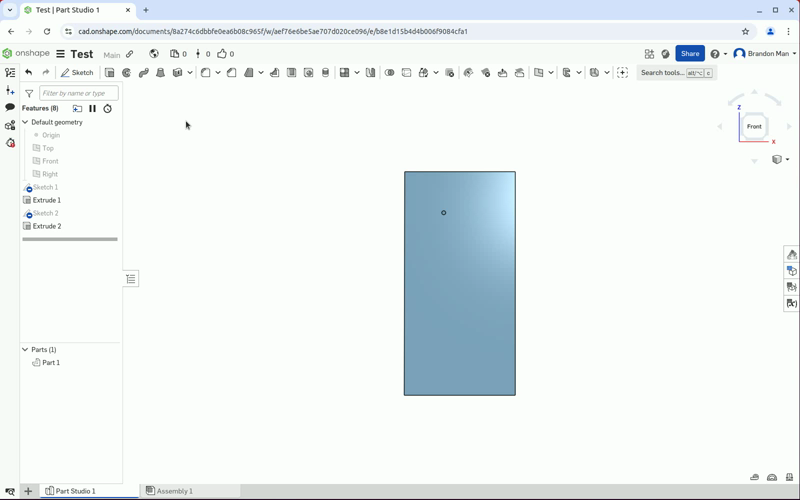
mouse_move(73, 189)
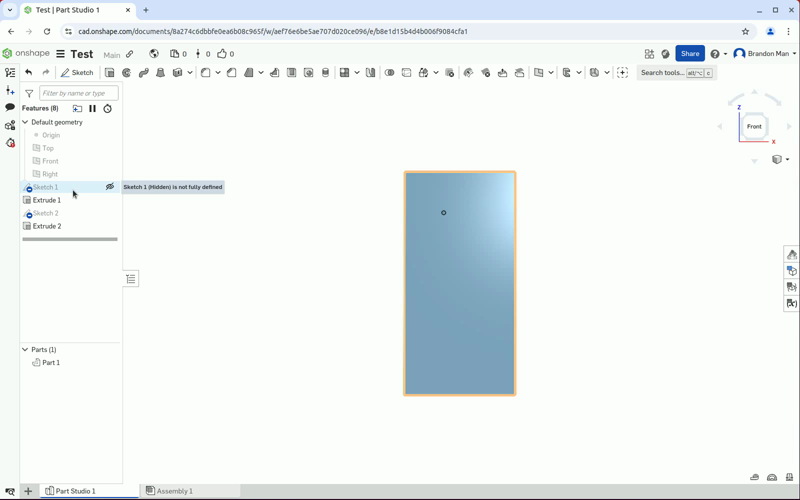
click(73, 189)
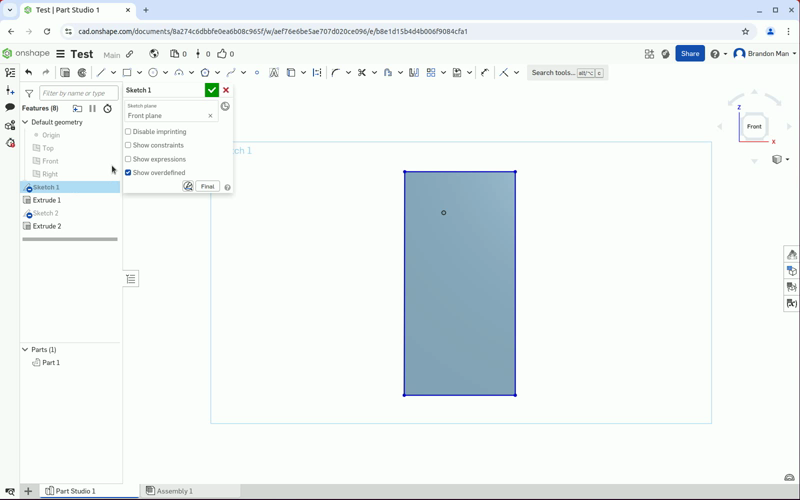
mouse_move(229, 92)
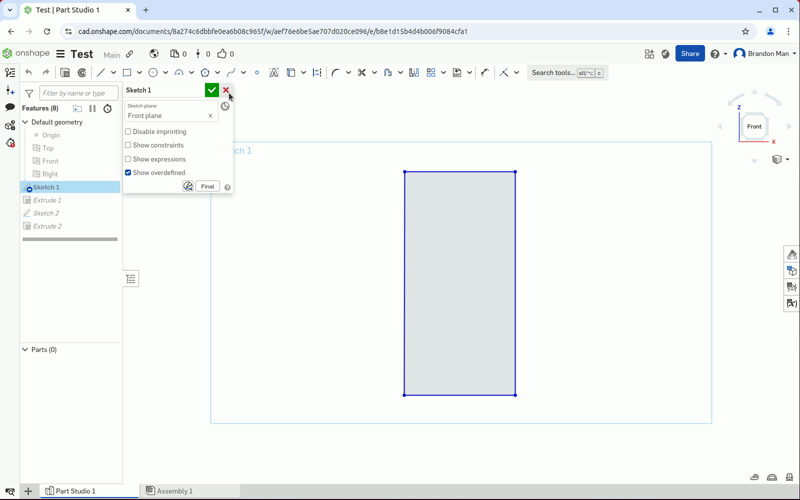
click(229, 92)
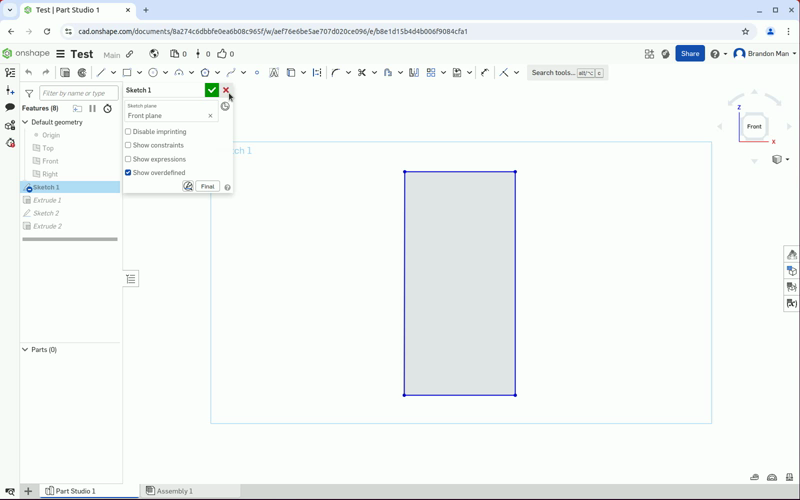
key(shift+s)
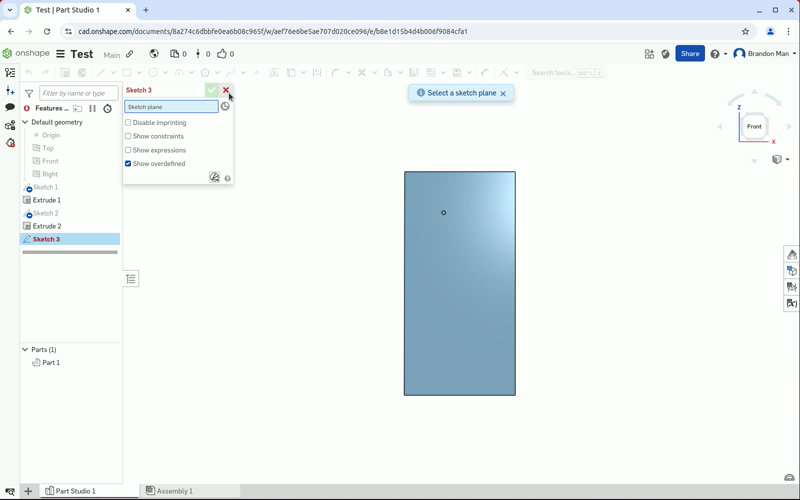
mouse_move(73, 163)
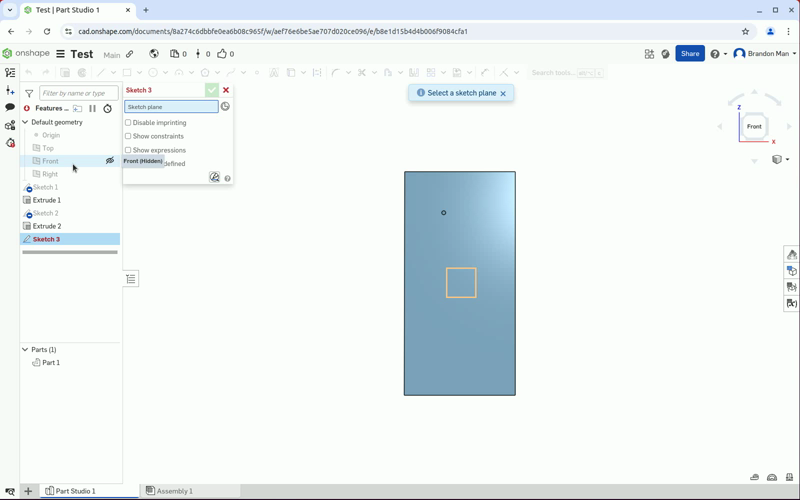
click(73, 163)
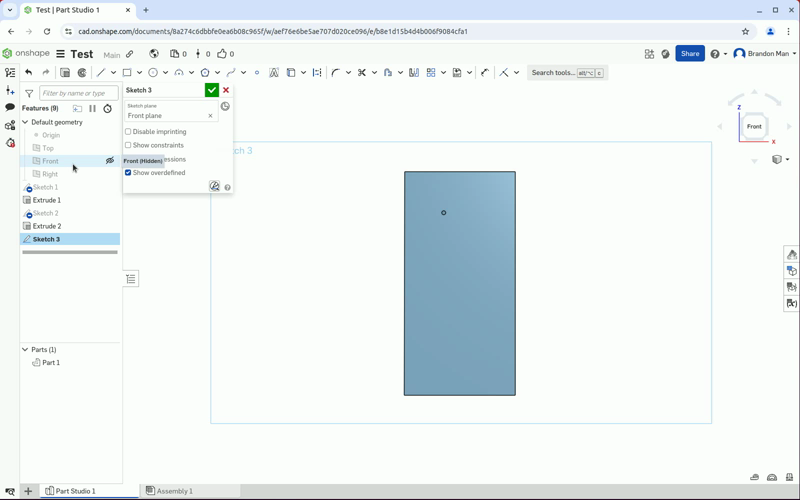
mouse_move(73, 352)
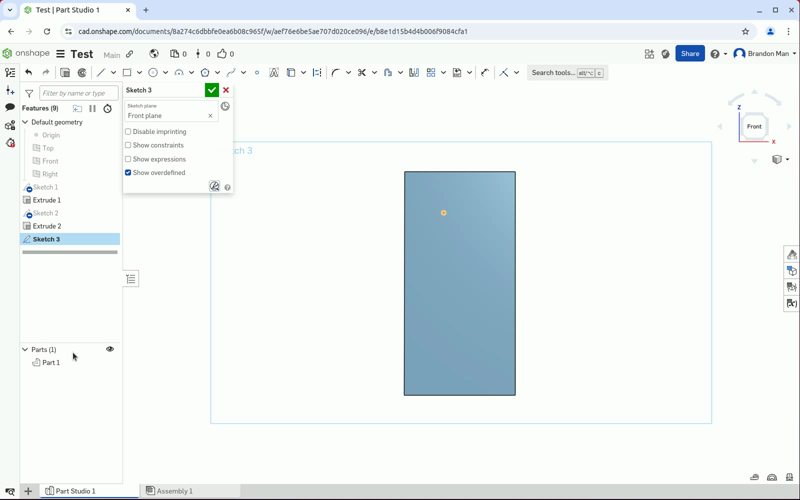
key(y)
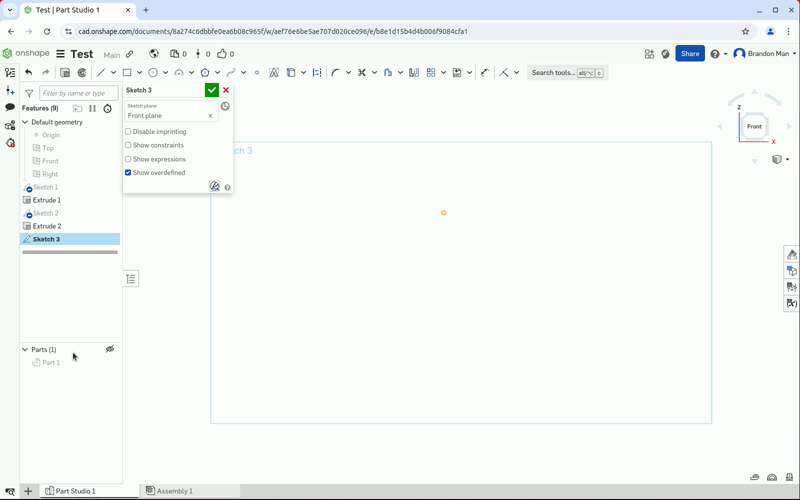
key(l)
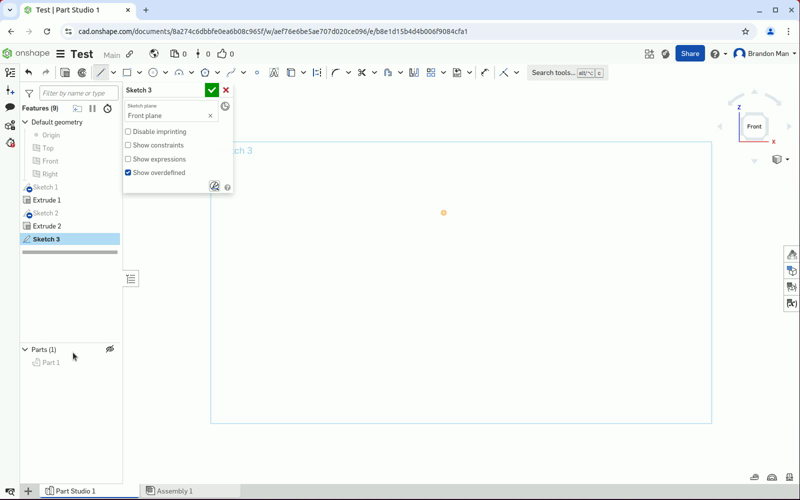
key_down(shift)
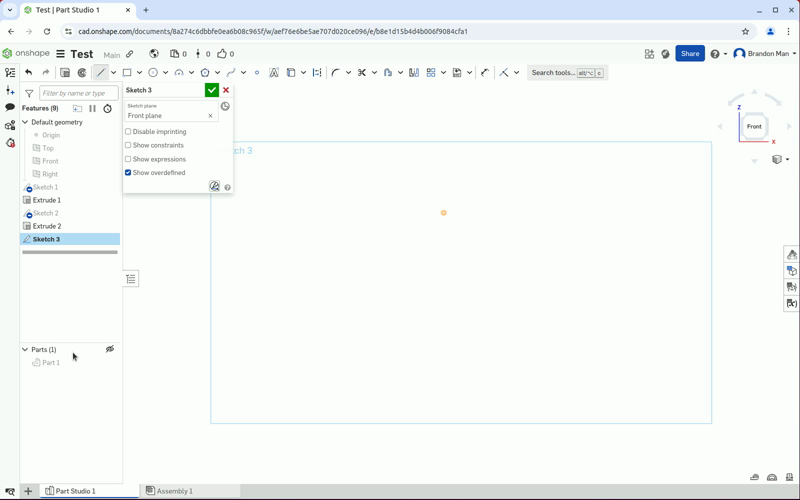
mouse_move(410, 390)
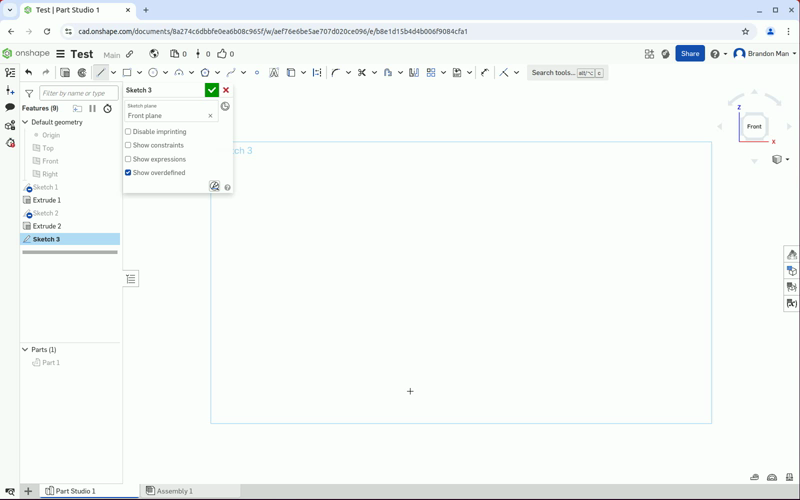
click(410, 390)
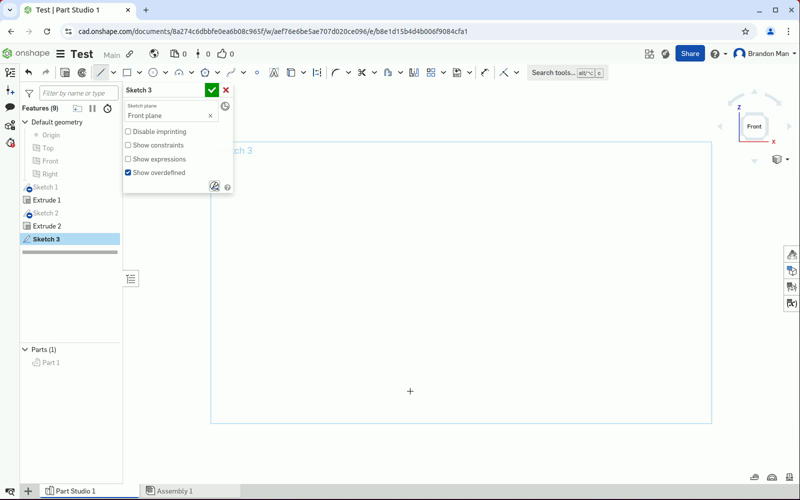
key_up(shift)
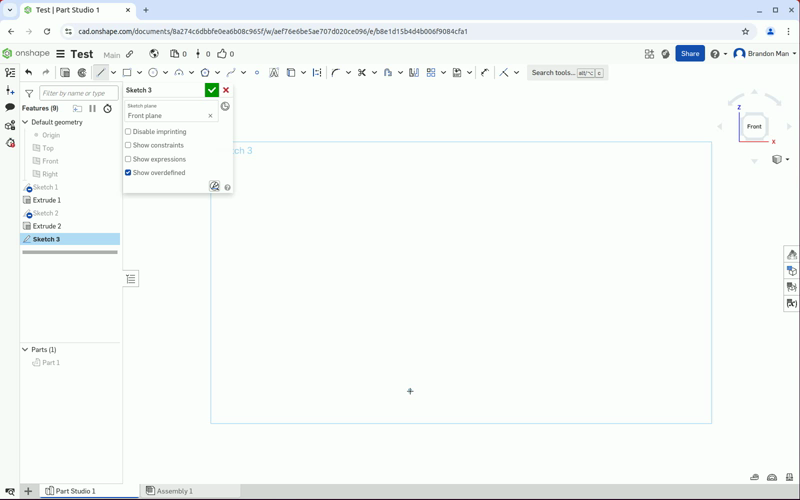
key_down(shift)
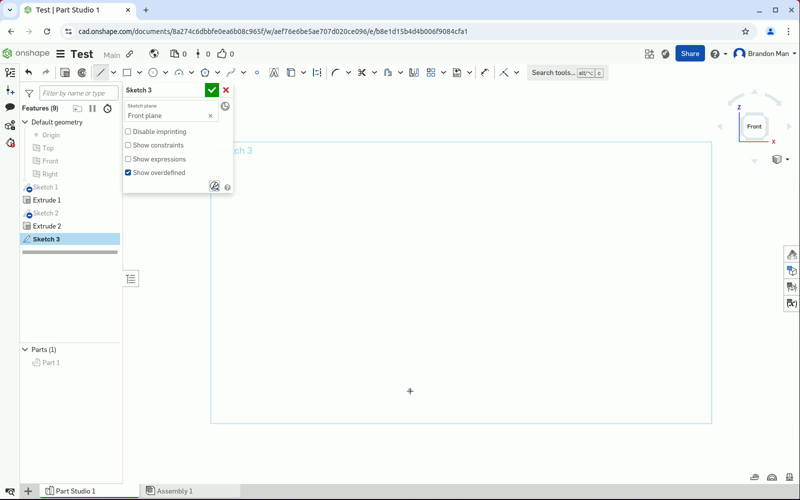
mouse_move(440, 390)
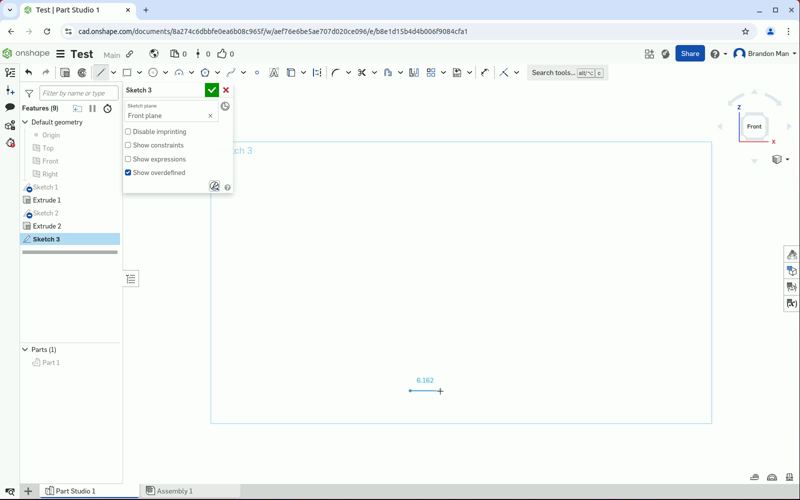
mouse_move(461, 390)
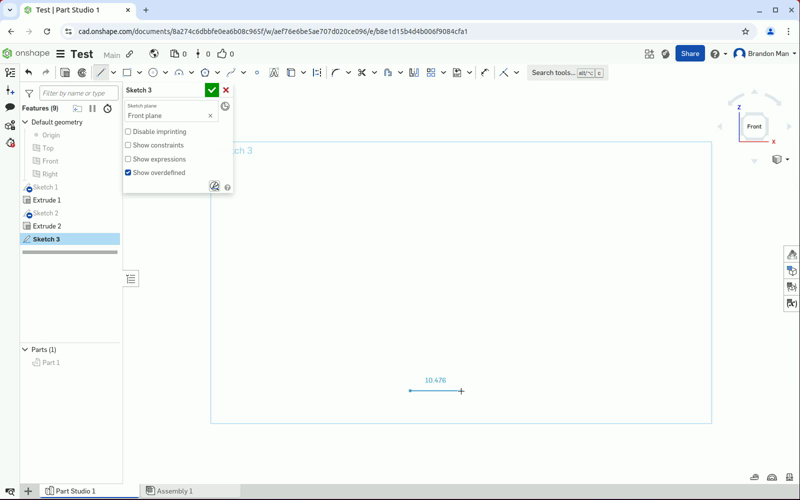
click(461, 390)
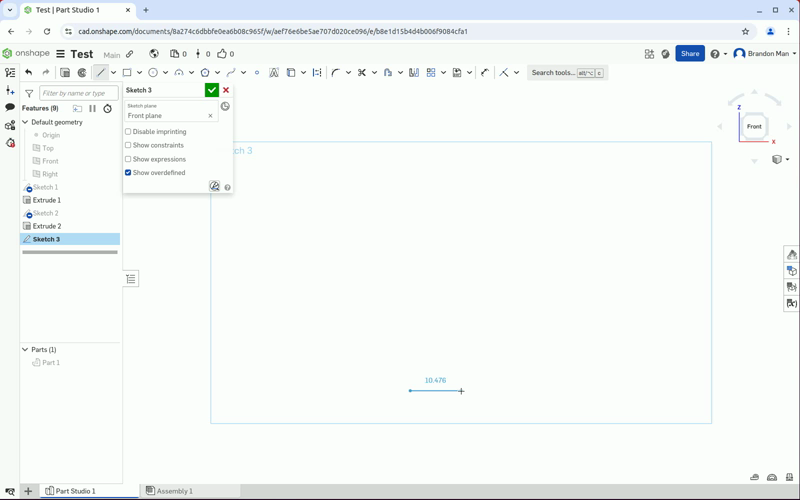
key_up(shift)
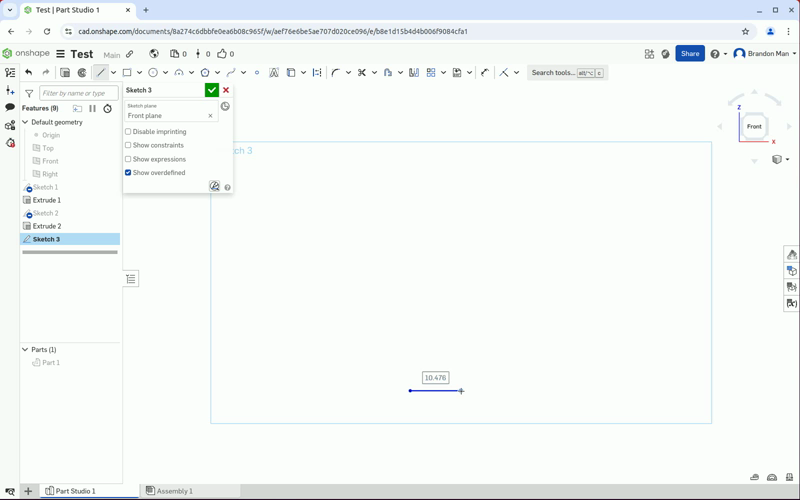
key_down(shift)
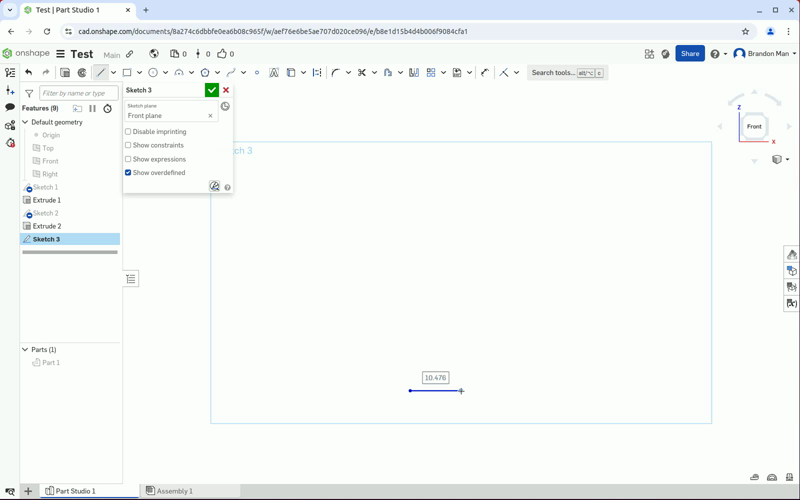
mouse_move(461, 278)
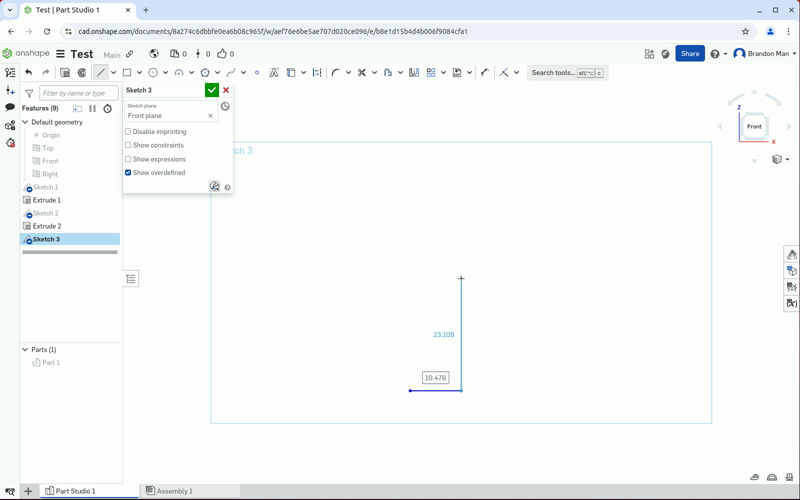
click(461, 278)
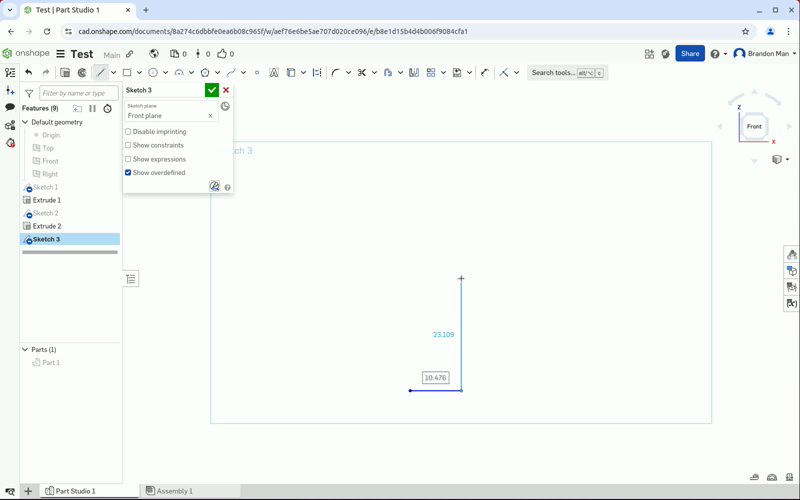
key_up(shift)
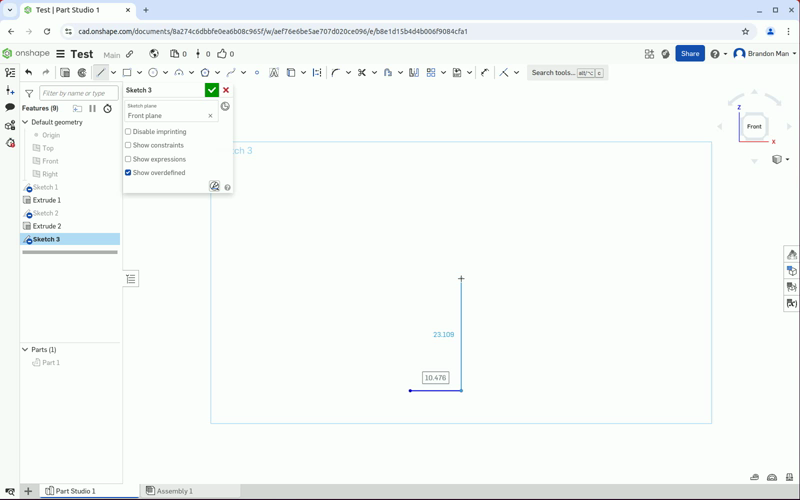
key_down(shift)
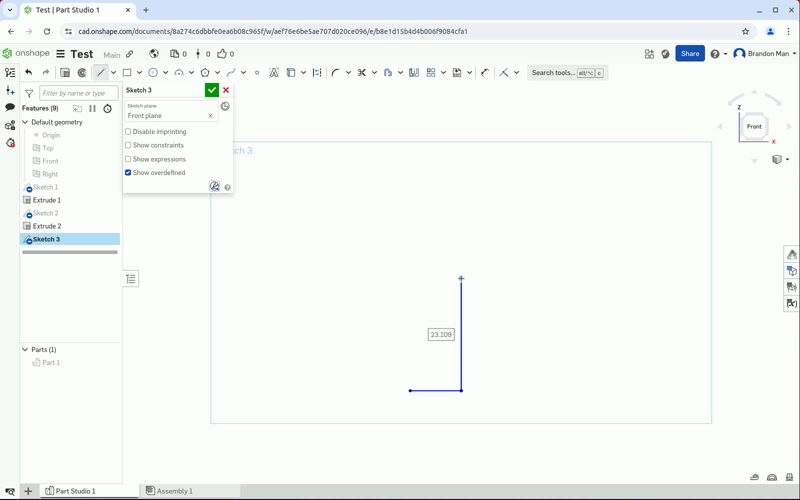
mouse_move(491, 278)
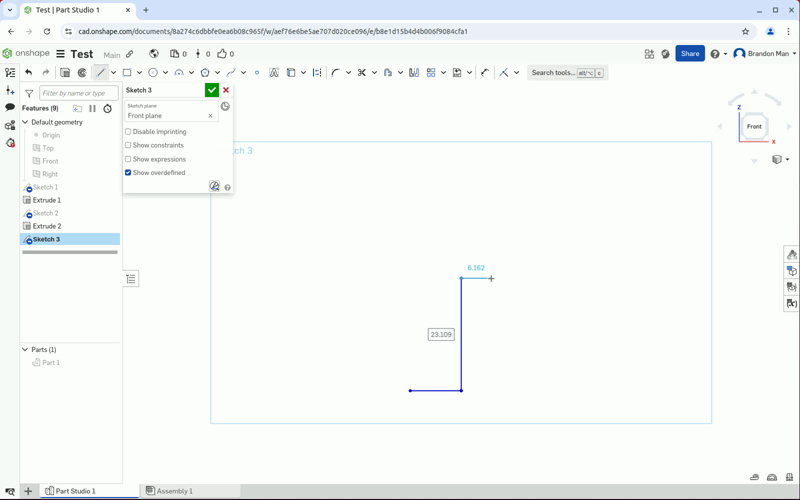
mouse_move(410, 278)
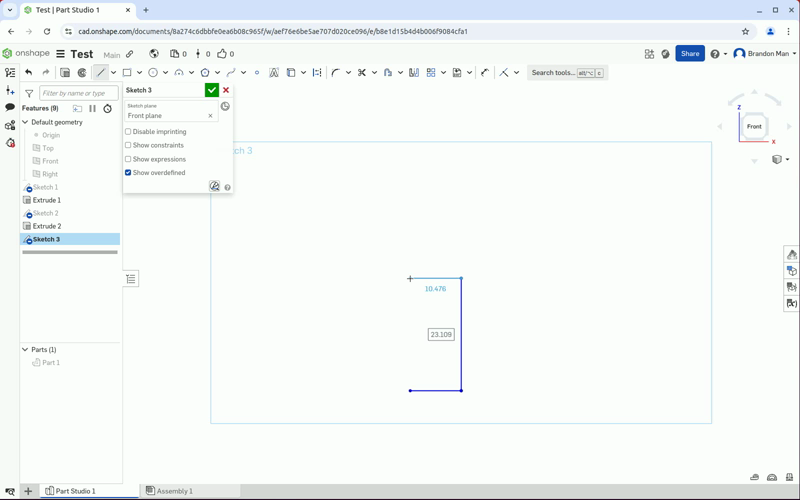
click(410, 278)
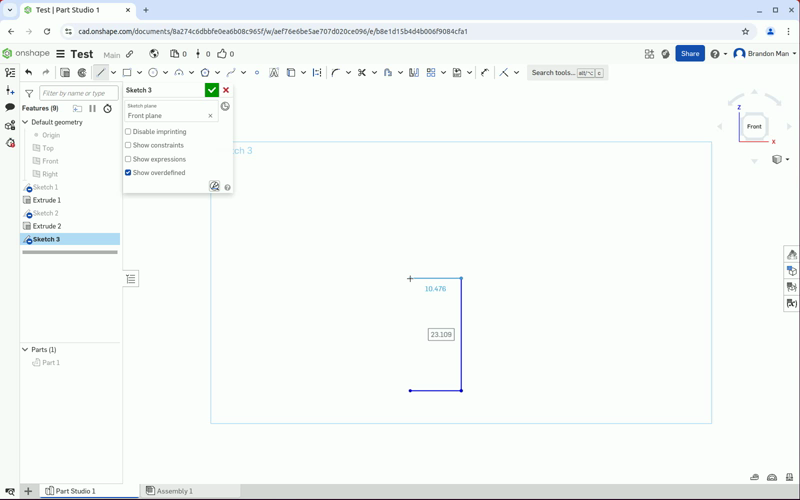
key_up(shift)
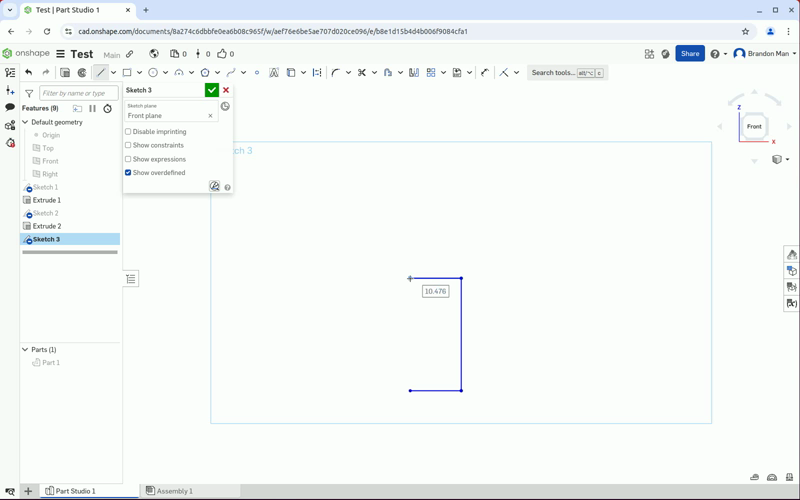
key_down(shift)
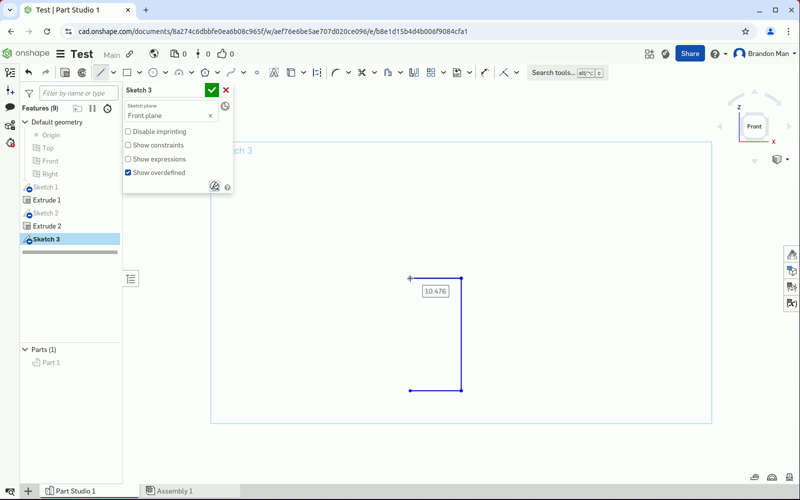
mouse_move(410, 390)
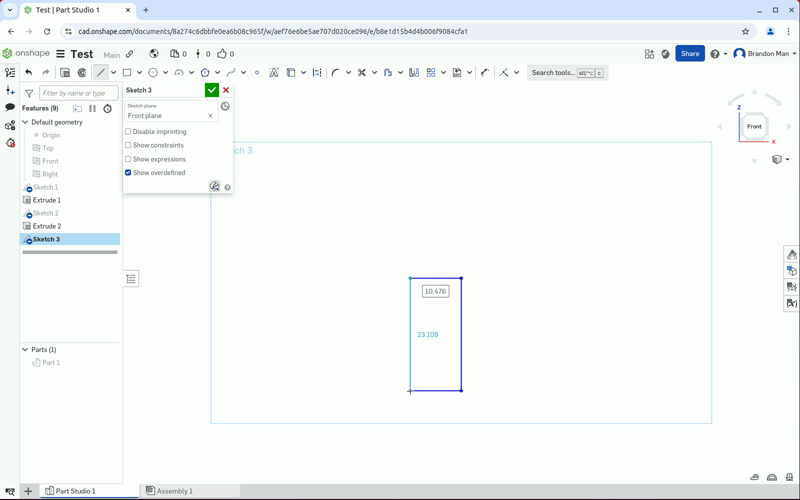
key_up(shift)
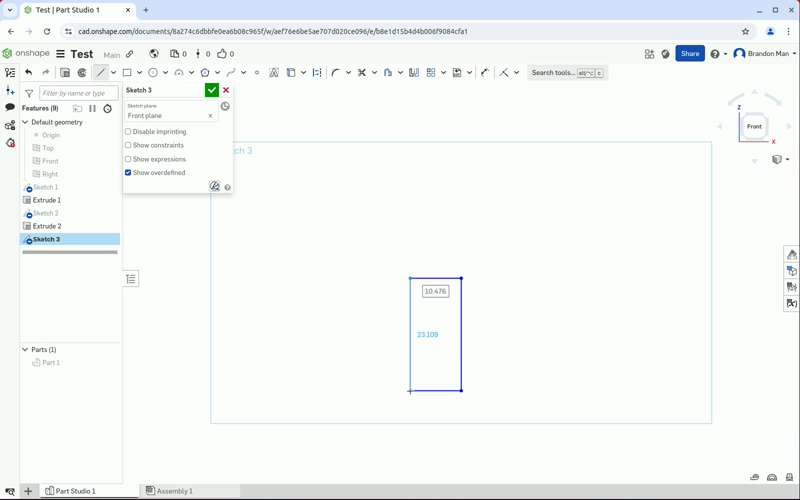
click(410, 390)
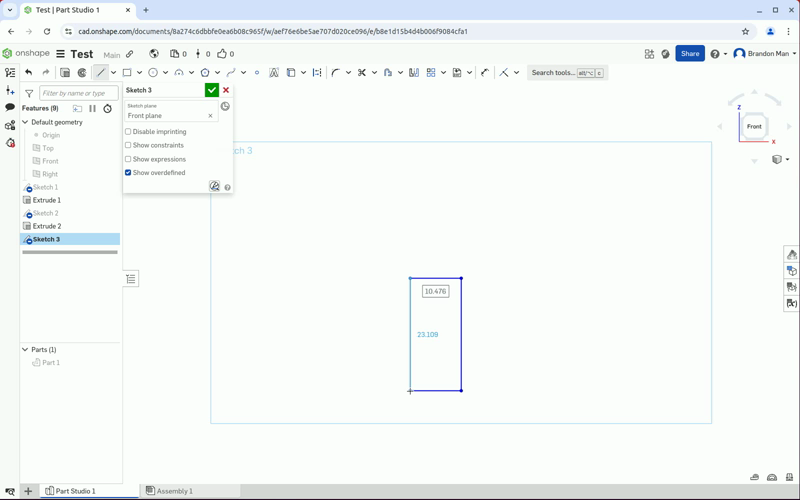
key(esc)
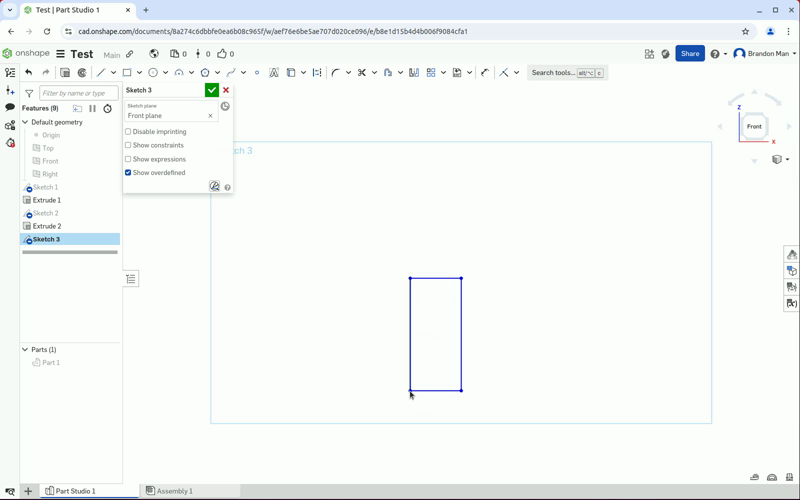
mouse_move(429, 299)
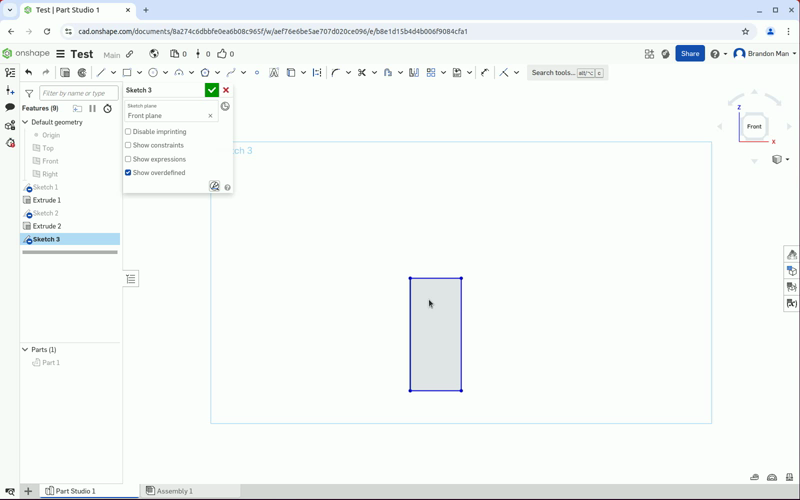
click(429, 299)
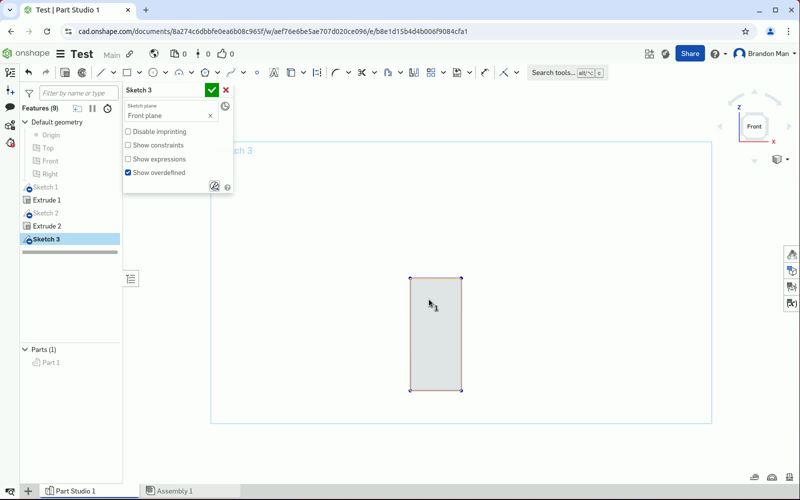
mouse_move(73, 352)
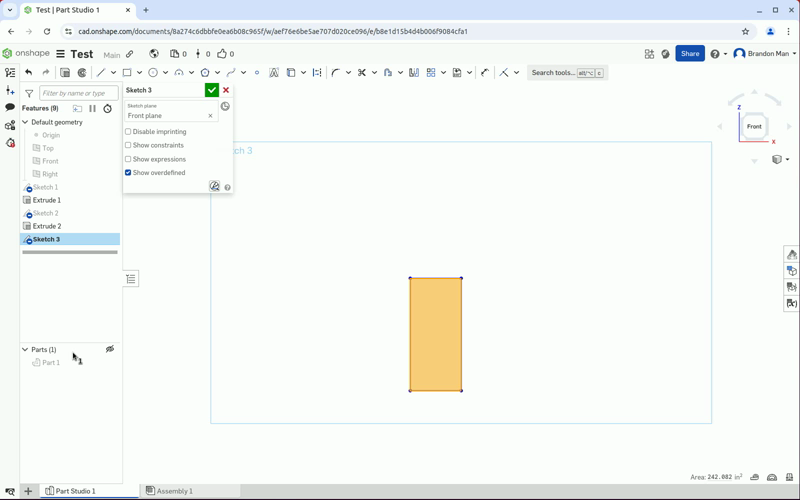
key(shift+y)
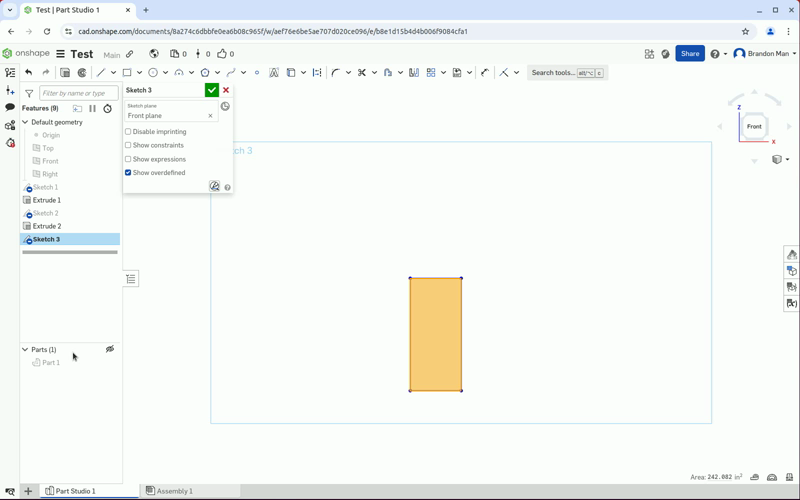
key(shift+e)
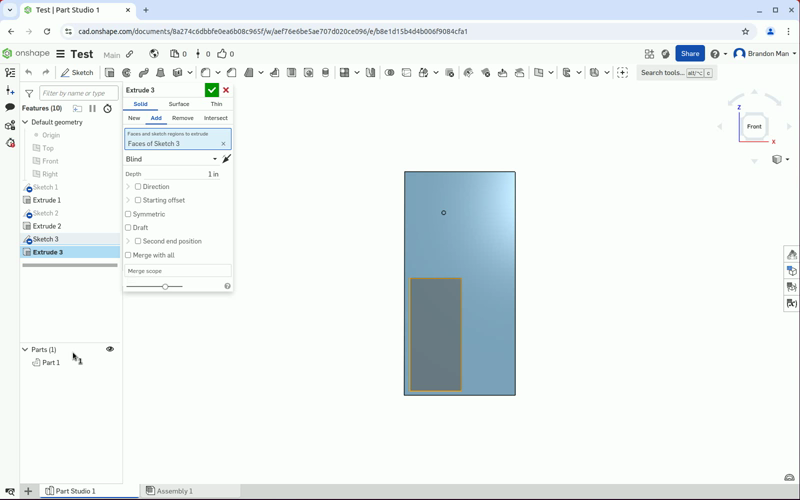
mouse_move(143, 106)
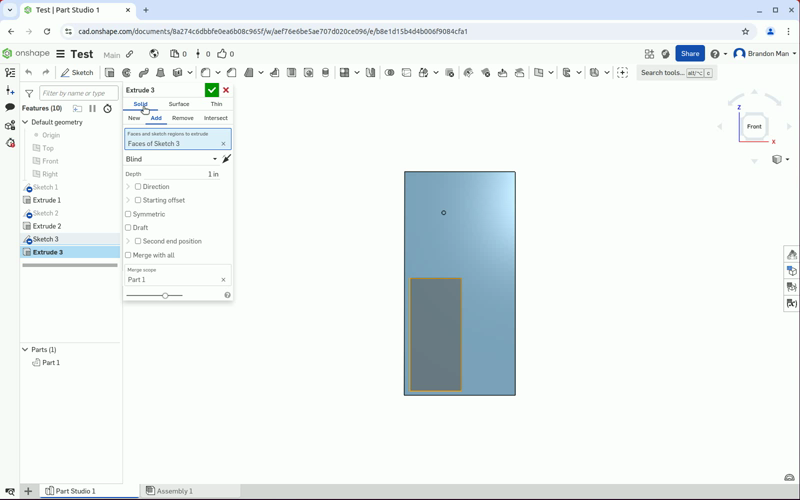
click(143, 106)
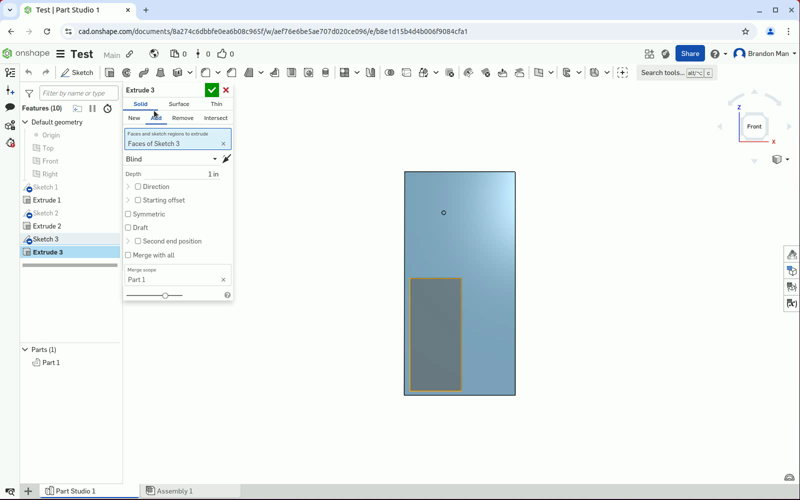
mouse_move(186, 120)
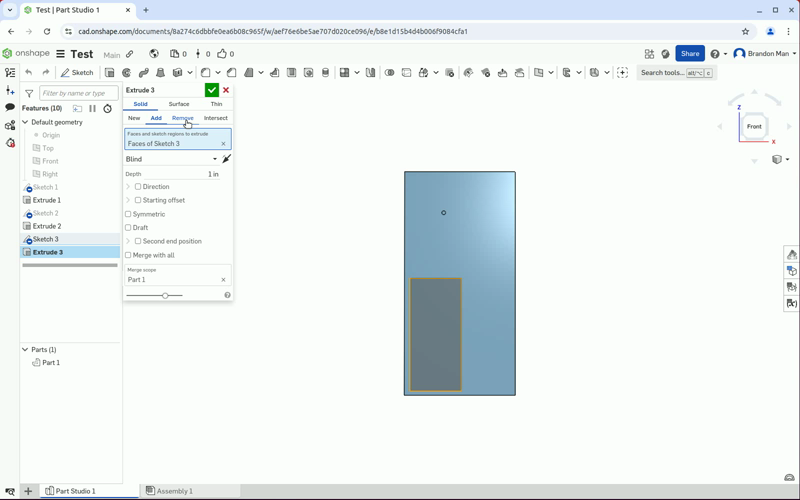
click(186, 120)
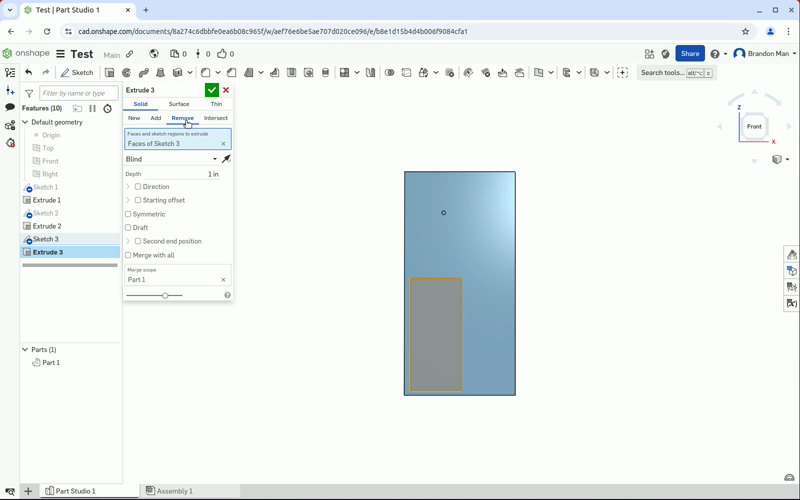
key(tab, 4)
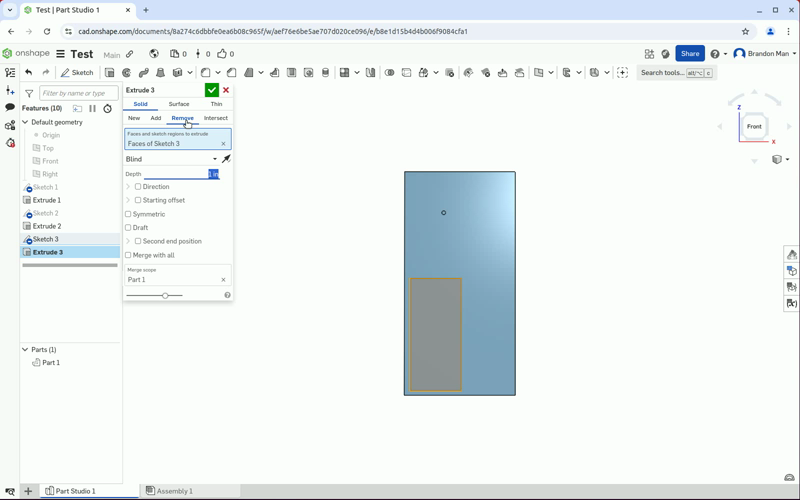
text(1.926)
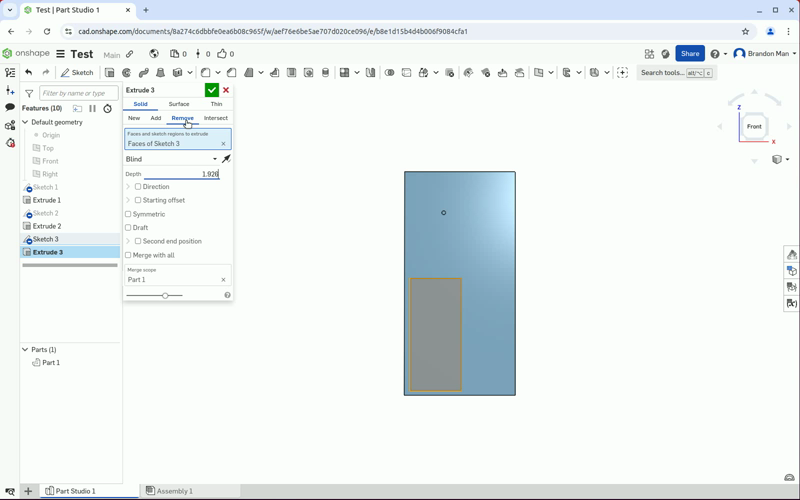
key(tab, 6)
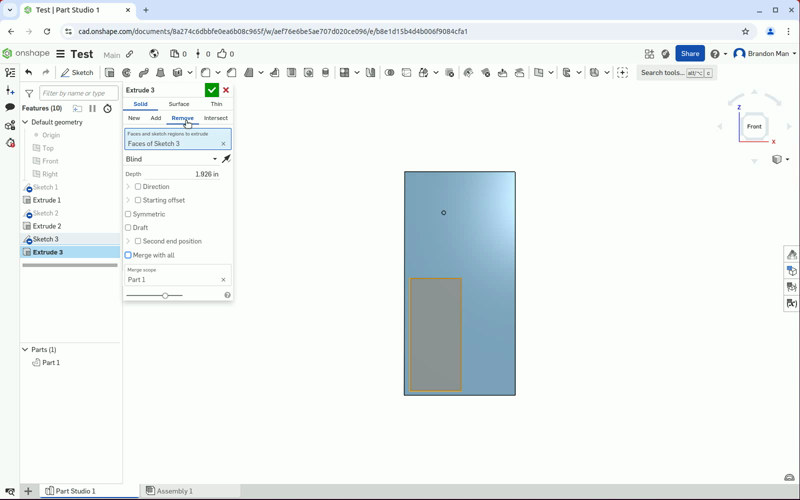
key(space)
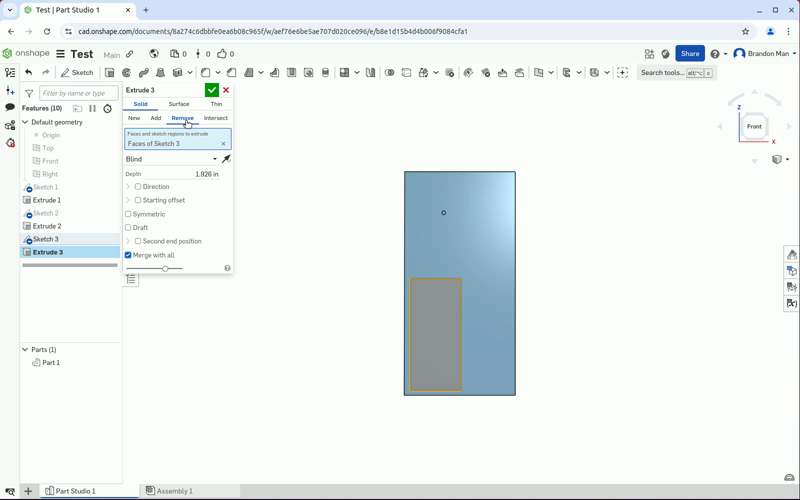
key(enter)
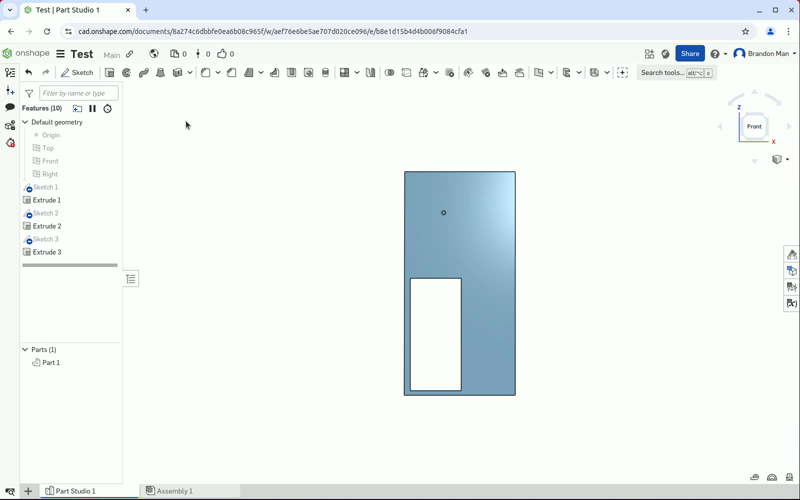
key(shift+h)
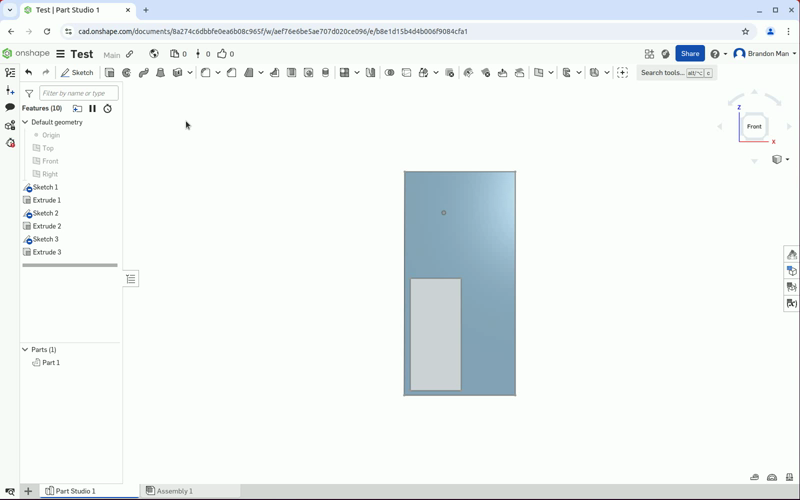
key(shift+h)
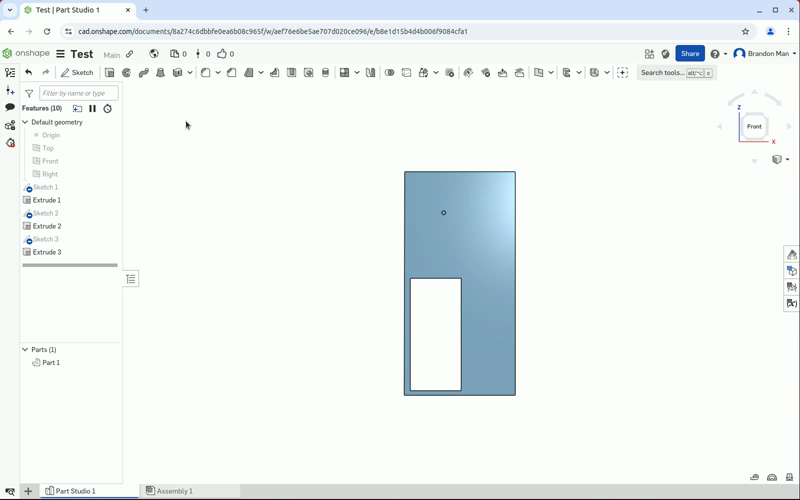
mouse_move(73, 189)
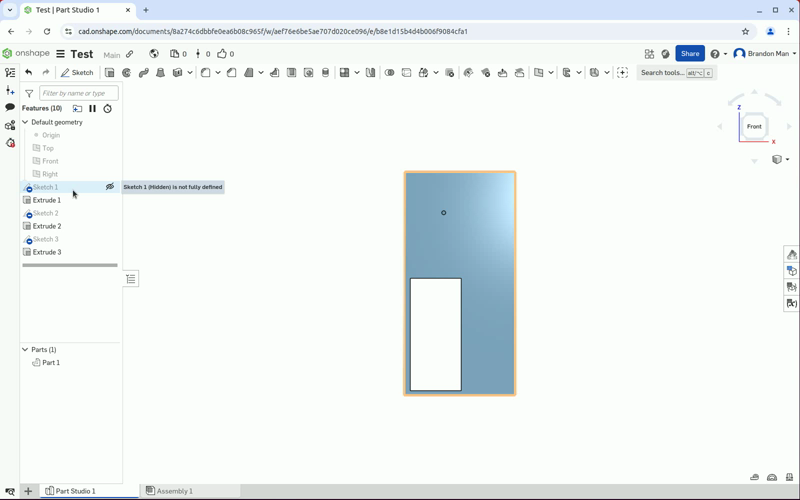
click(73, 189)
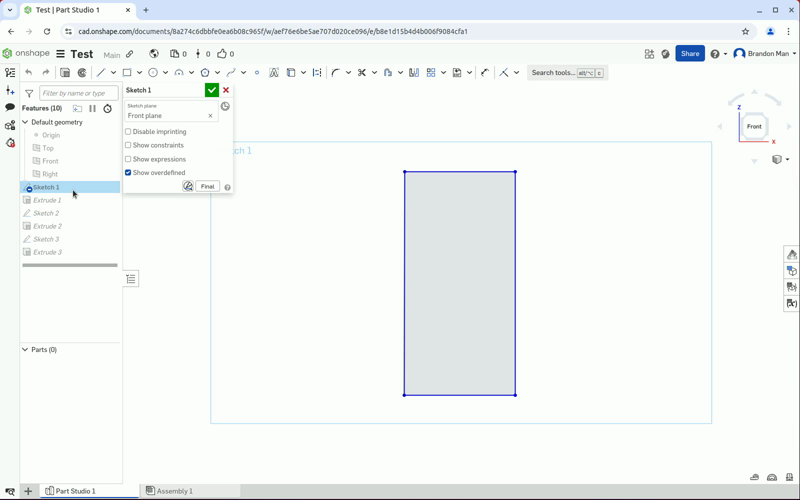
mouse_move(229, 92)
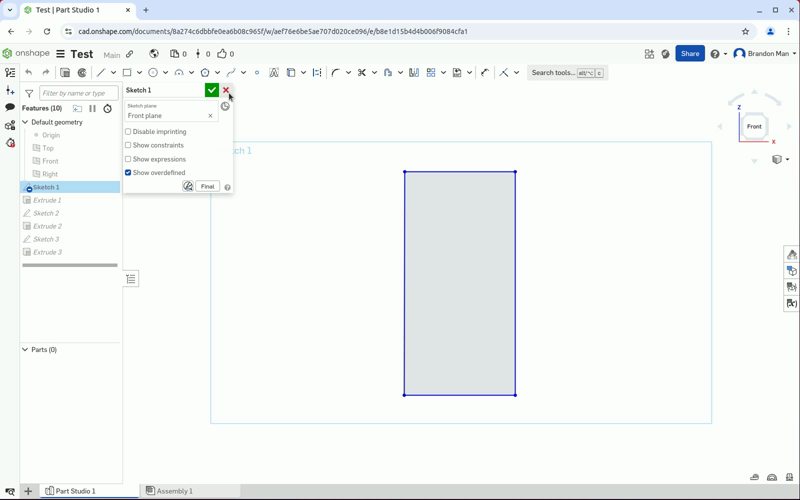
click(229, 92)
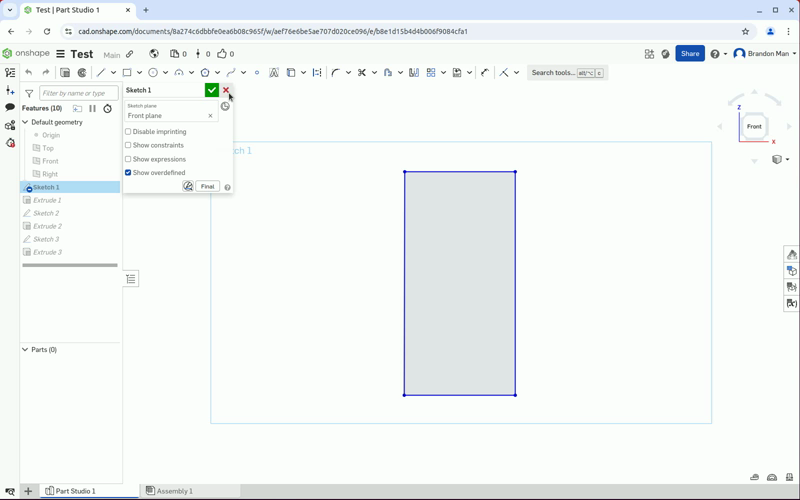
key(shift+s)
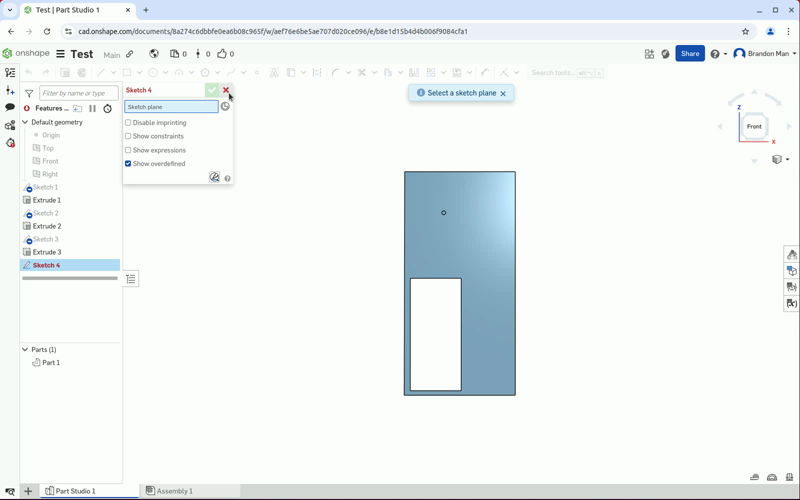
mouse_move(73, 163)
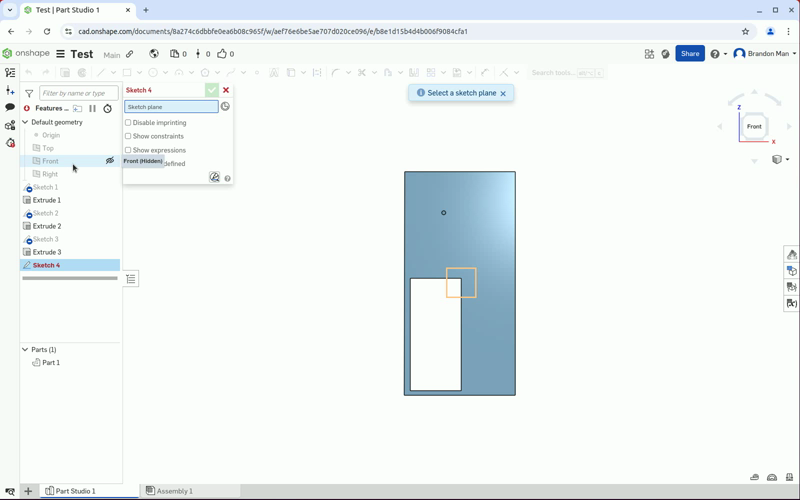
click(73, 163)
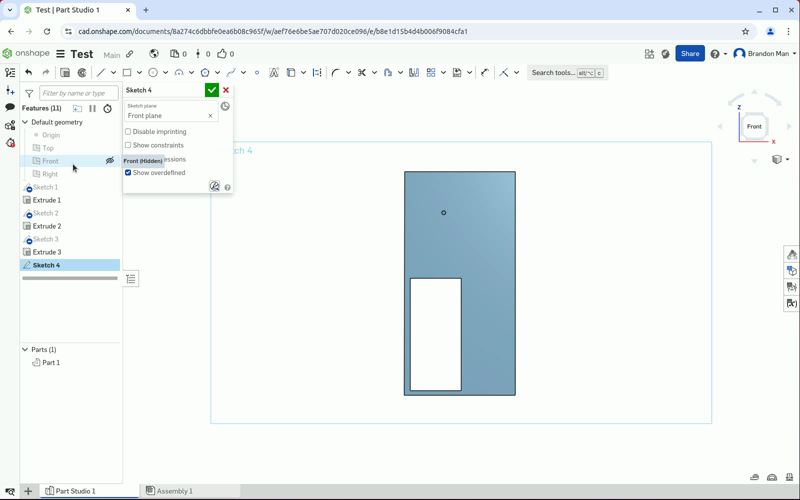
mouse_move(73, 352)
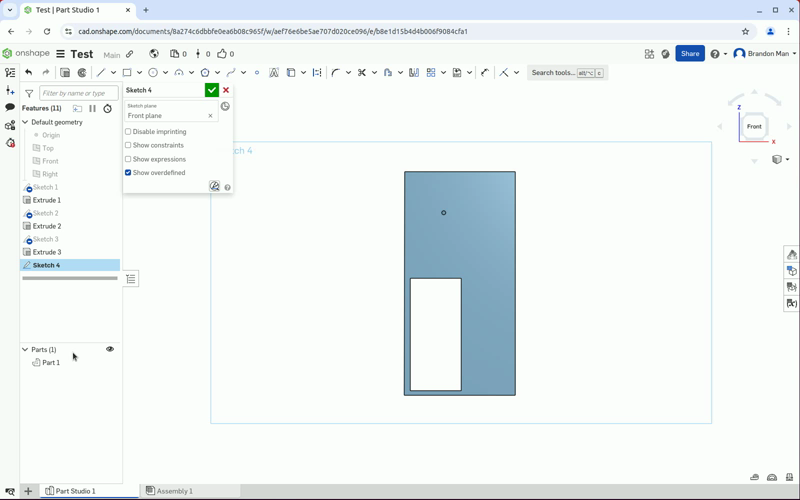
key(y)
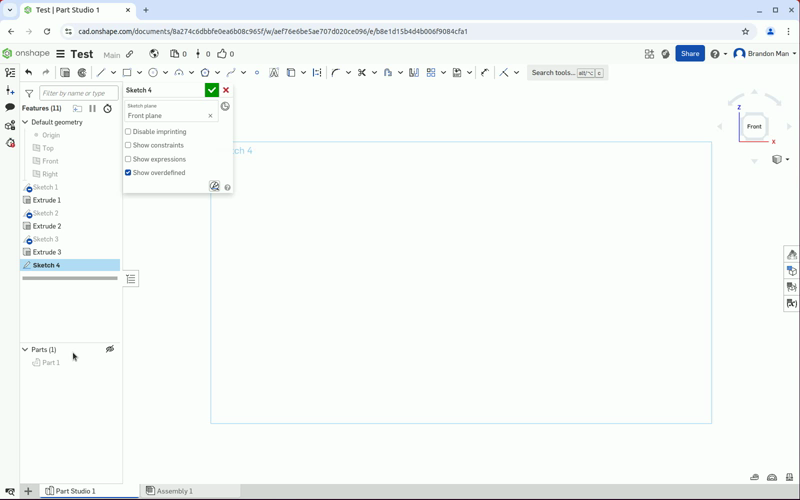
key(l)
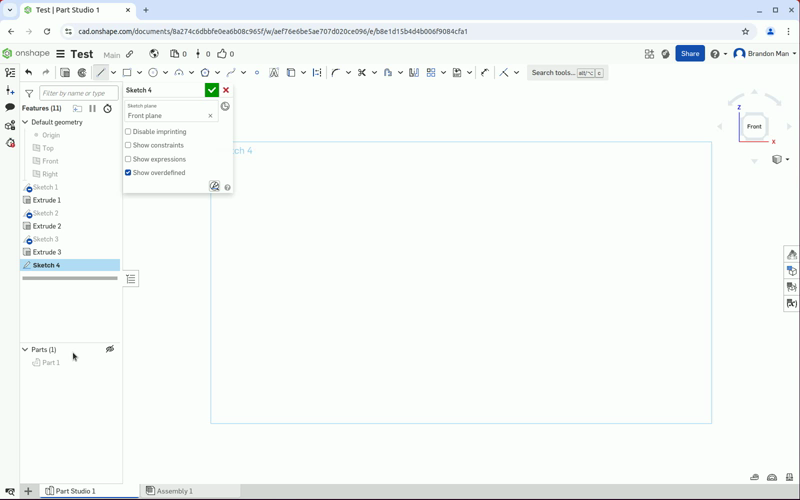
key_down(shift)
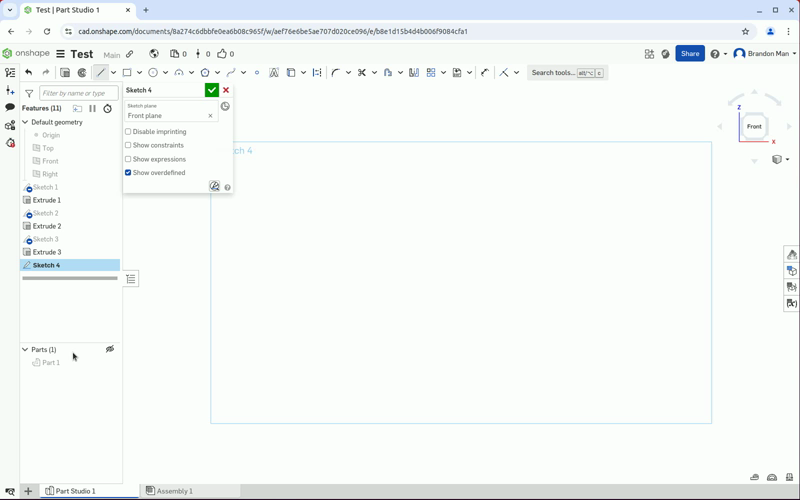
mouse_move(407, 391)
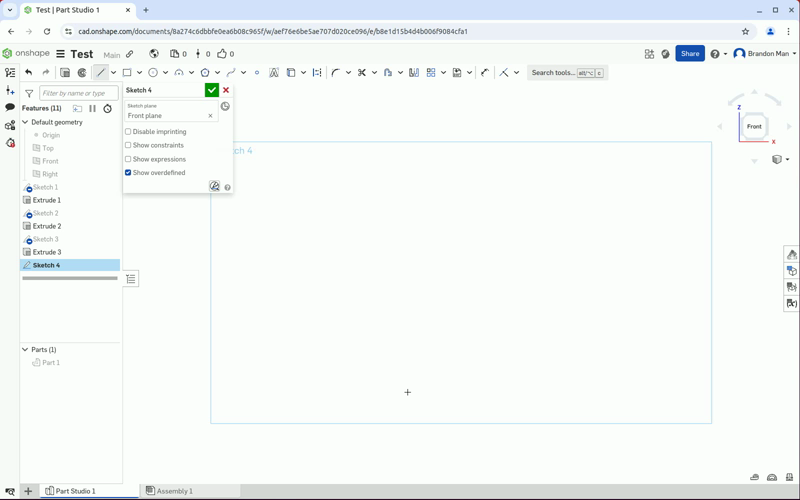
click(407, 391)
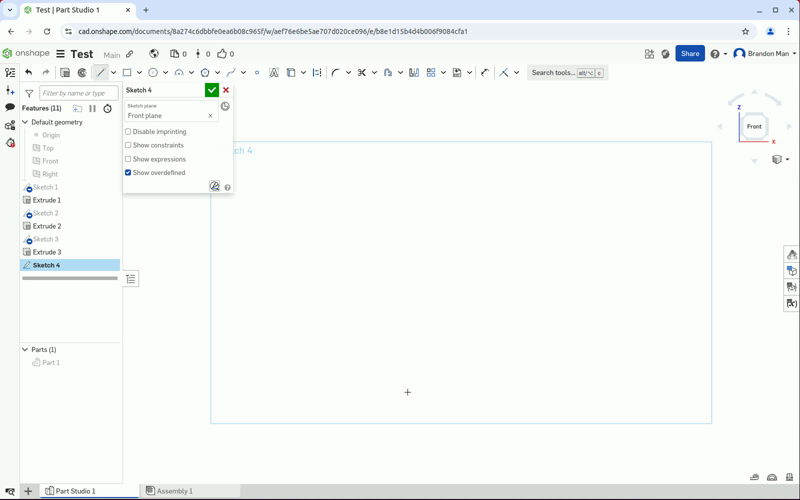
key_up(shift)
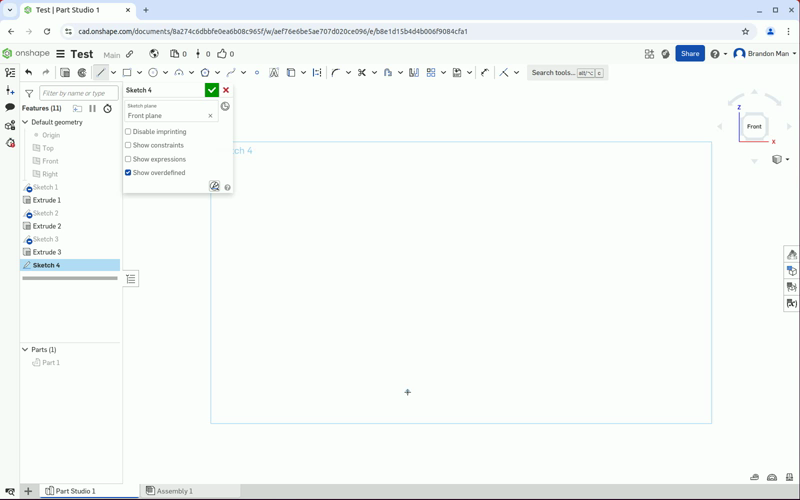
key_down(shift)
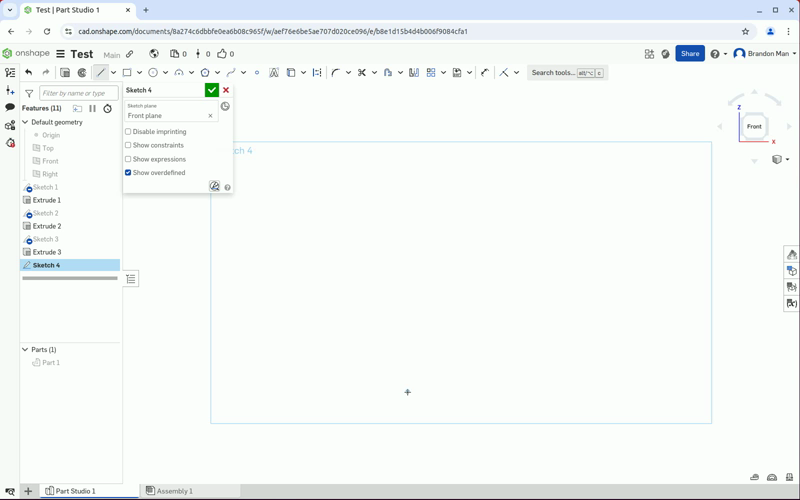
mouse_move(437, 391)
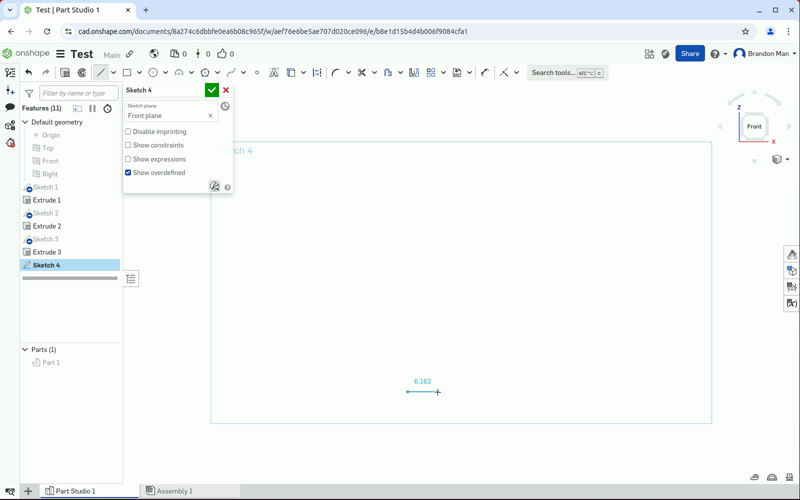
mouse_move(461, 391)
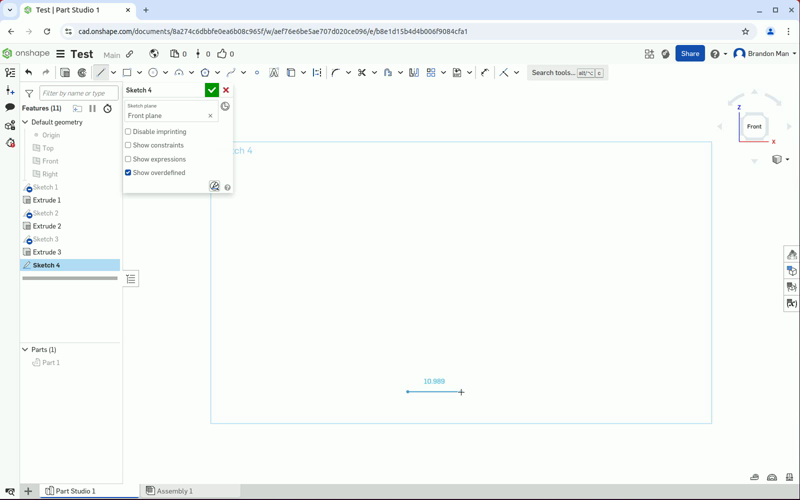
click(461, 391)
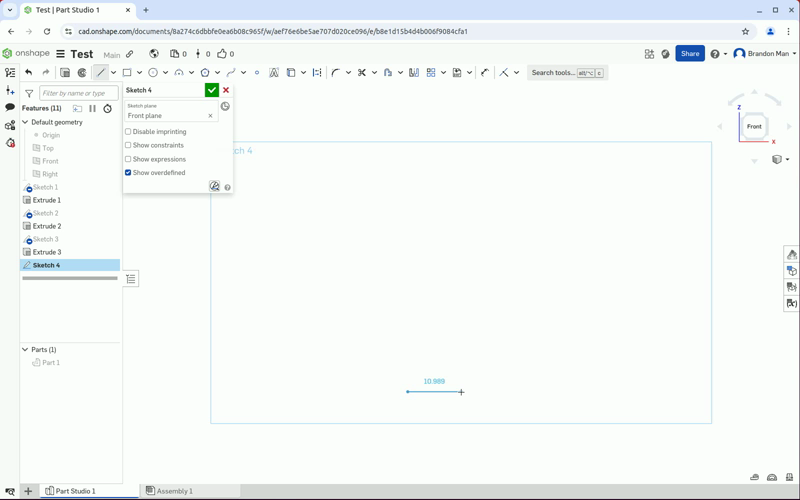
key_up(shift)
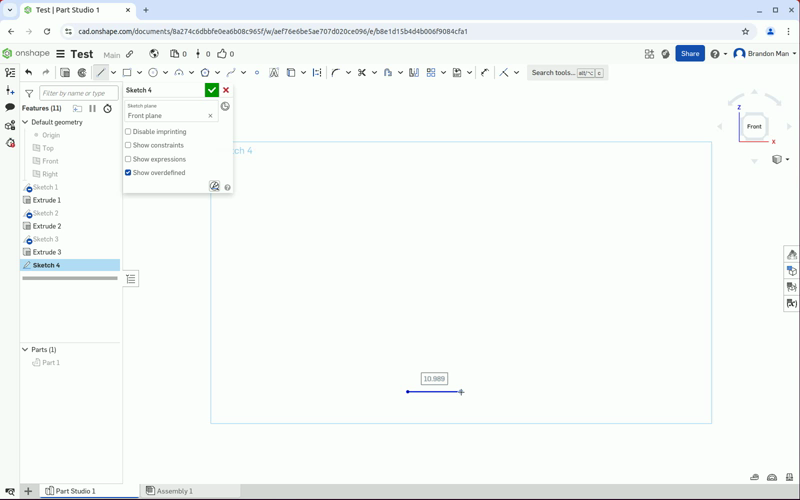
key_down(shift)
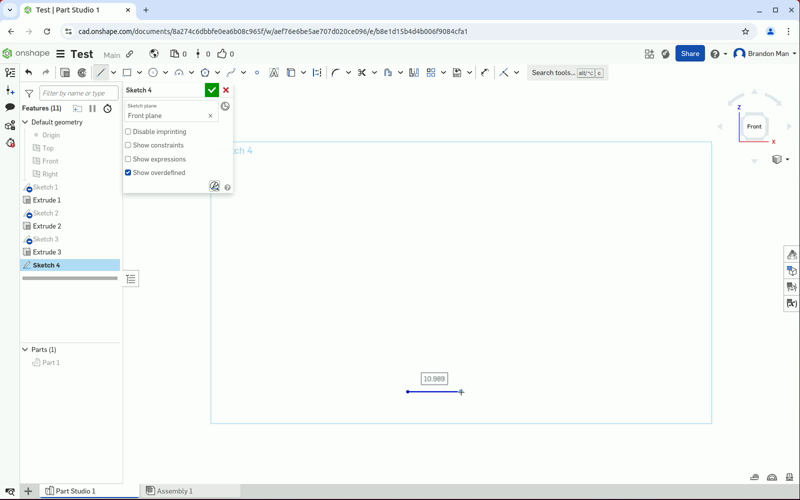
mouse_move(461, 277)
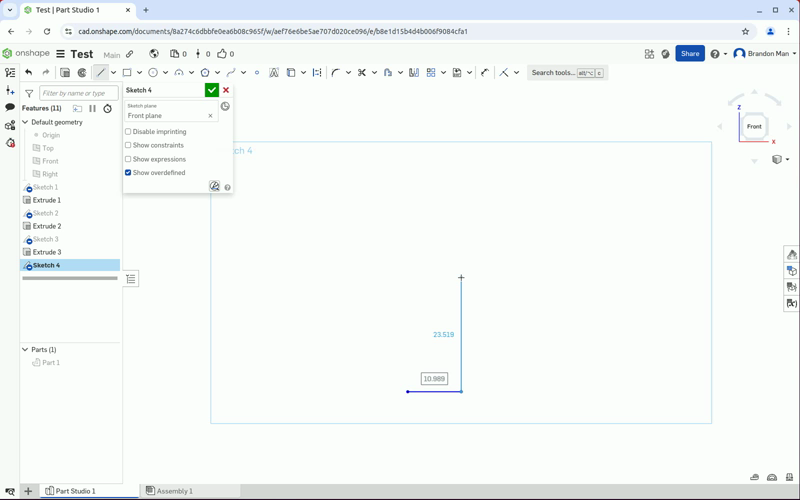
click(461, 277)
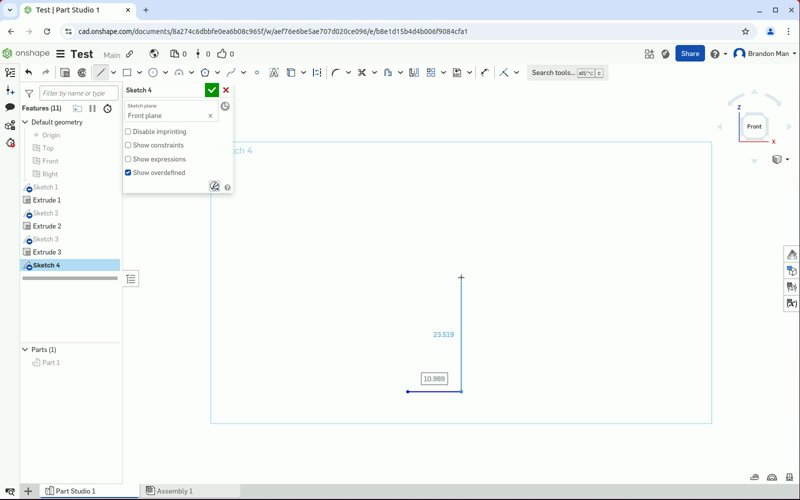
key_up(shift)
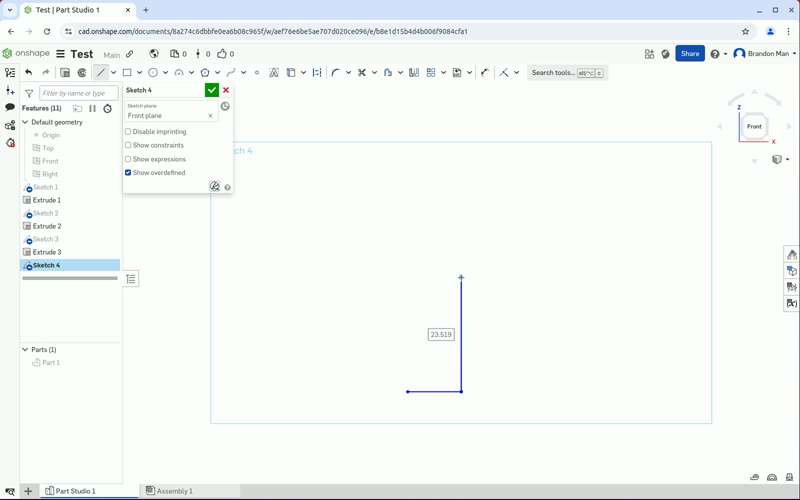
key_down(shift)
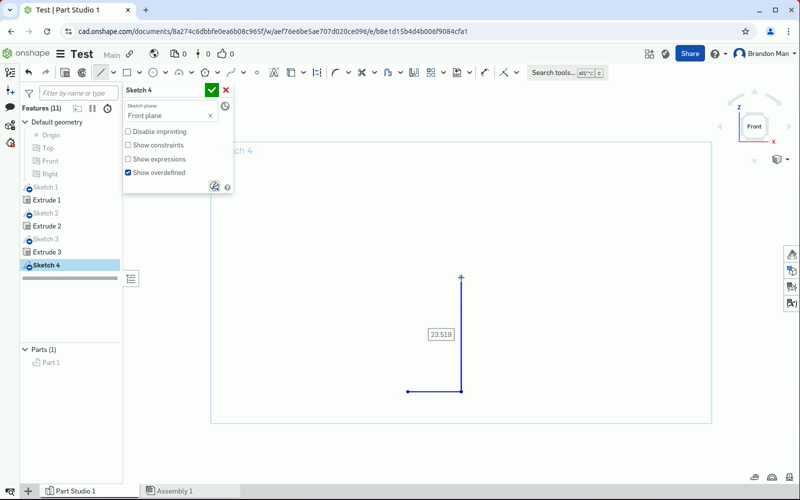
mouse_move(491, 277)
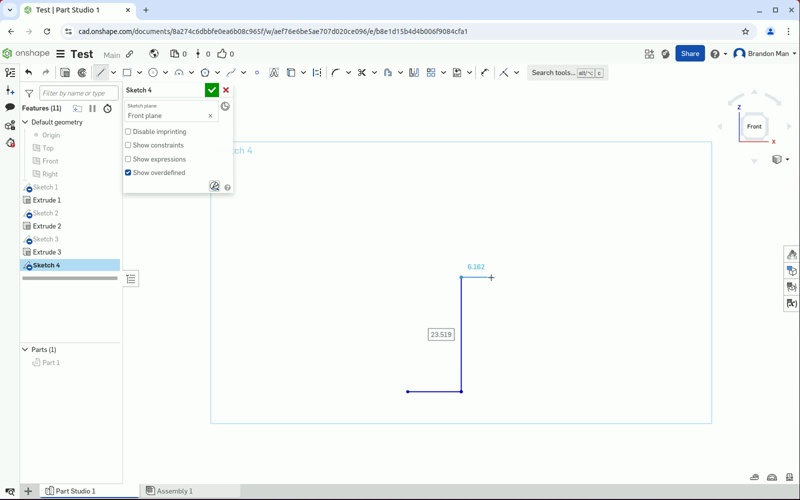
mouse_move(407, 277)
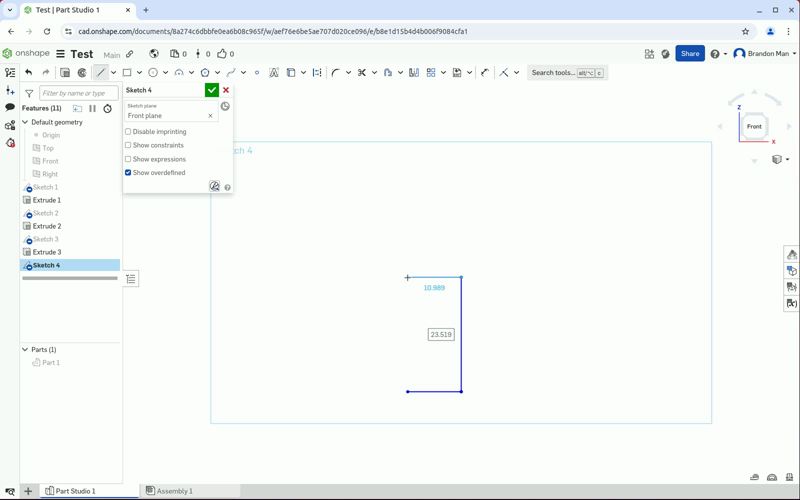
click(407, 277)
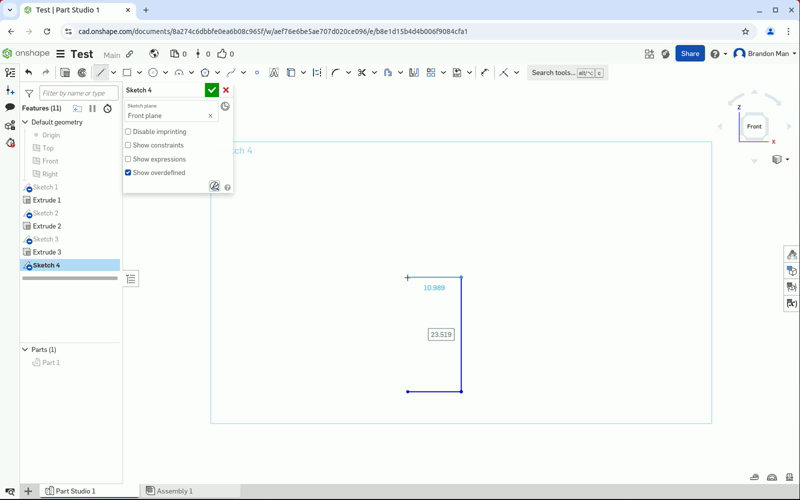
key_up(shift)
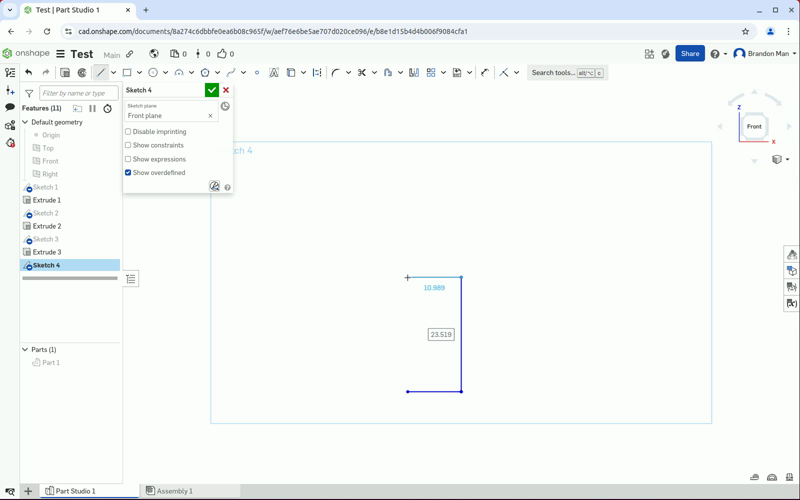
key_down(shift)
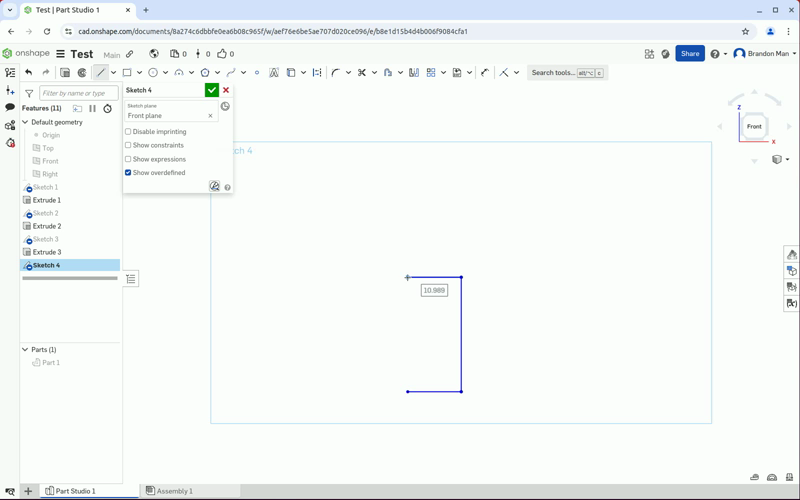
mouse_move(407, 391)
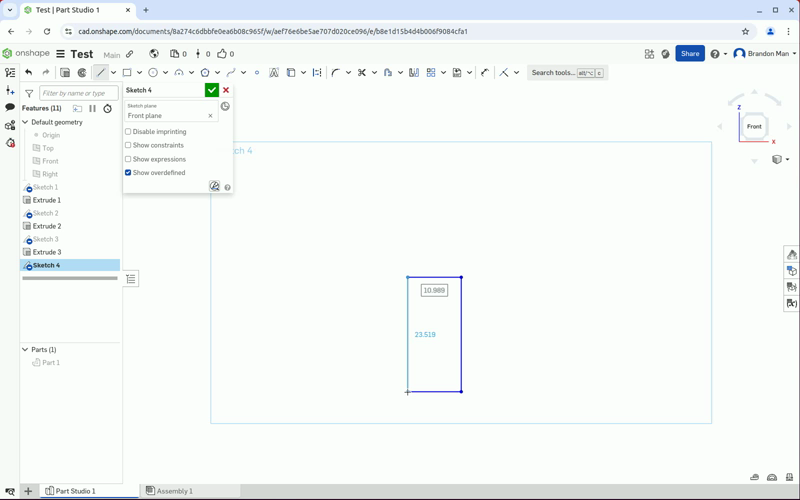
key_up(shift)
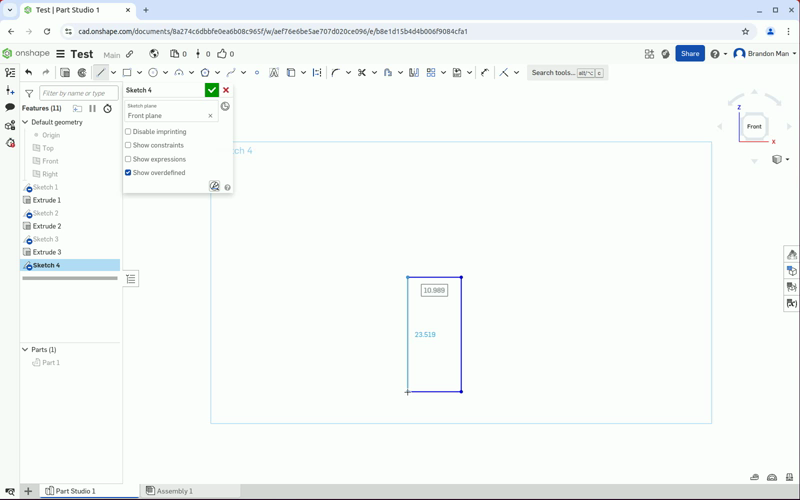
click(407, 391)
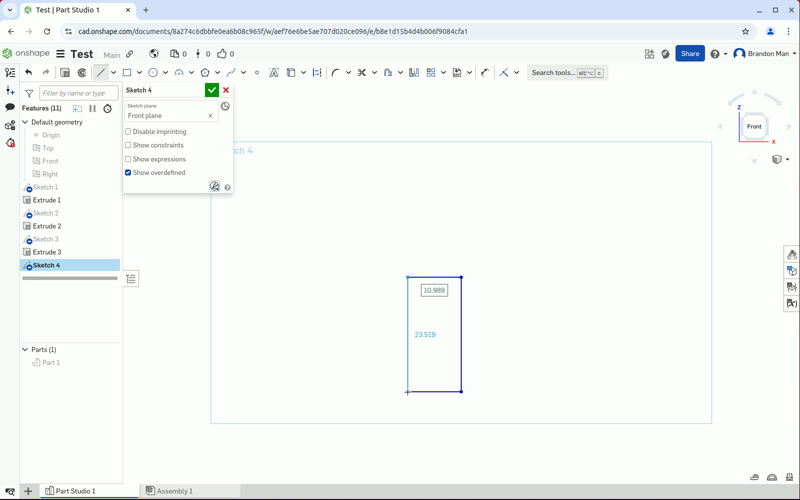
key(esc)
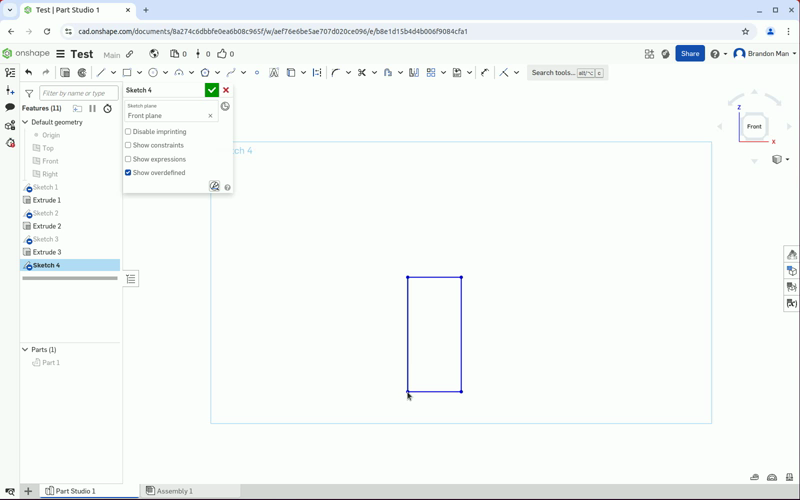
key(l)
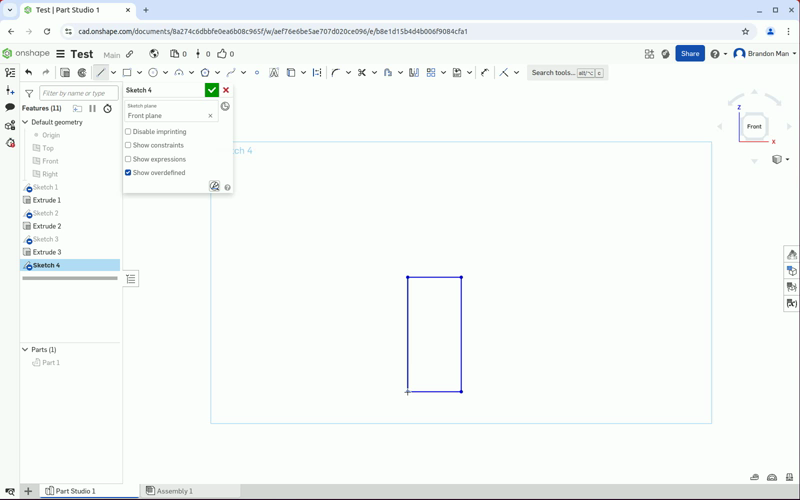
key_down(shift)
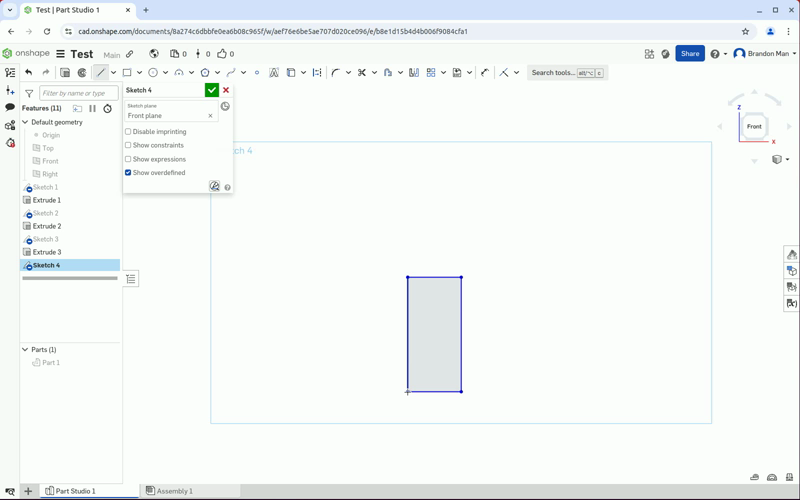
mouse_move(409, 390)
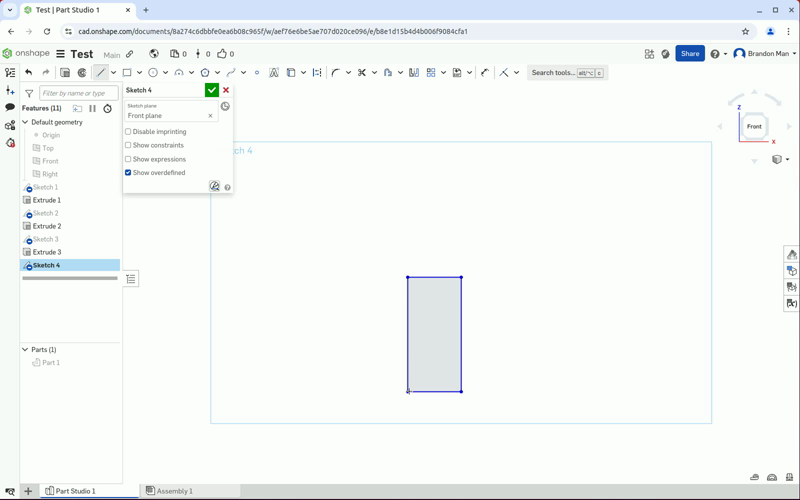
scroll(6)
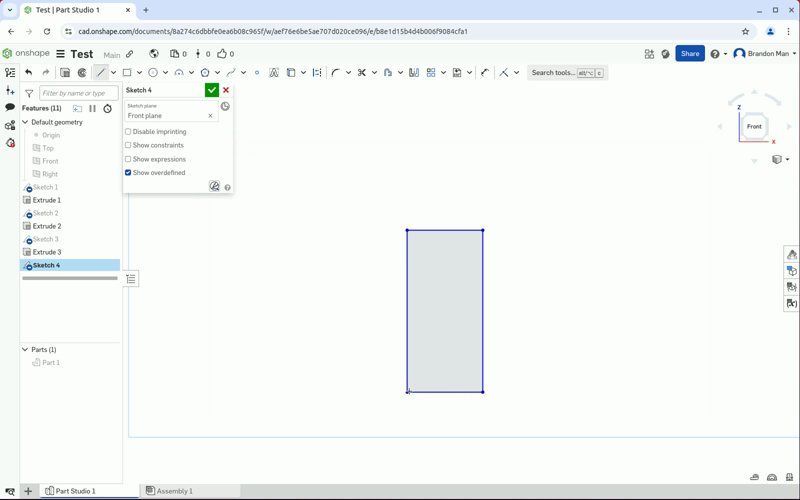
scroll(6)
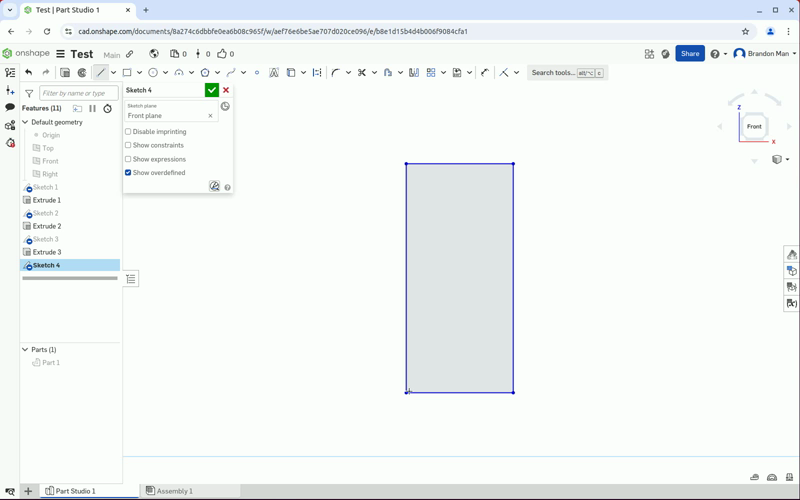
scroll(6)
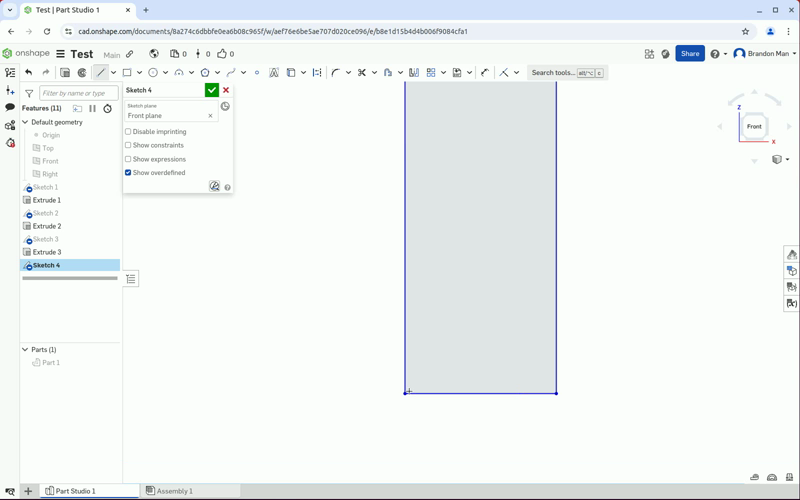
scroll(6)
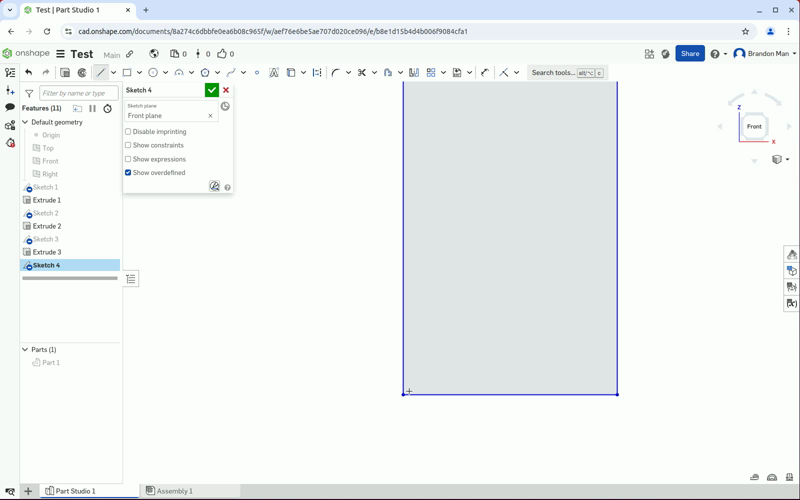
scroll(6)
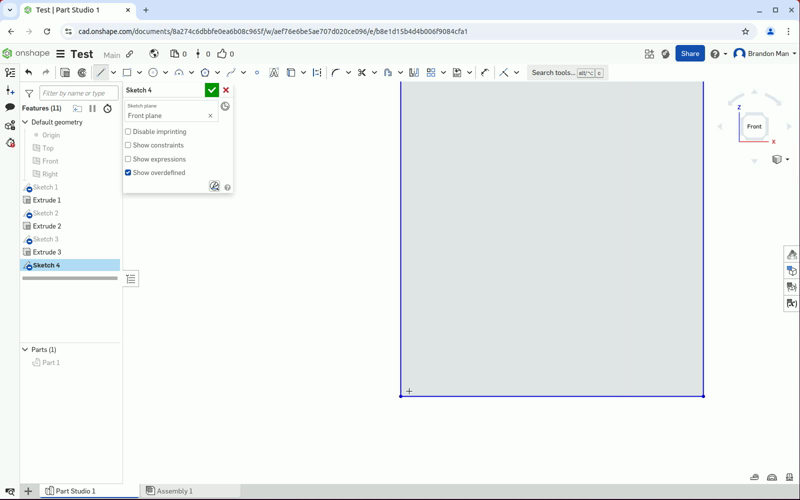
scroll(6)
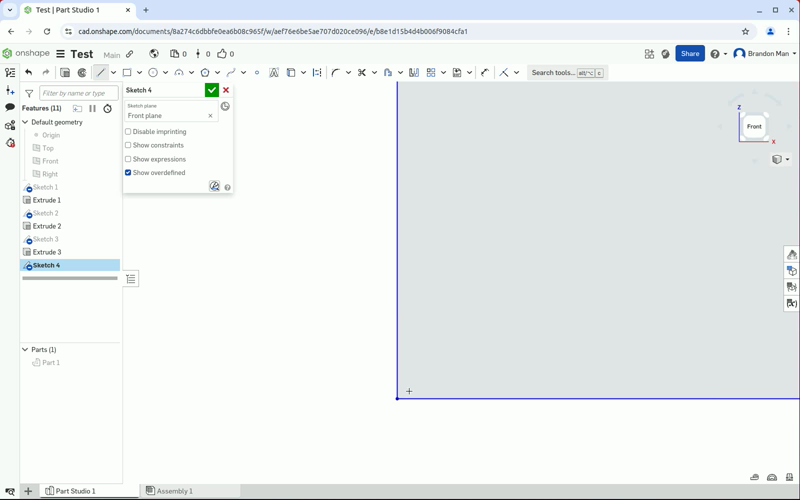
scroll(6)
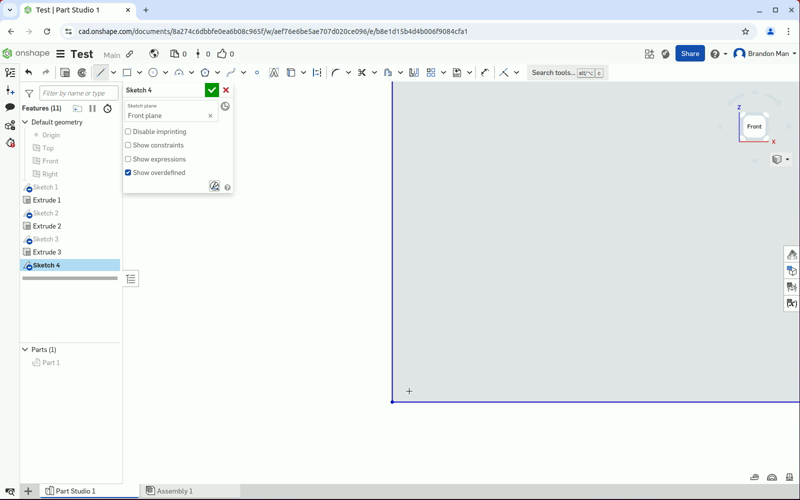
click(409, 390)
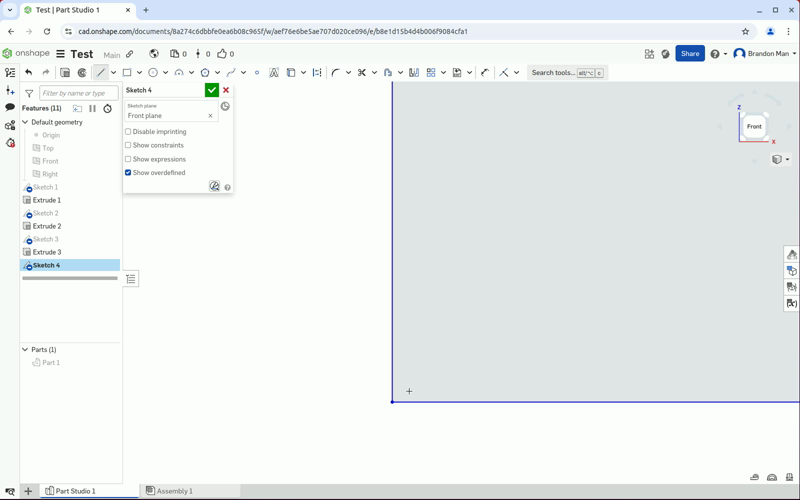
scroll(-6)
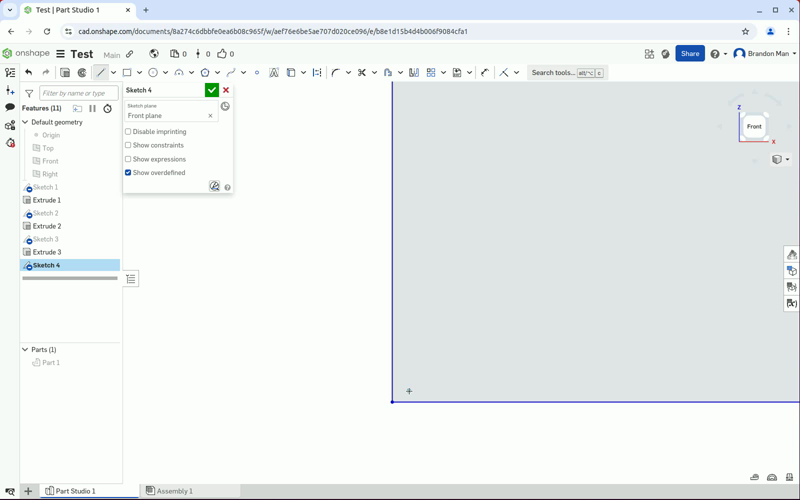
scroll(-6)
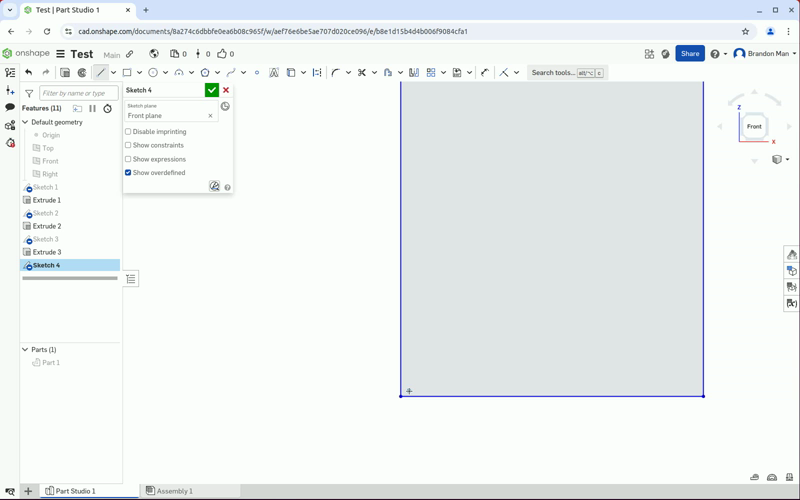
scroll(-6)
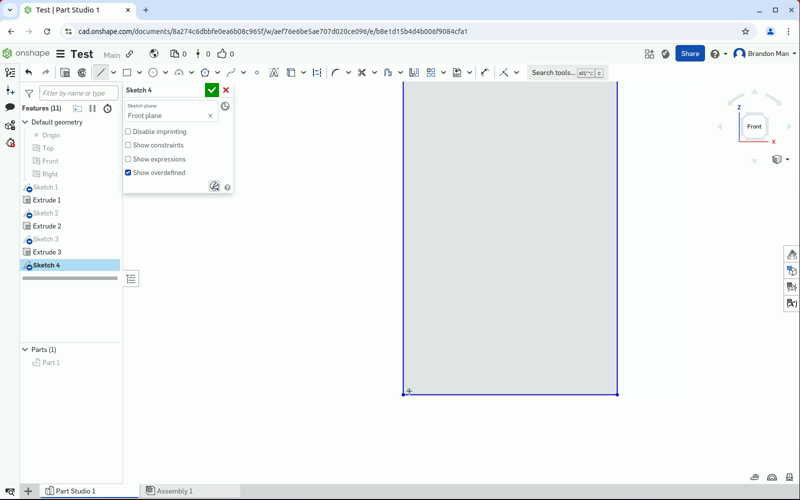
scroll(-6)
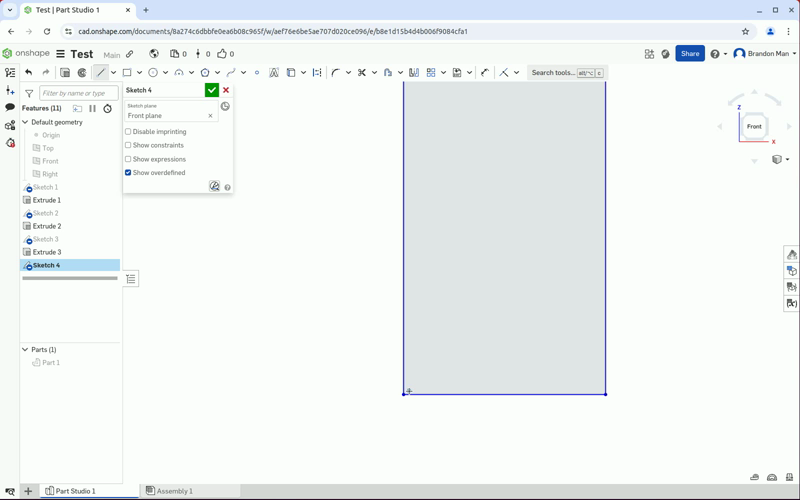
scroll(-6)
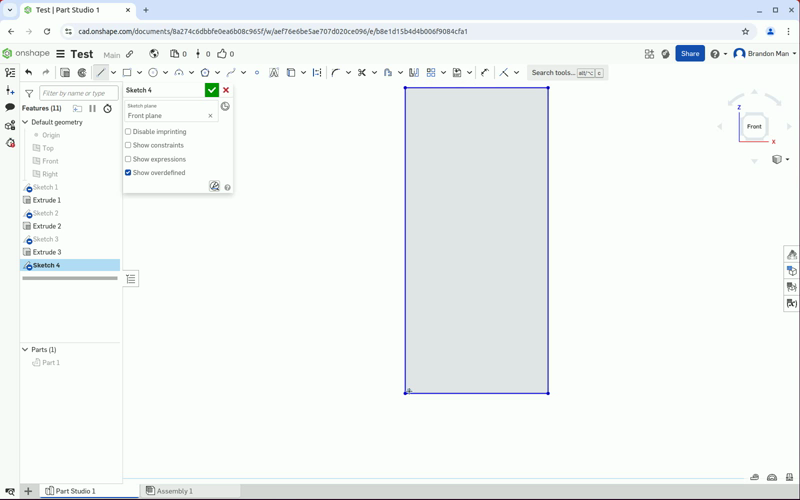
scroll(-6)
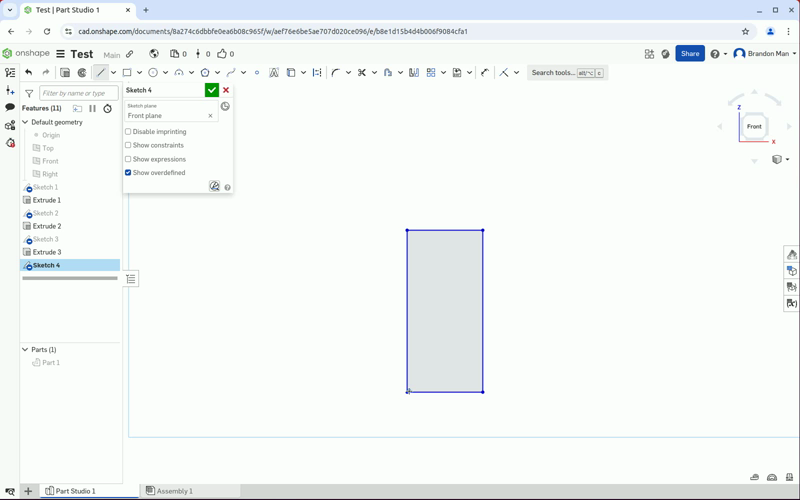
scroll(-6)
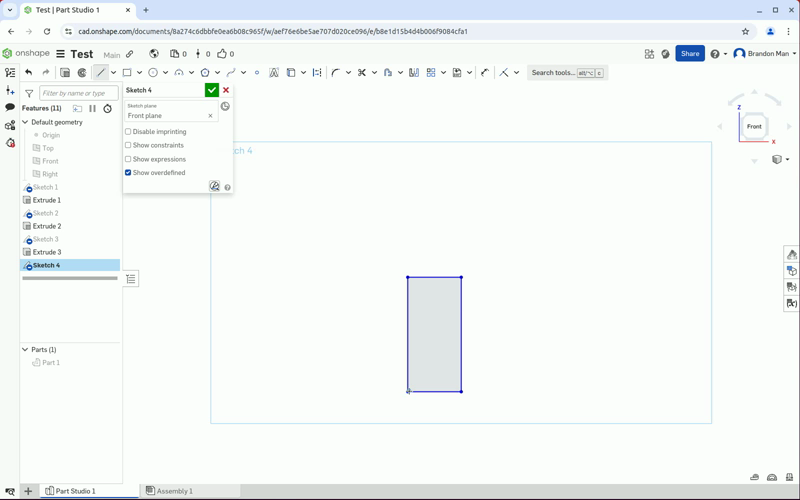
key_up(shift)
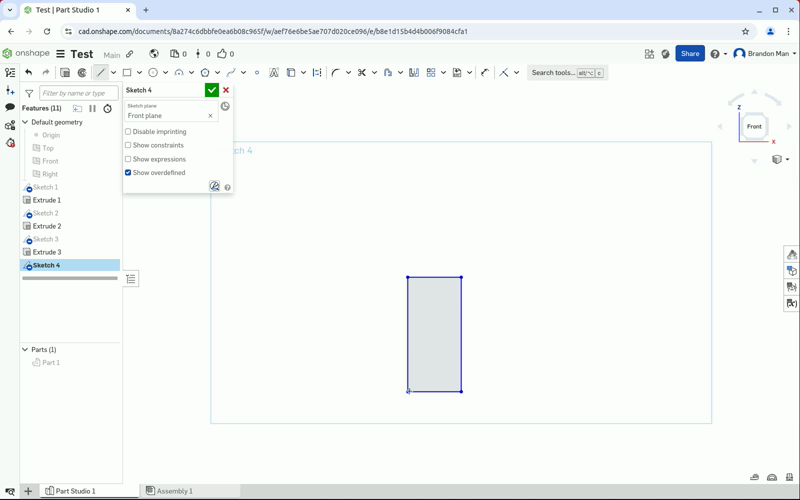
key_down(shift)
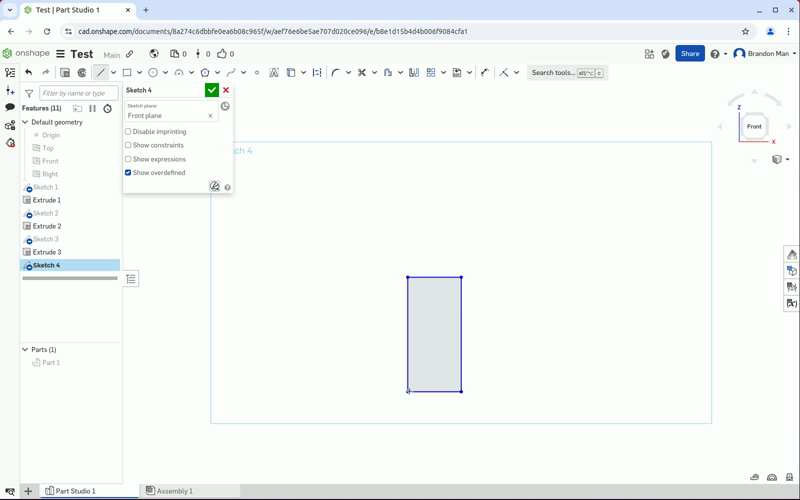
mouse_move(439, 390)
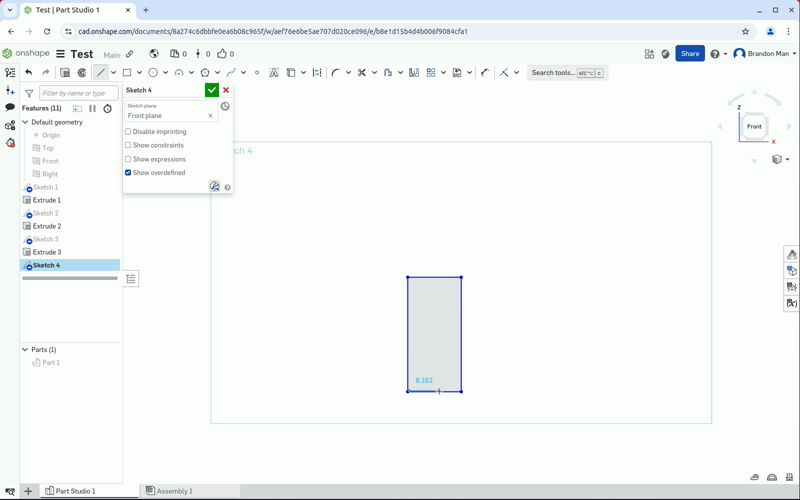
mouse_move(459, 390)
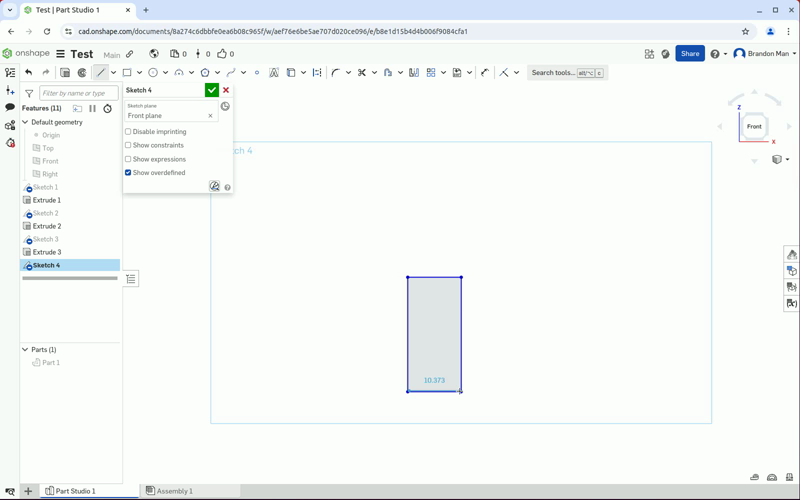
scroll(6)
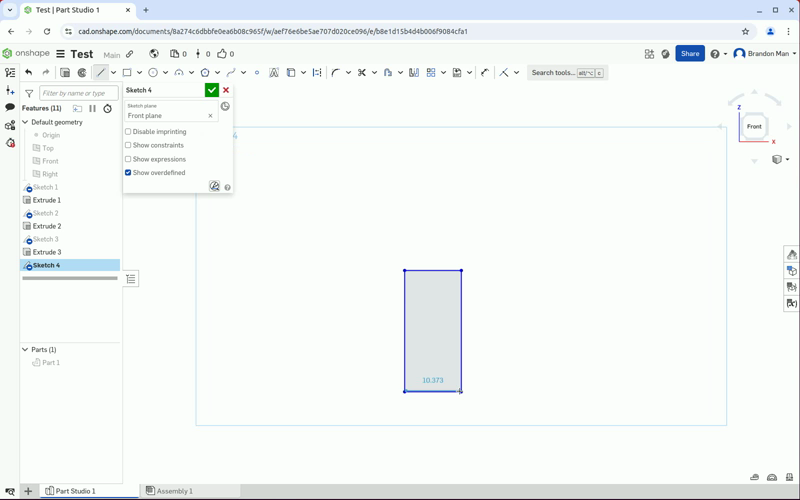
scroll(6)
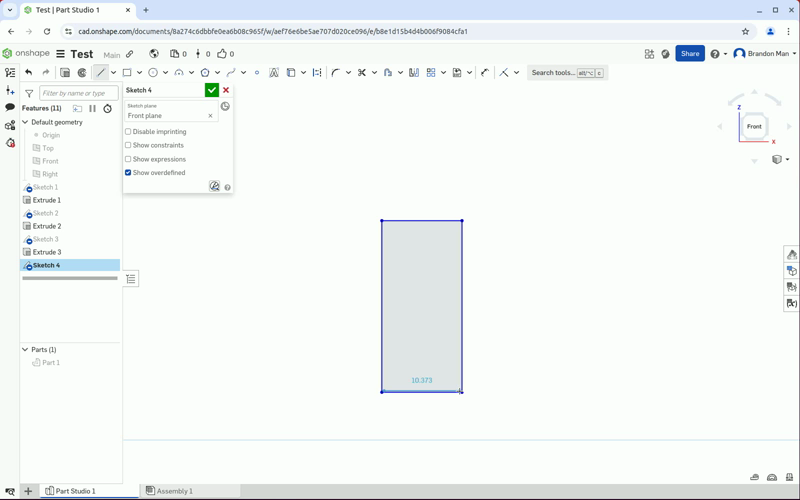
scroll(6)
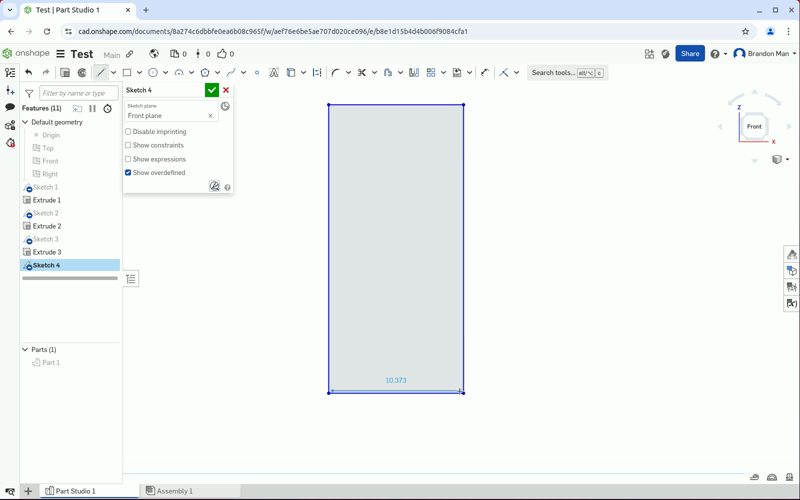
scroll(6)
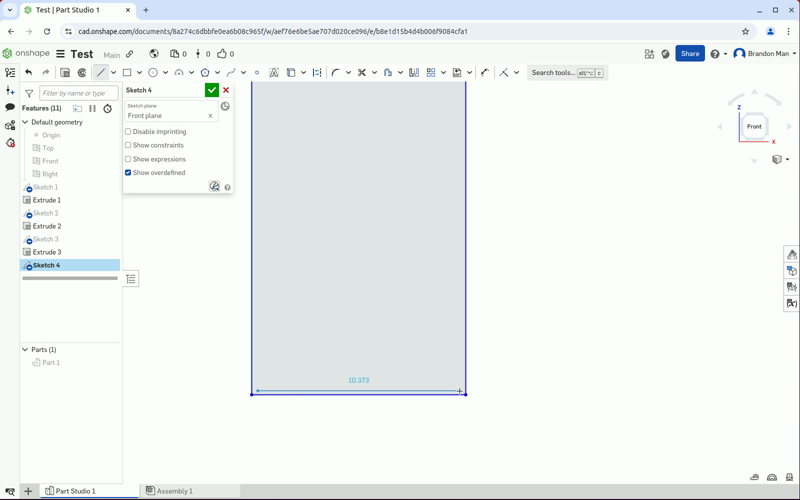
scroll(6)
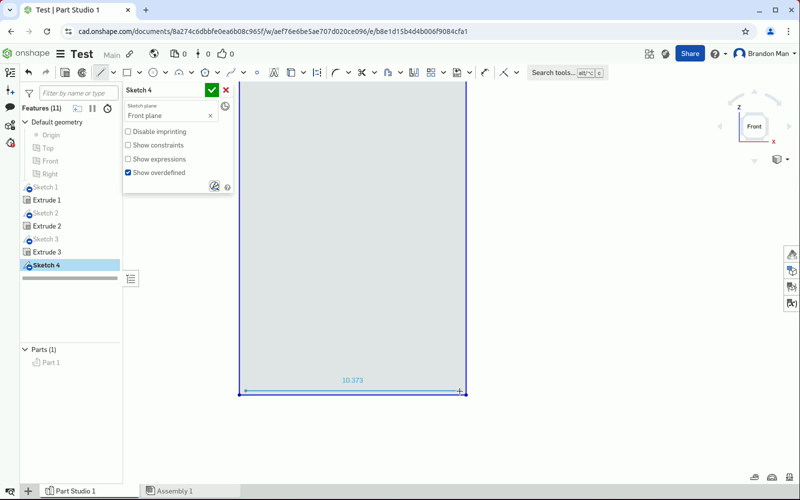
scroll(6)
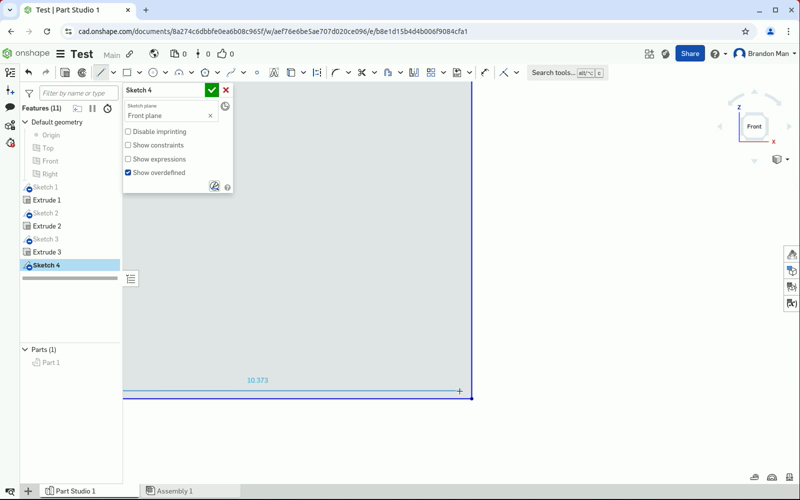
scroll(6)
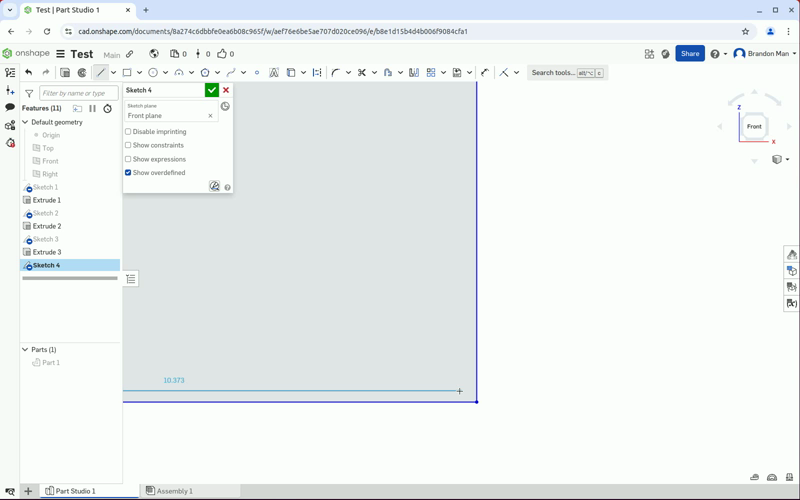
click(459, 390)
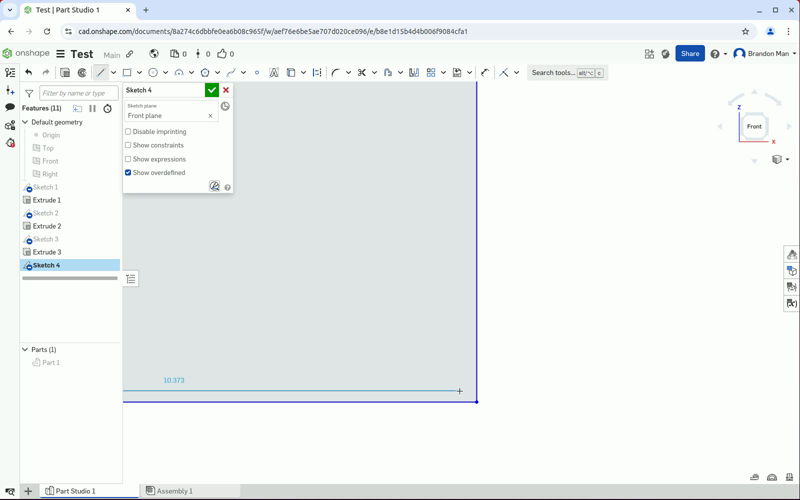
scroll(-6)
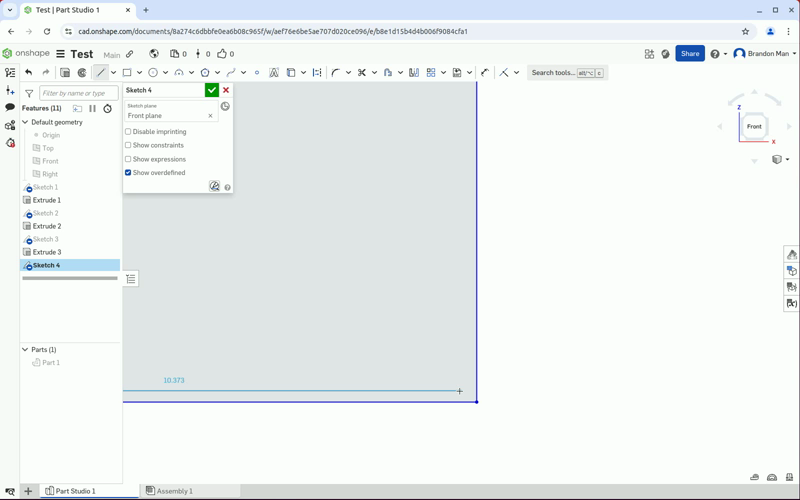
scroll(-6)
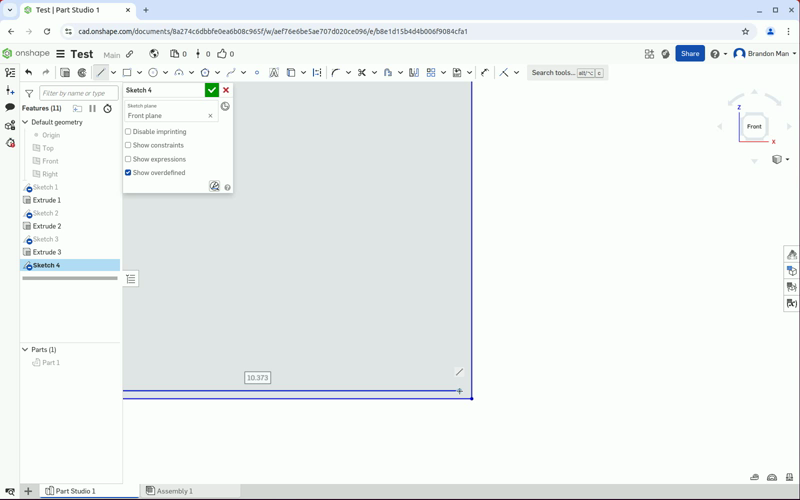
scroll(-6)
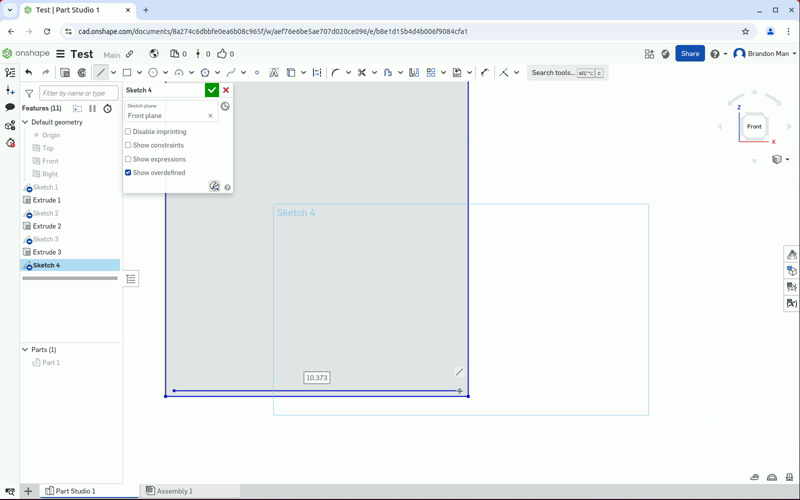
scroll(-6)
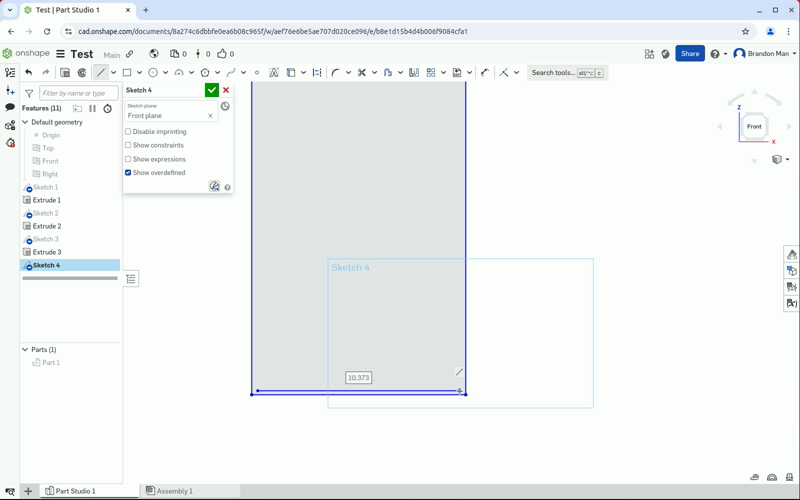
scroll(-6)
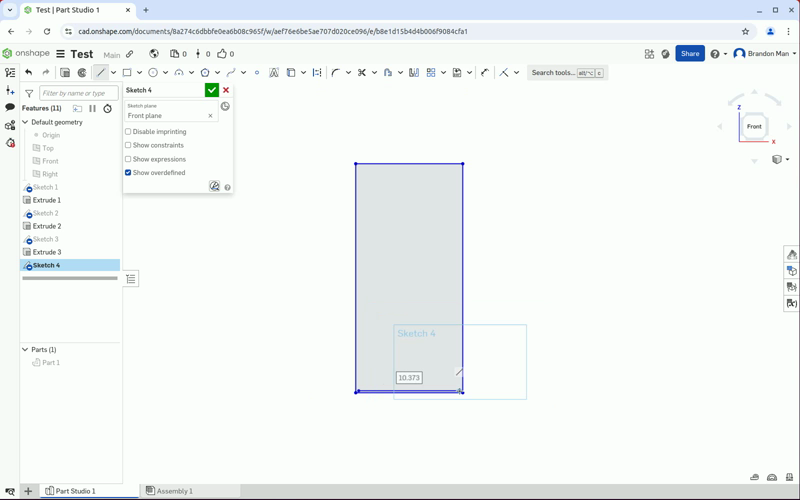
scroll(-6)
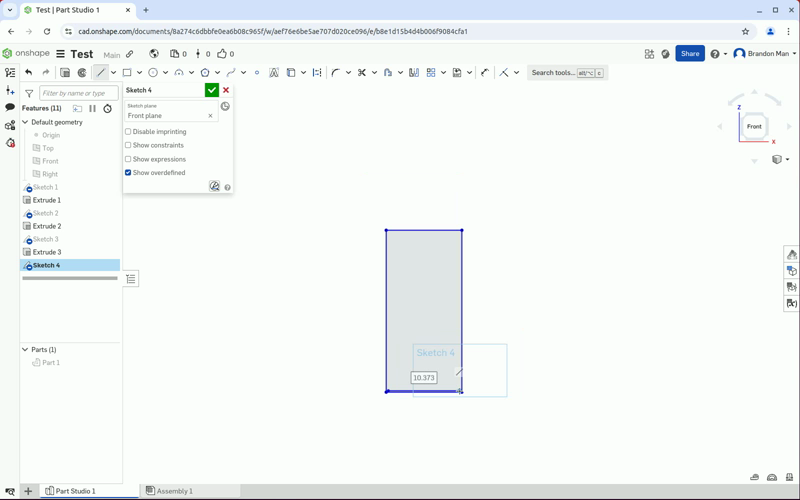
scroll(-6)
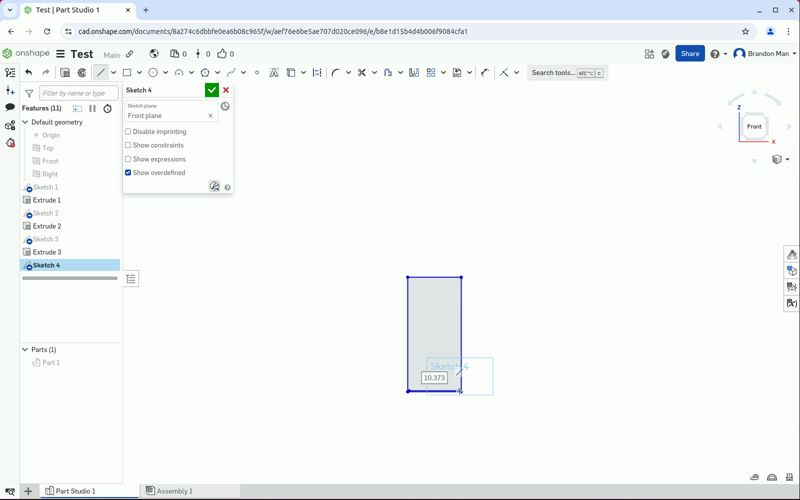
key_up(shift)
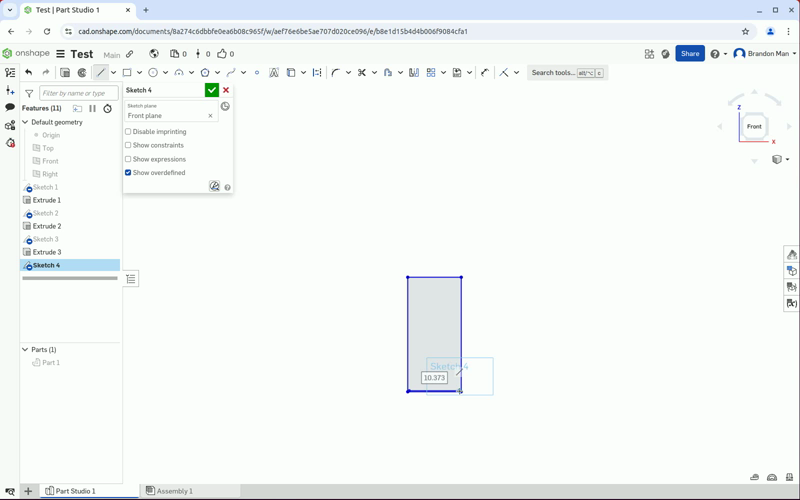
key_down(shift)
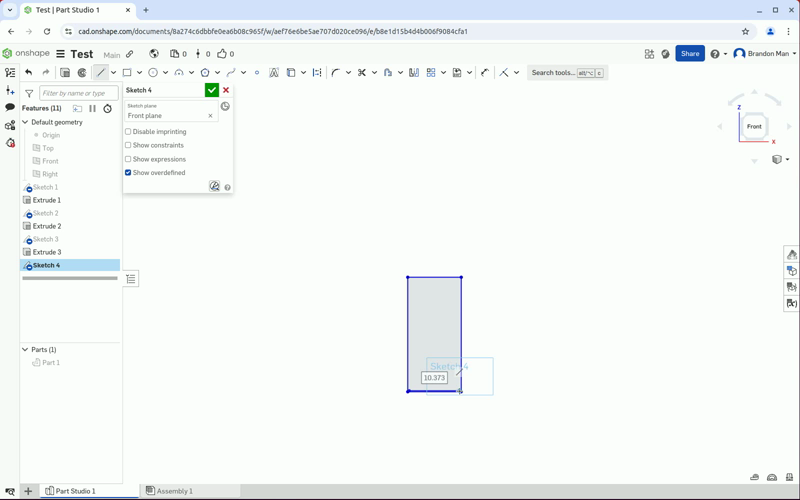
mouse_move(459, 278)
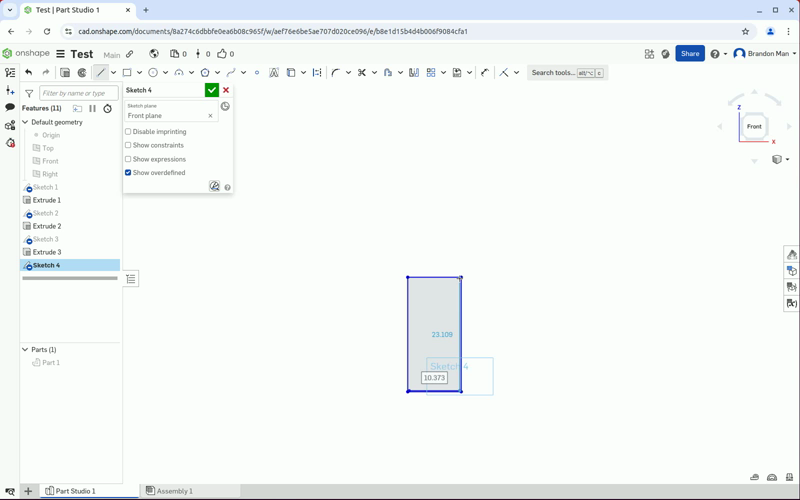
scroll(6)
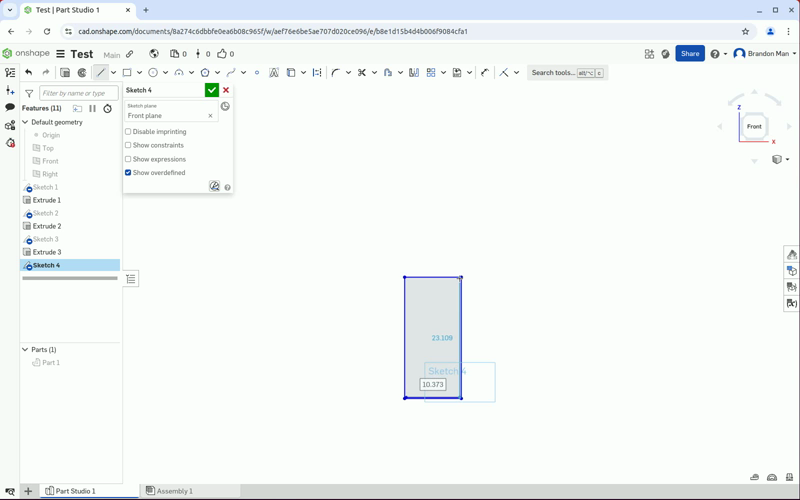
scroll(6)
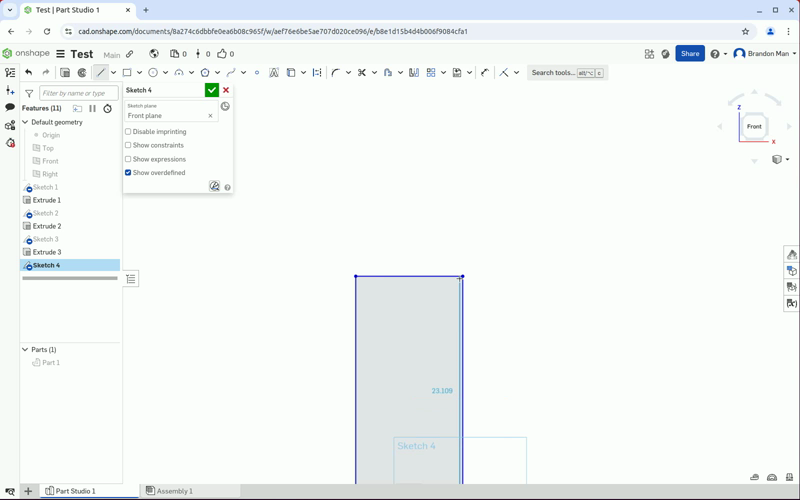
scroll(6)
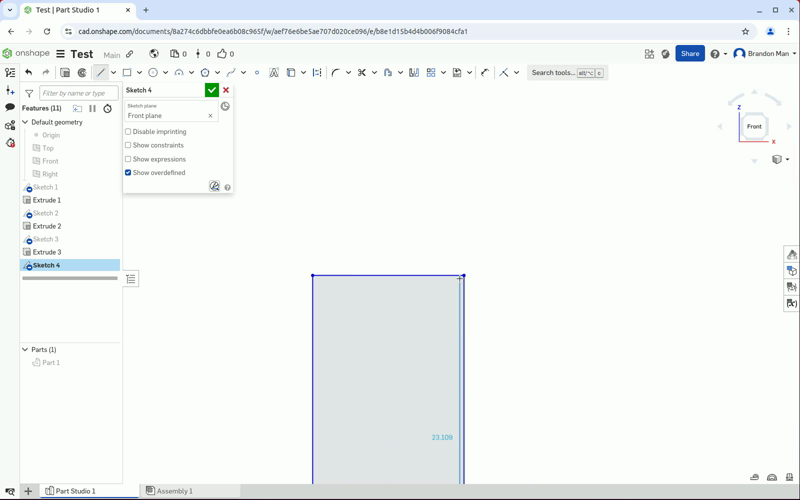
scroll(6)
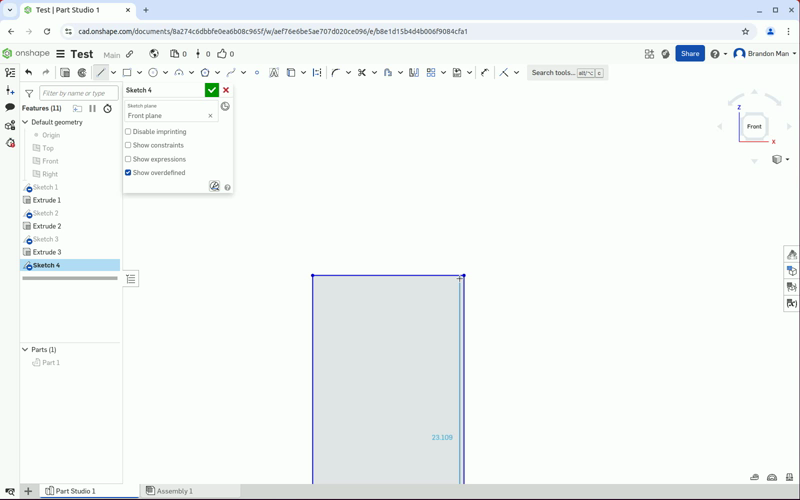
scroll(6)
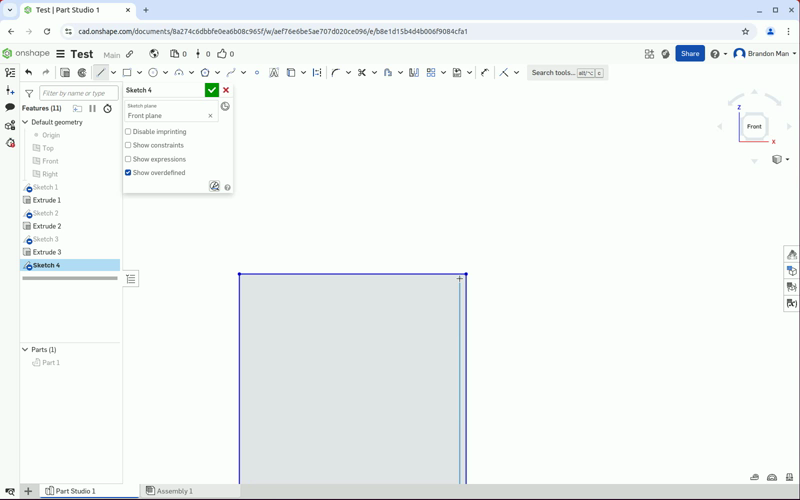
scroll(6)
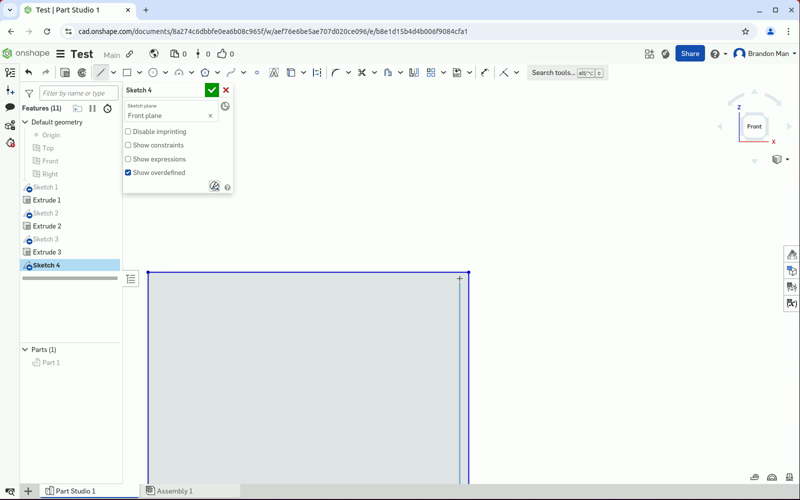
scroll(6)
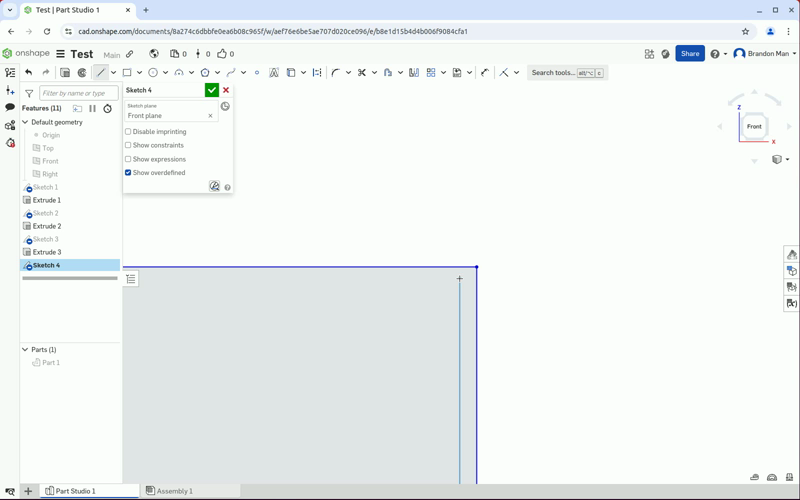
click(459, 278)
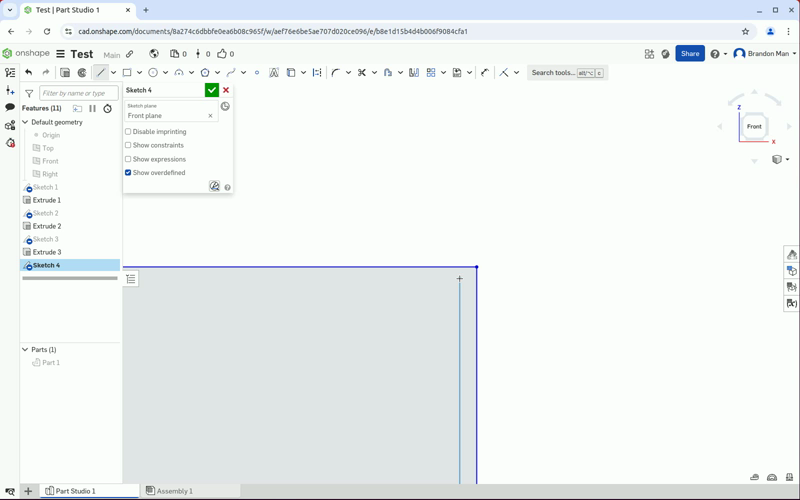
scroll(-6)
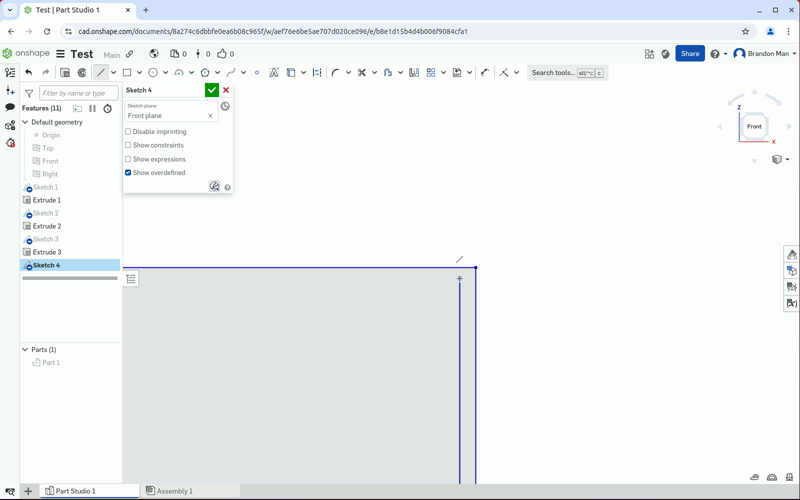
scroll(-6)
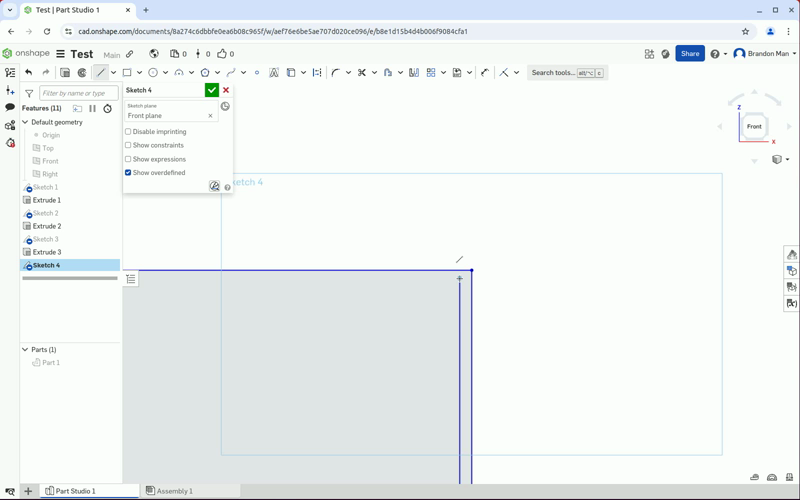
scroll(-6)
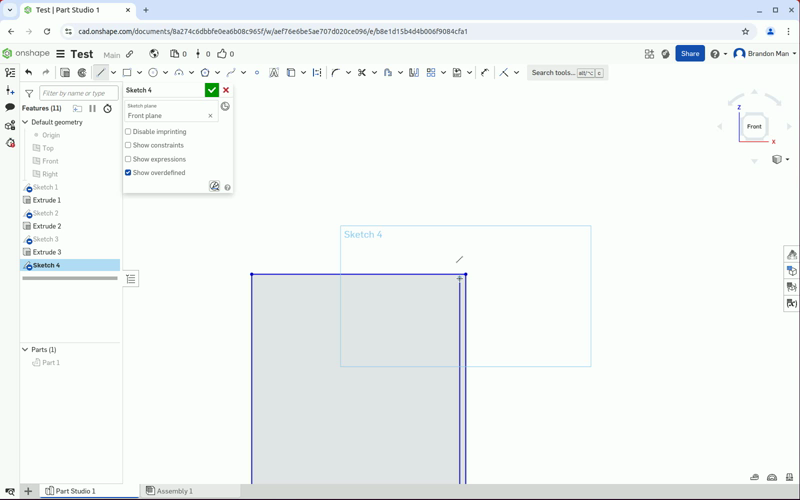
scroll(-6)
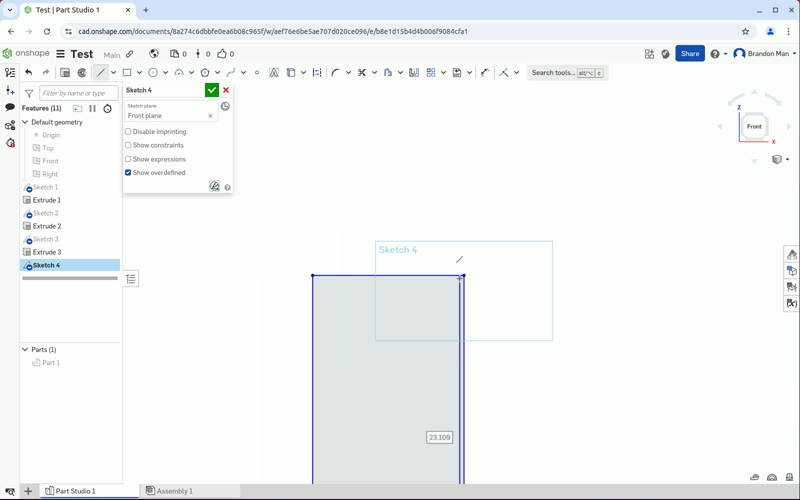
scroll(-6)
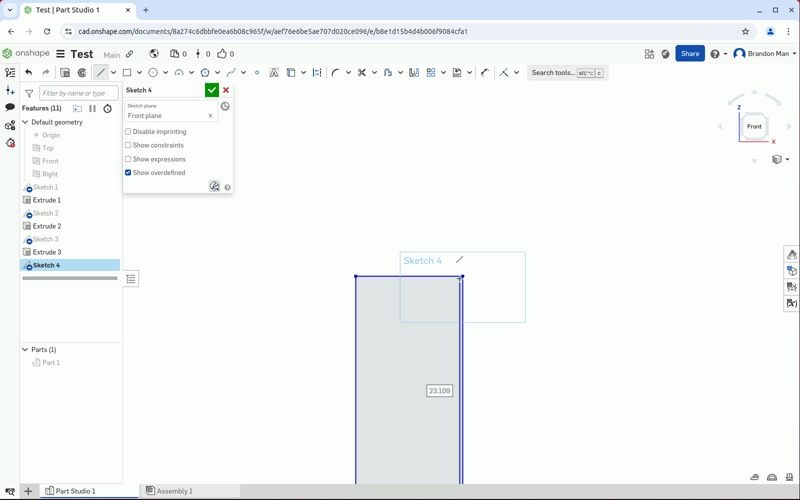
scroll(-6)
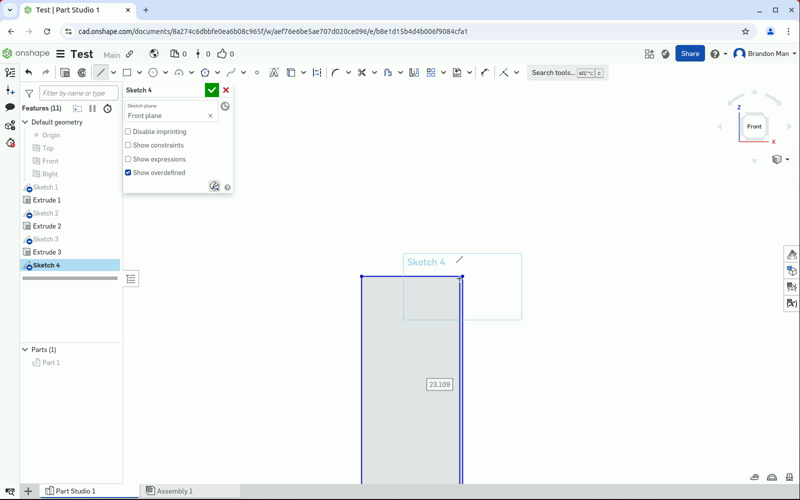
scroll(-6)
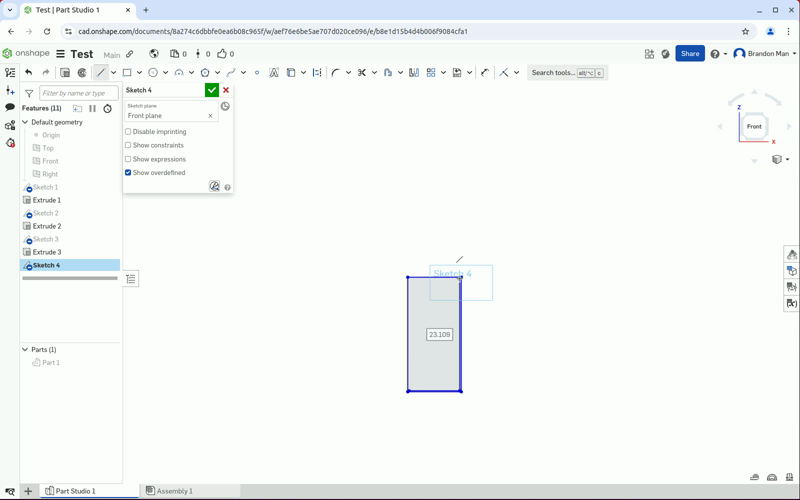
key_up(shift)
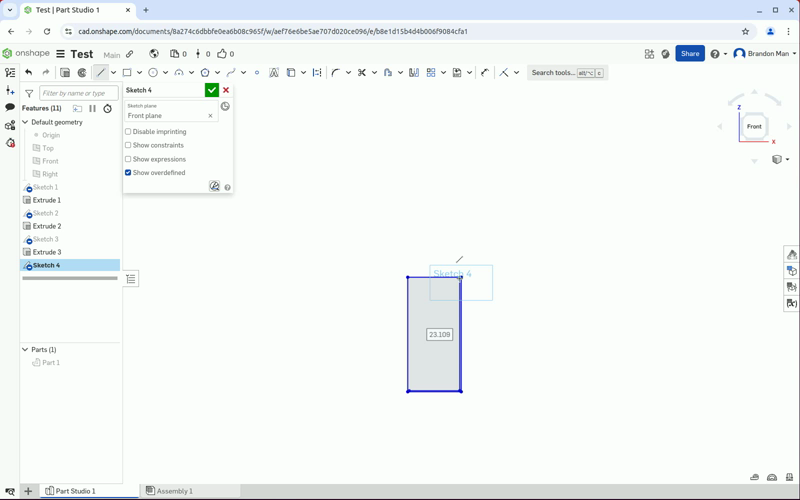
key_down(shift)
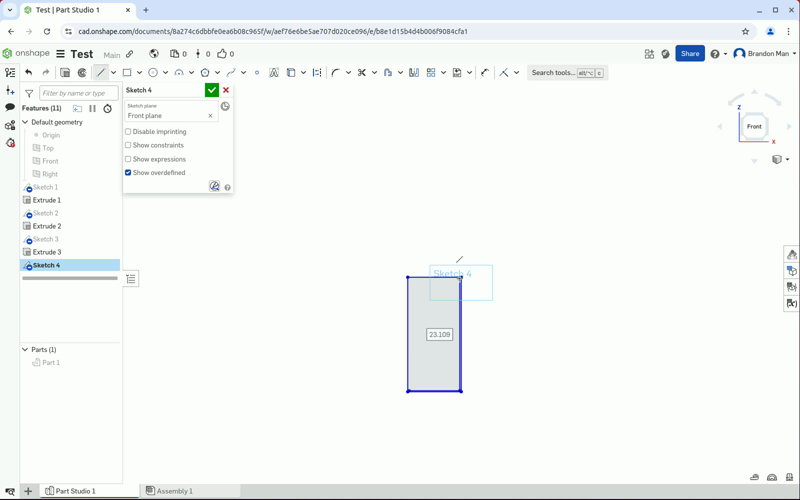
mouse_move(489, 278)
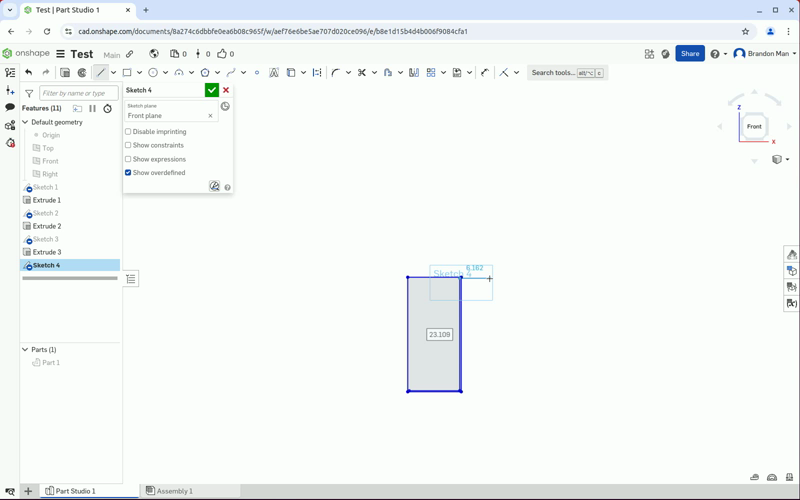
mouse_move(409, 278)
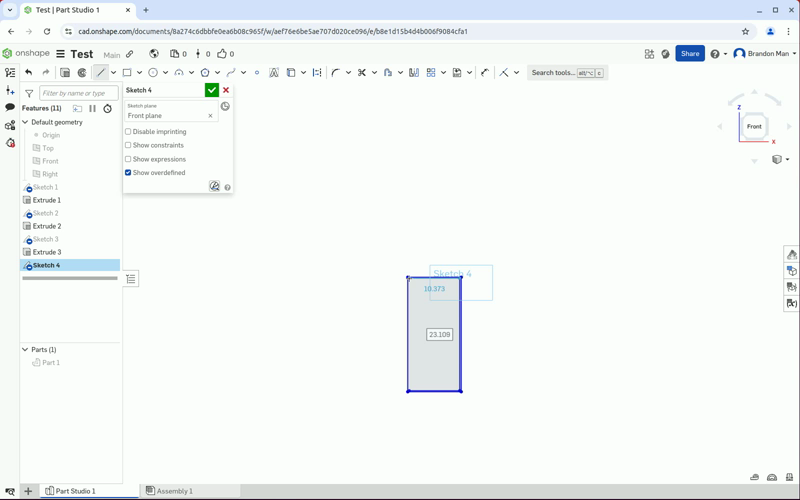
scroll(6)
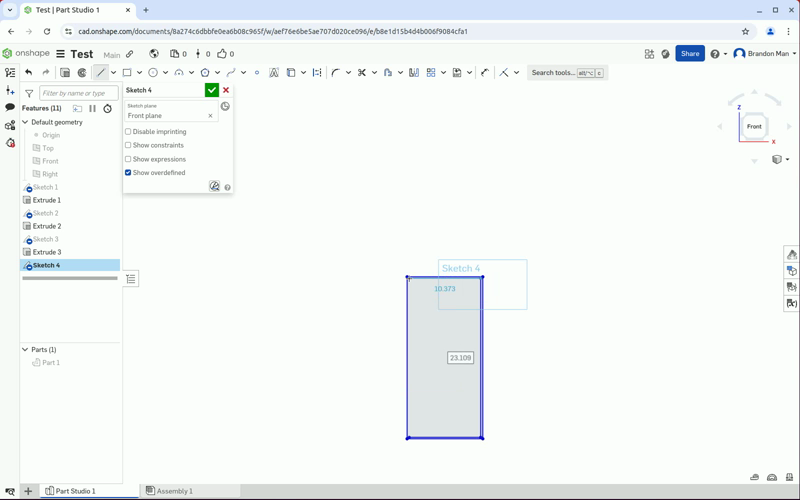
scroll(6)
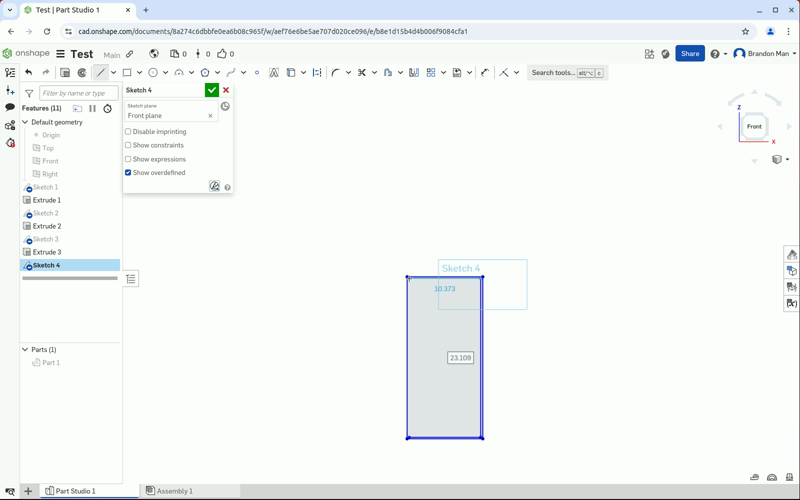
scroll(6)
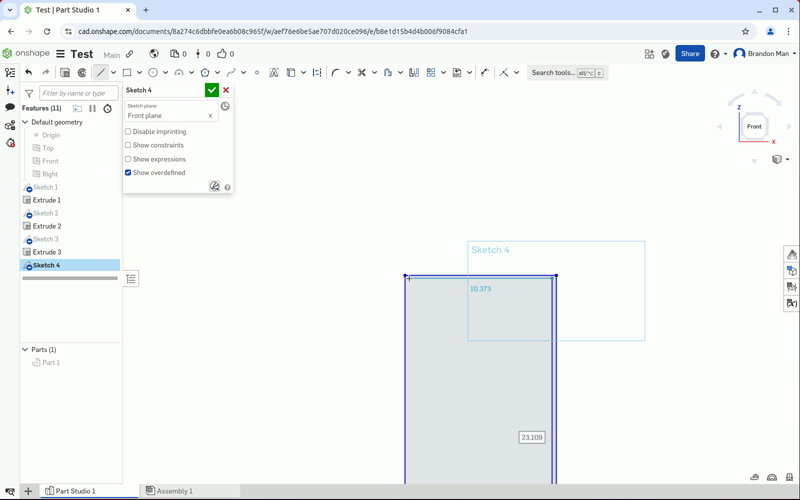
scroll(6)
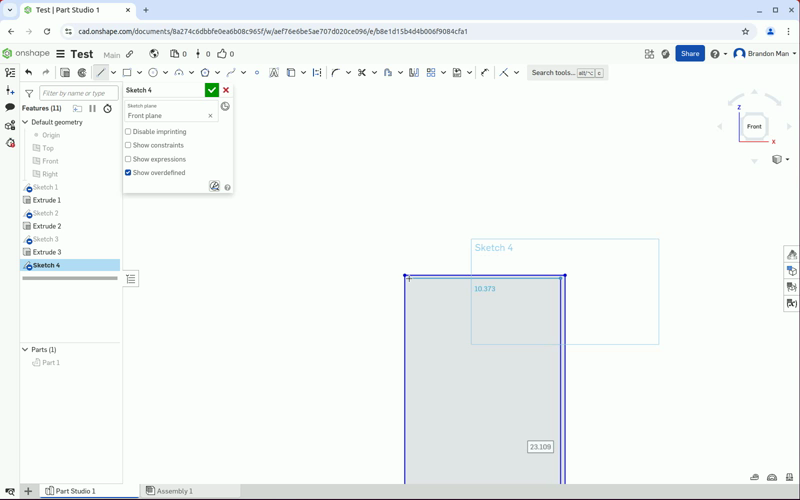
scroll(6)
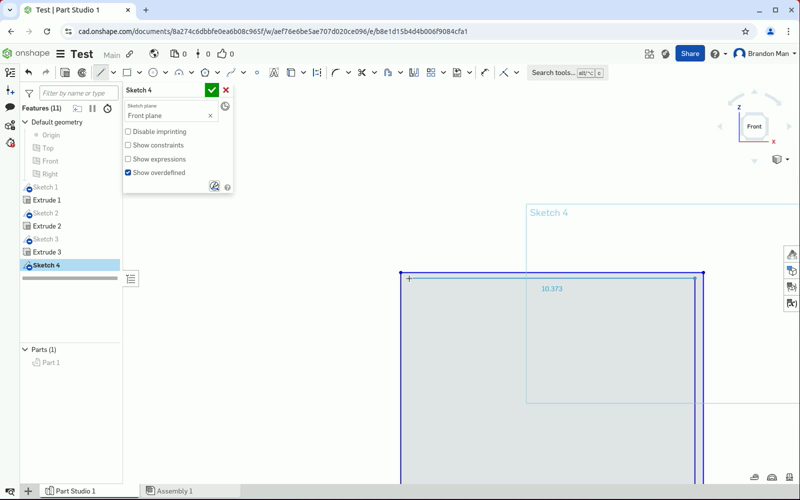
scroll(6)
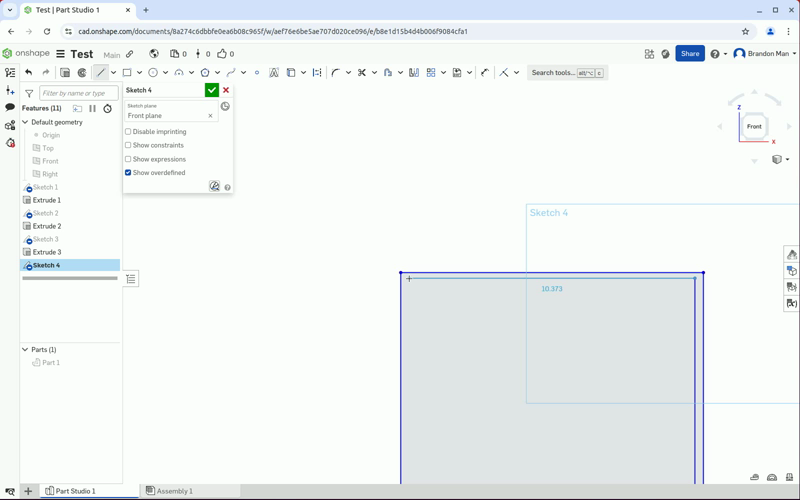
scroll(6)
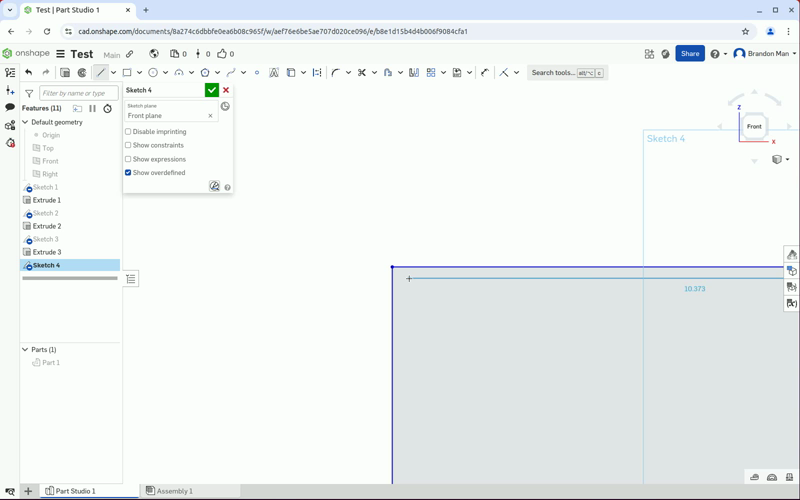
click(409, 278)
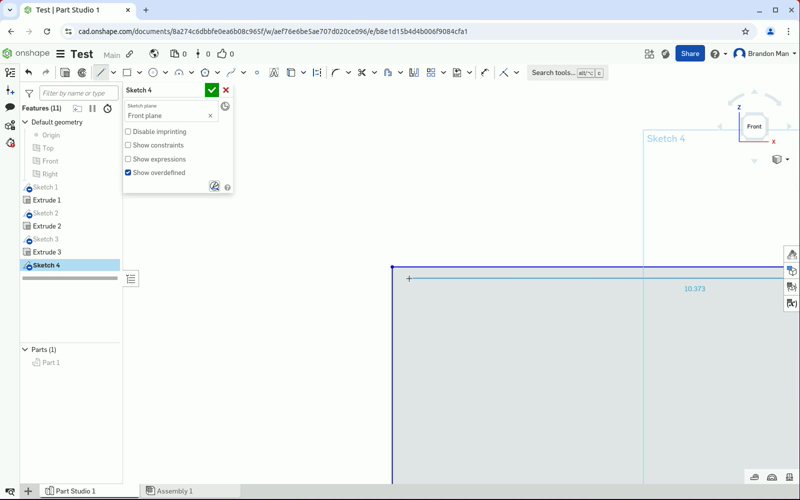
scroll(-6)
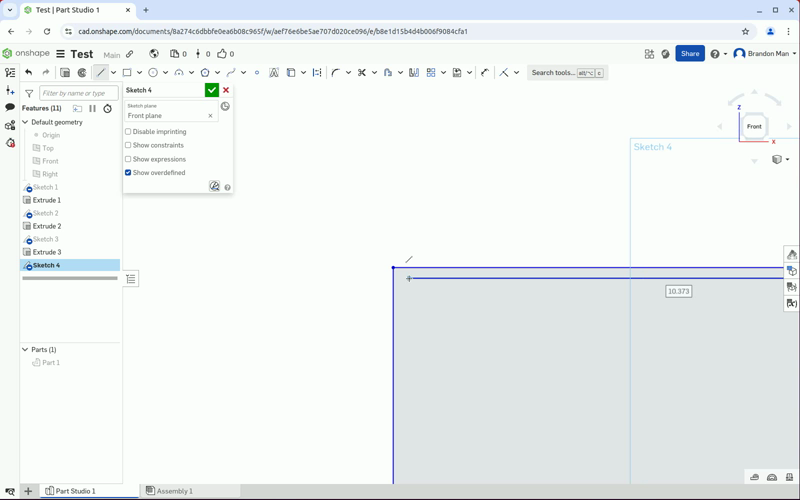
scroll(-6)
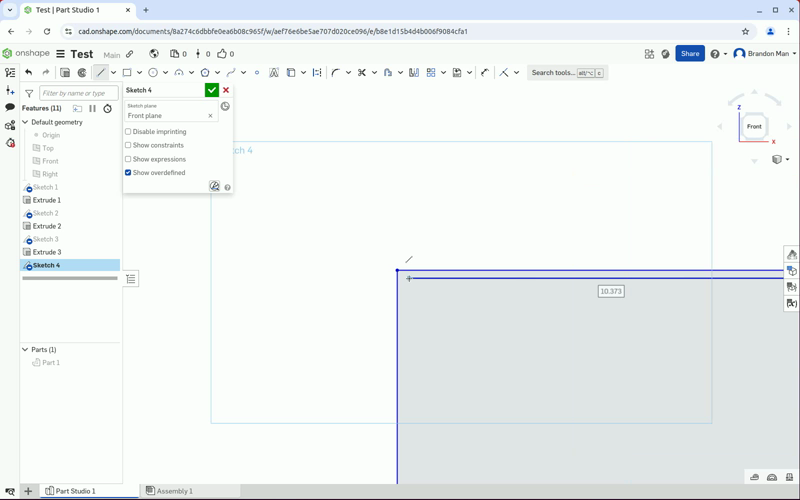
scroll(-6)
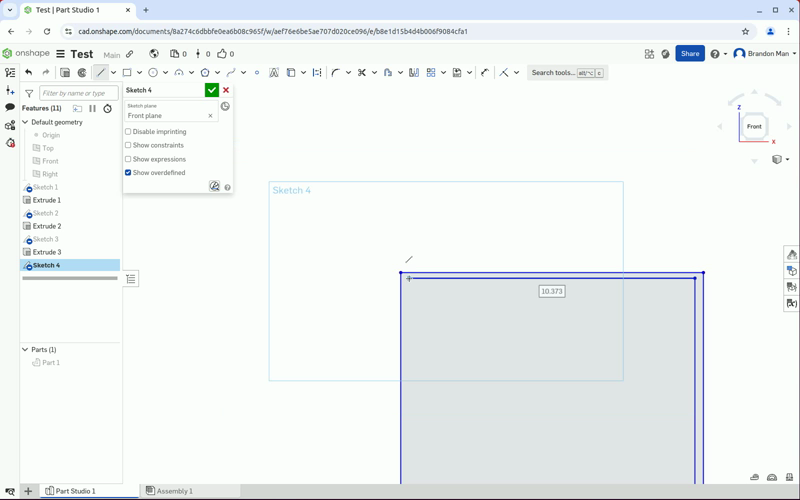
scroll(-6)
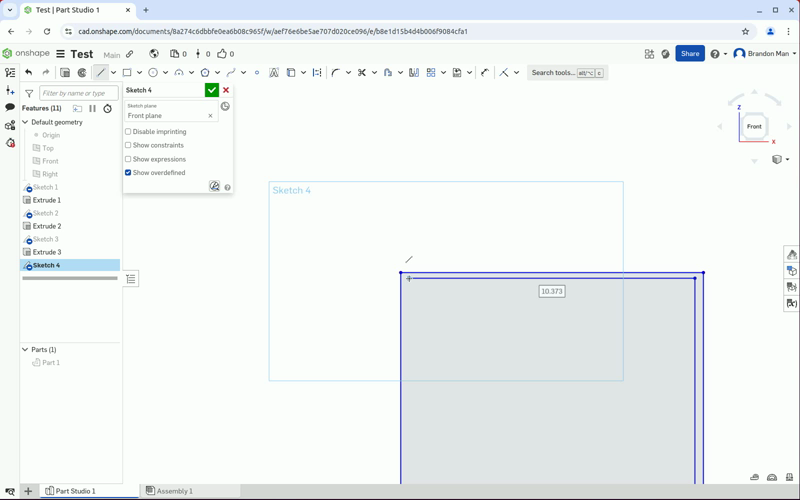
scroll(-6)
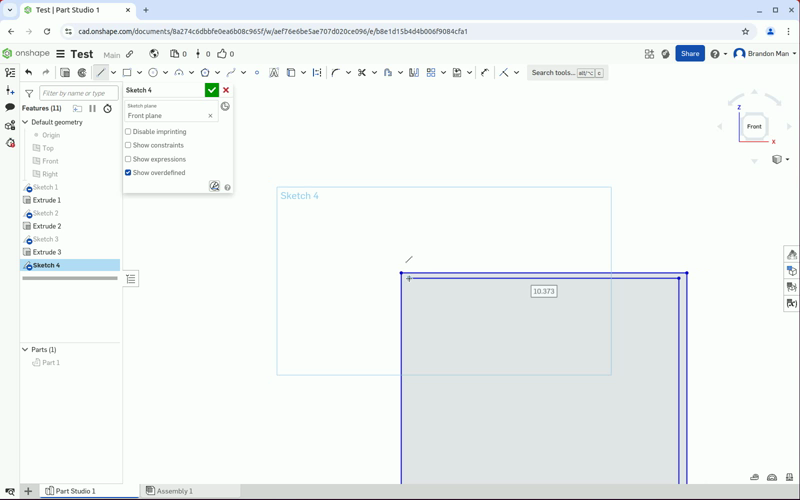
scroll(-6)
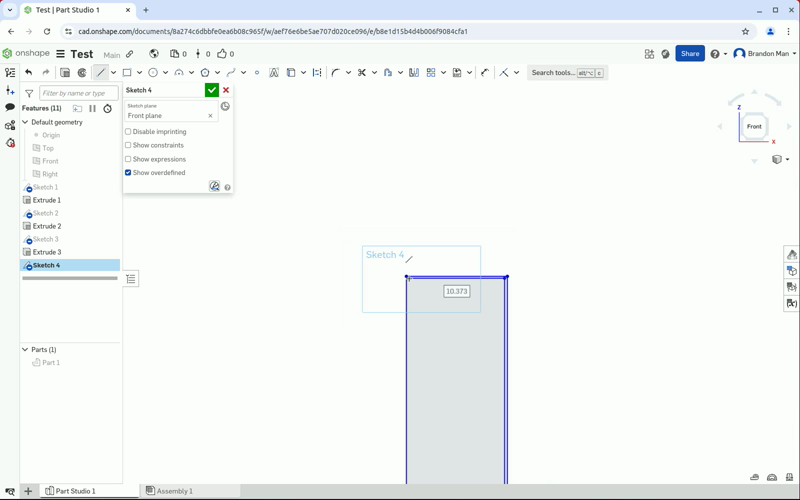
scroll(-6)
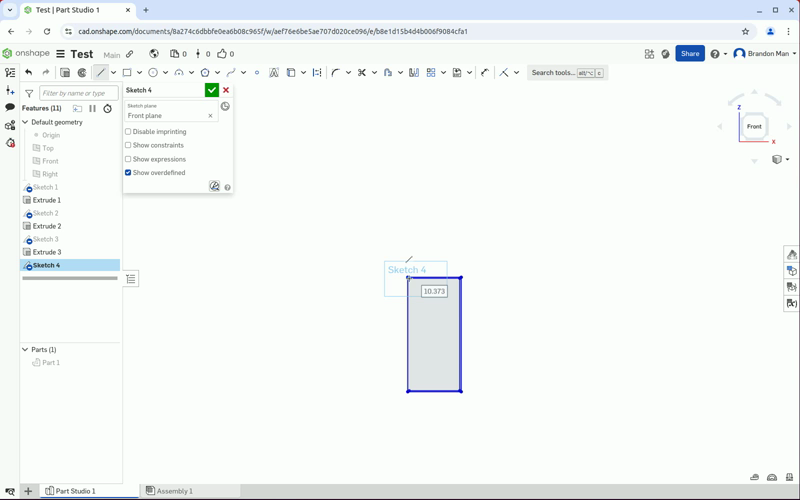
key_up(shift)
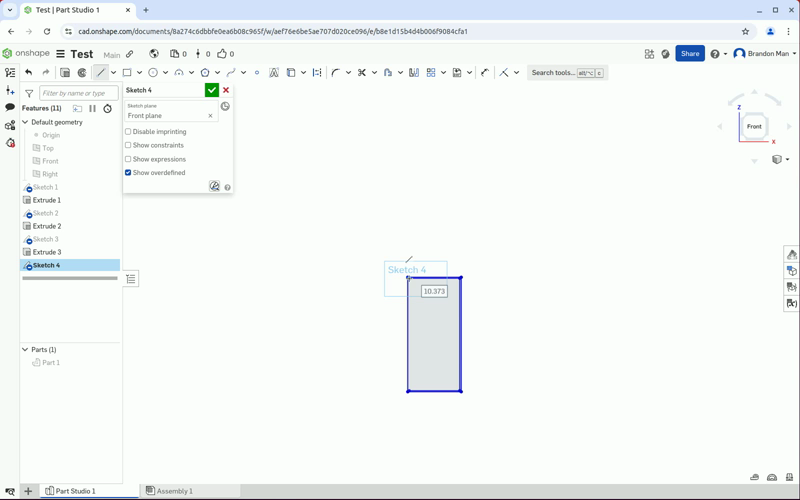
key_down(shift)
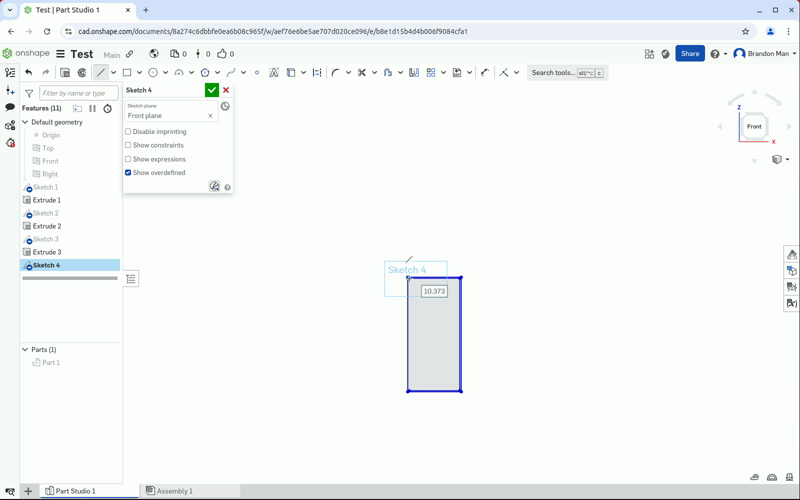
mouse_move(409, 390)
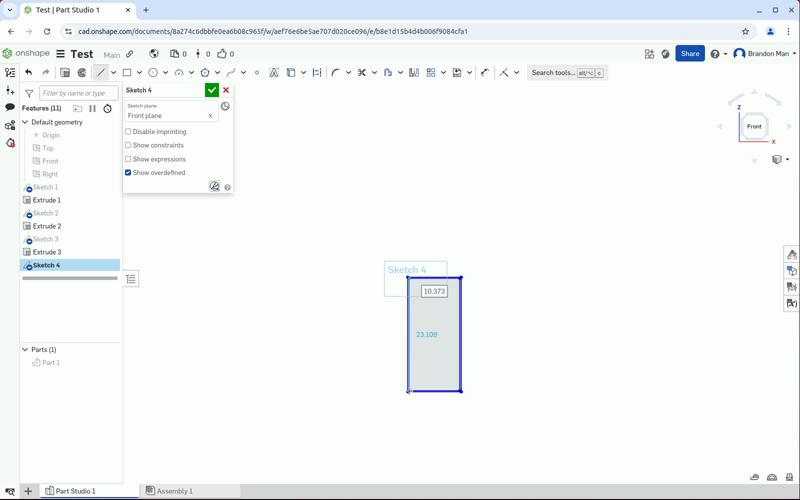
scroll(6)
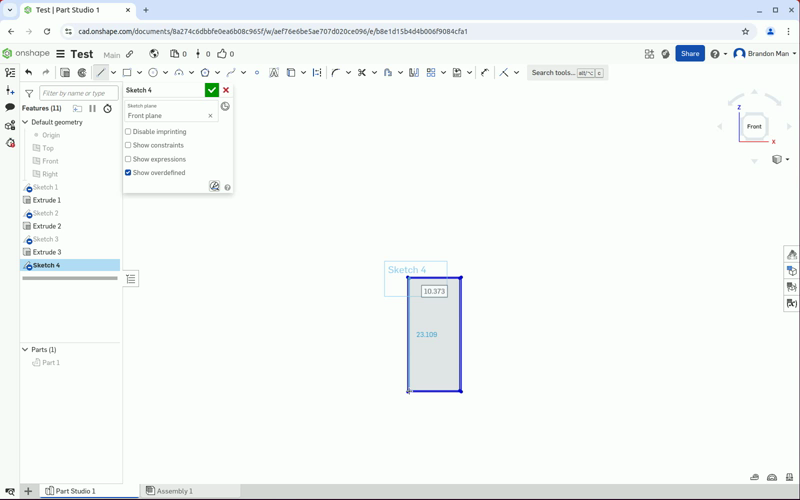
scroll(6)
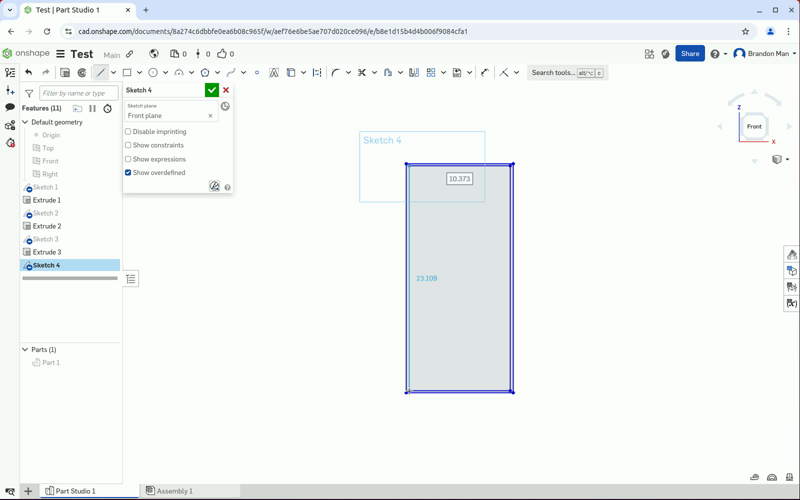
scroll(6)
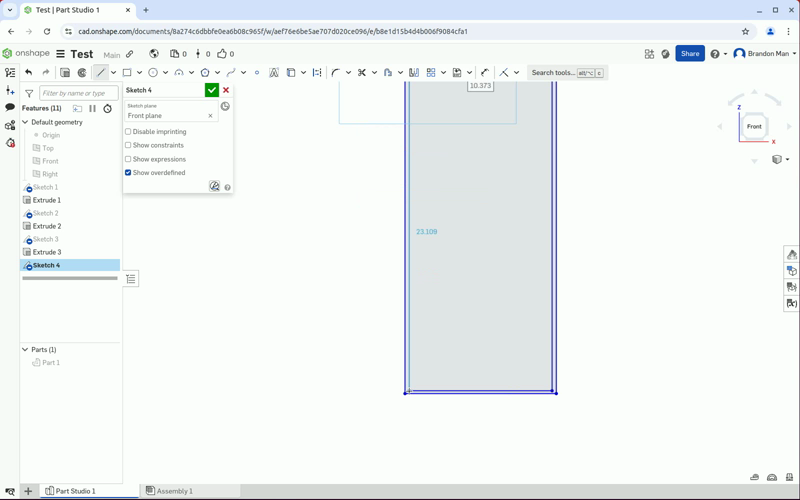
scroll(6)
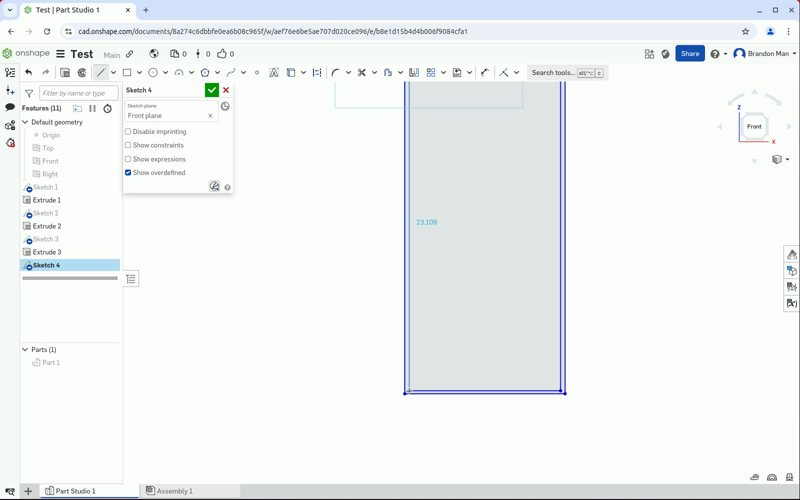
scroll(6)
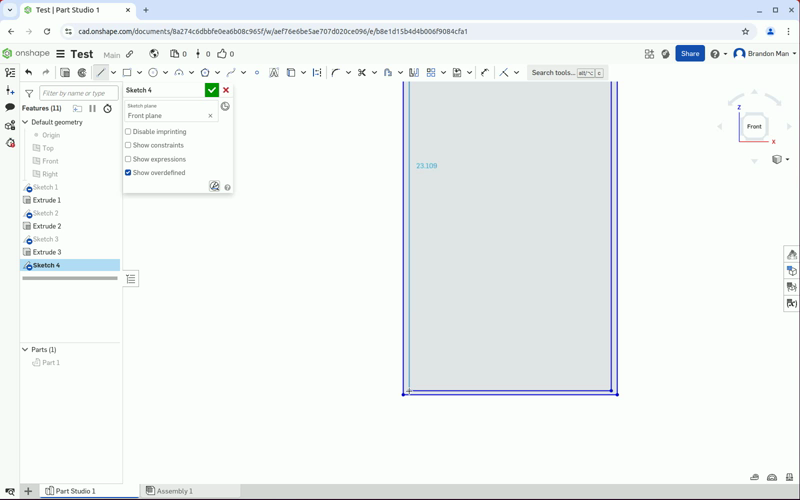
scroll(6)
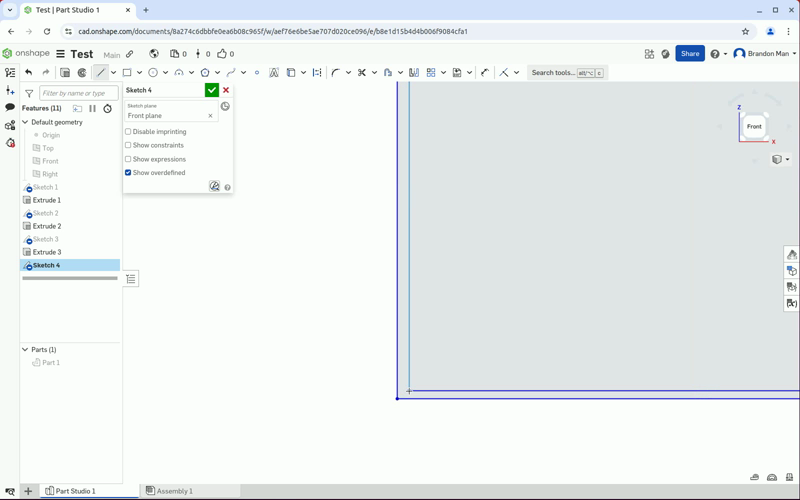
scroll(6)
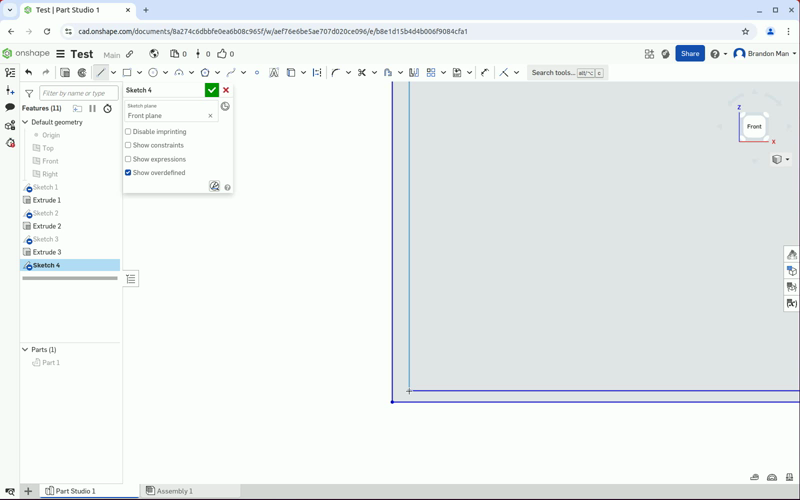
key_up(shift)
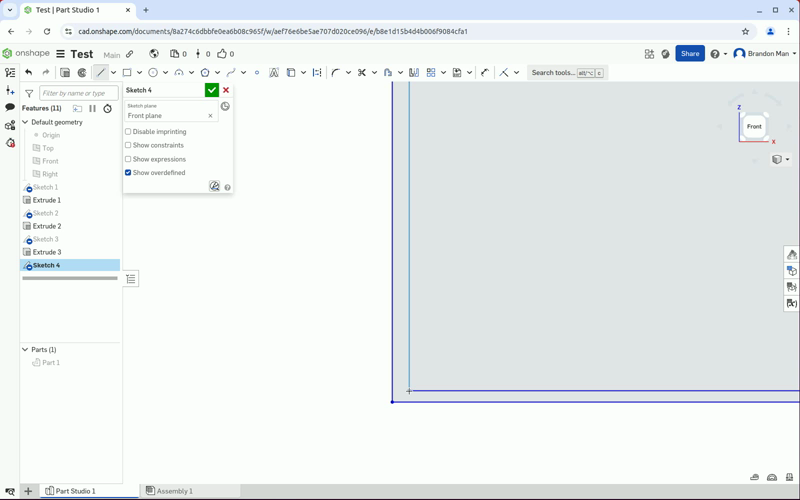
click(409, 390)
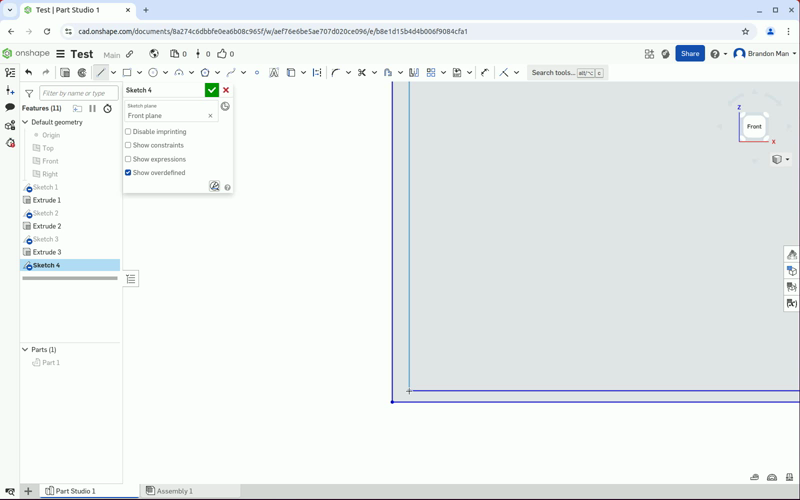
scroll(-6)
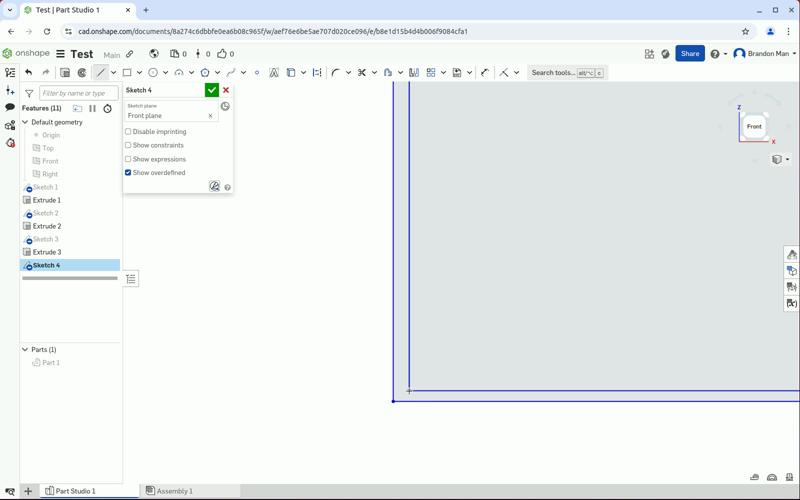
scroll(-6)
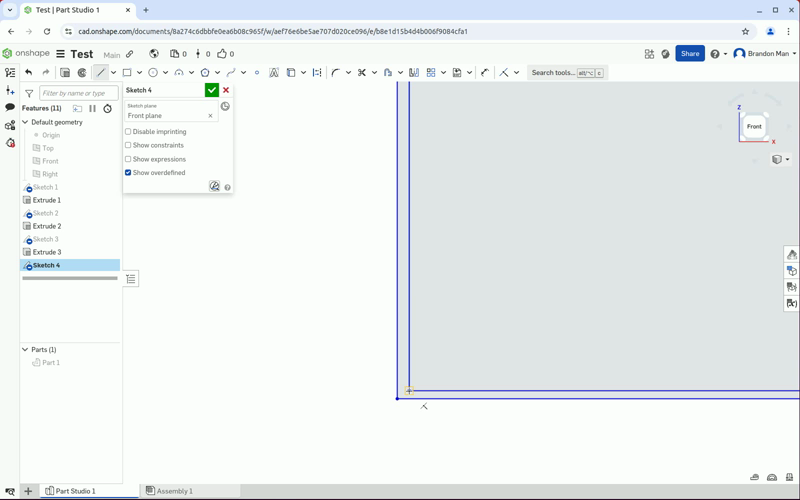
scroll(-6)
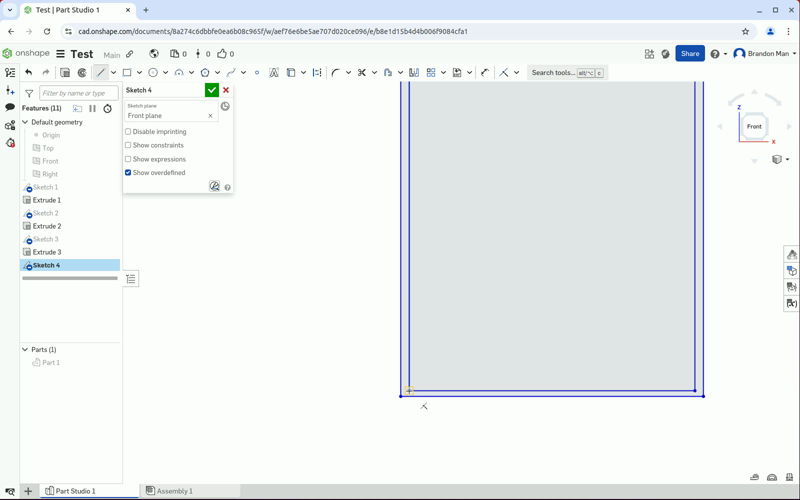
scroll(-6)
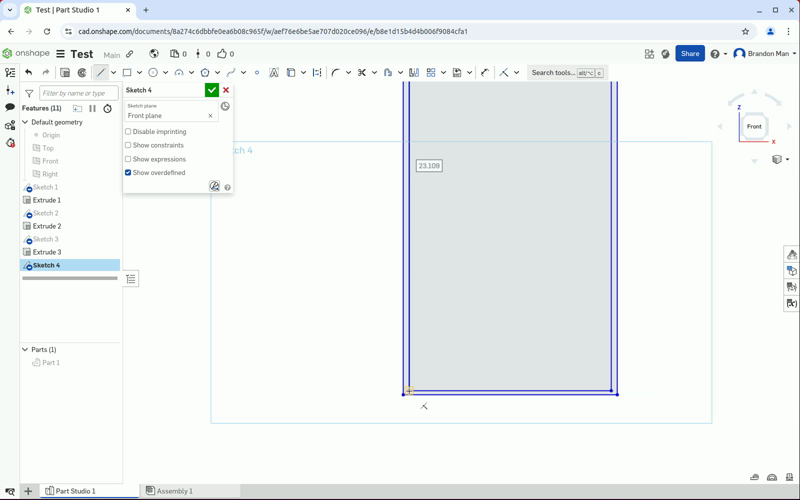
scroll(-6)
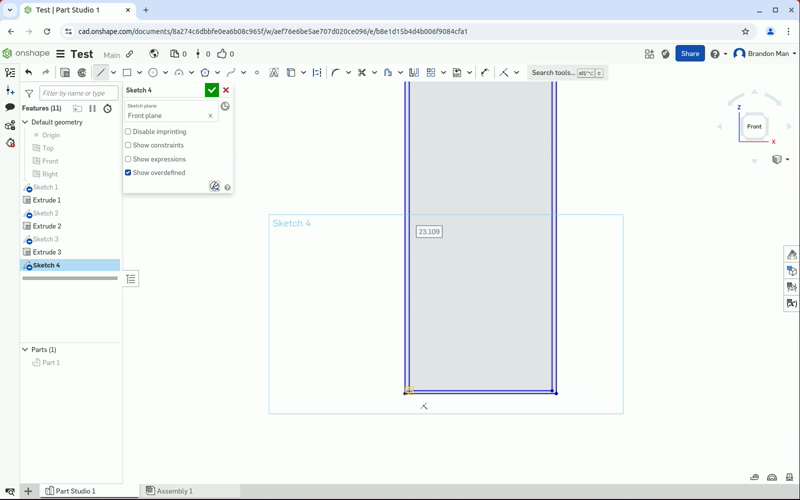
scroll(-6)
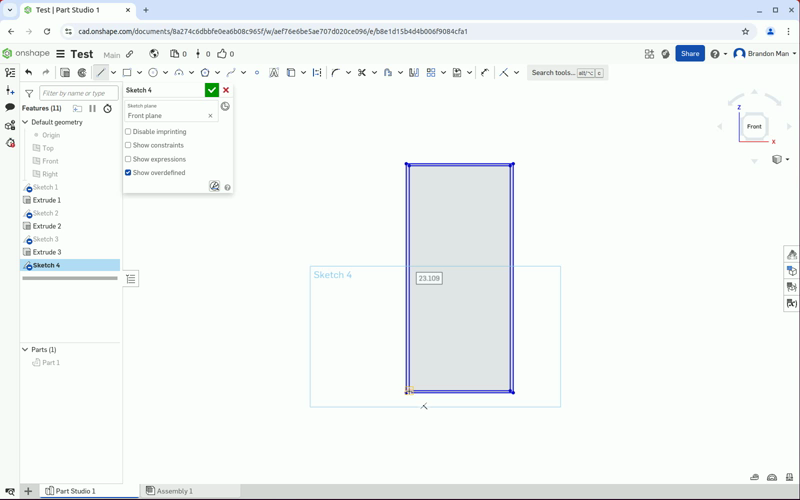
scroll(-6)
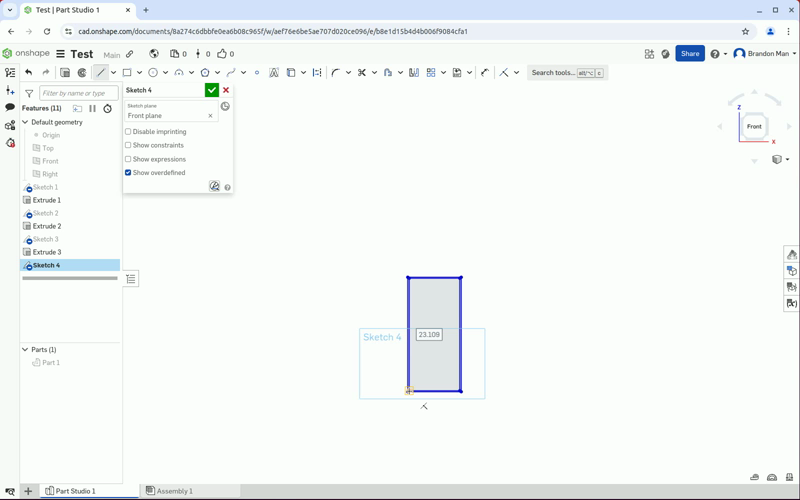
key(esc)
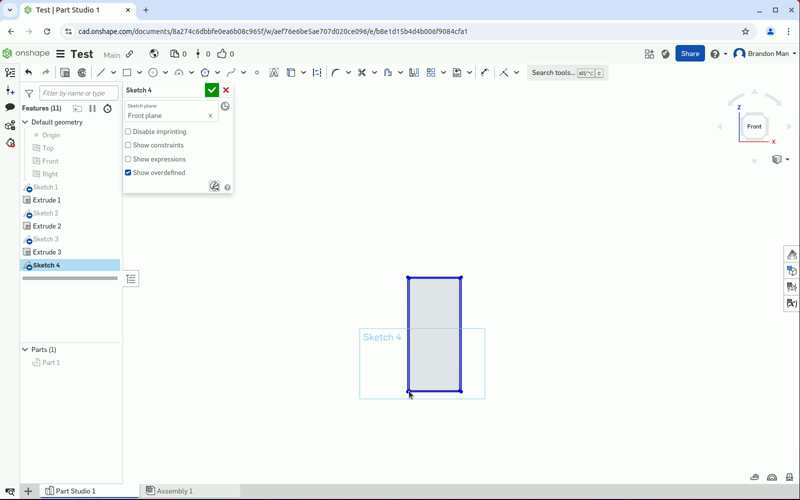
mouse_move(460, 343)
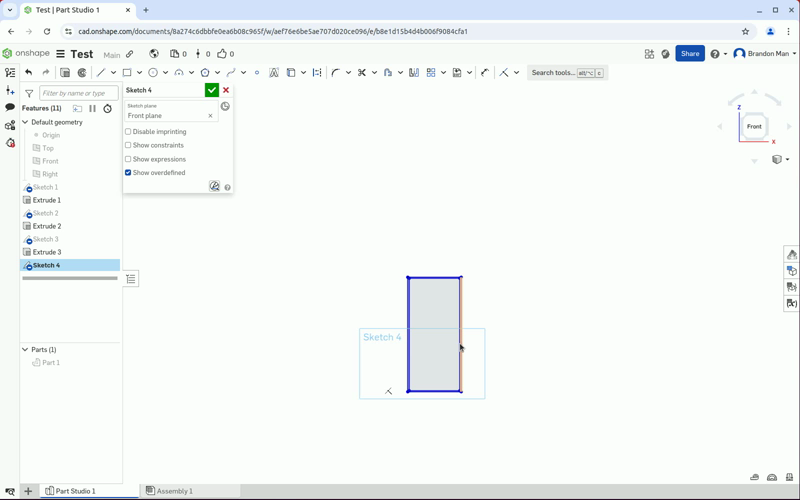
scroll(6)
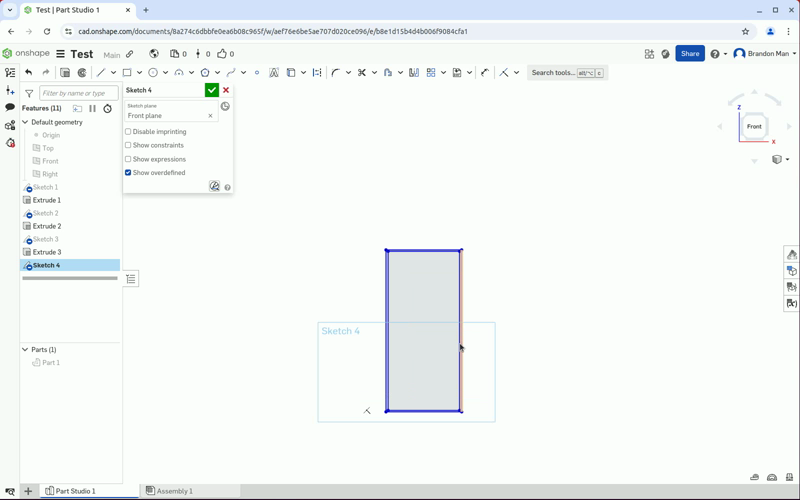
scroll(6)
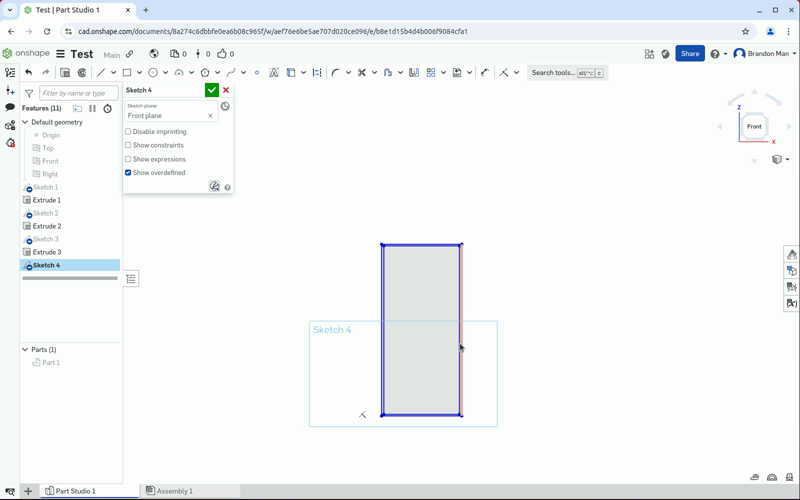
scroll(6)
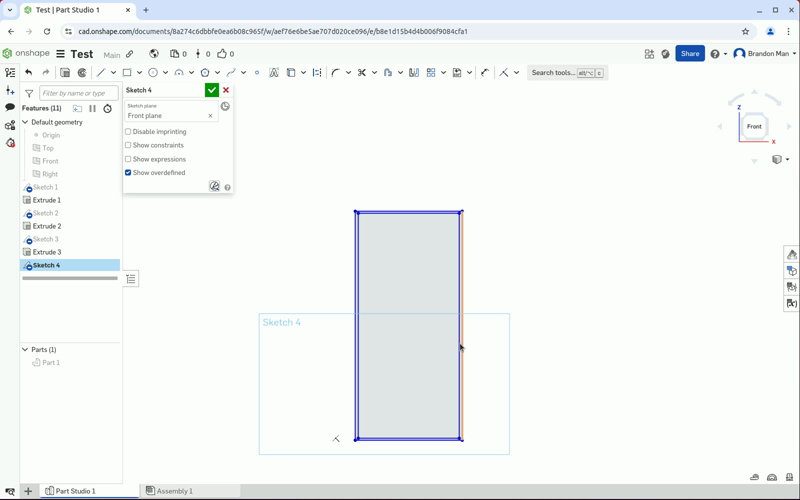
scroll(6)
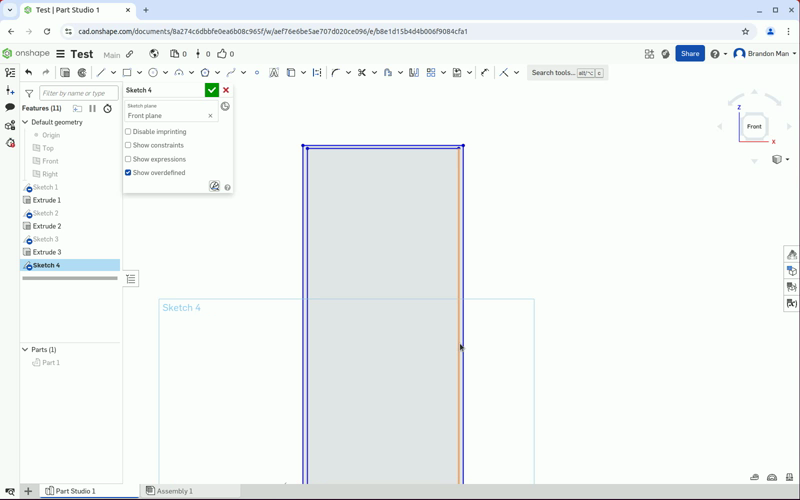
scroll(6)
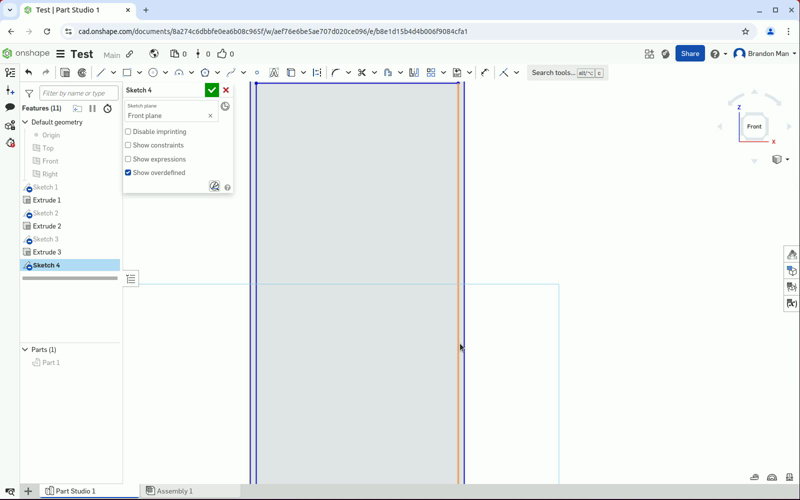
scroll(6)
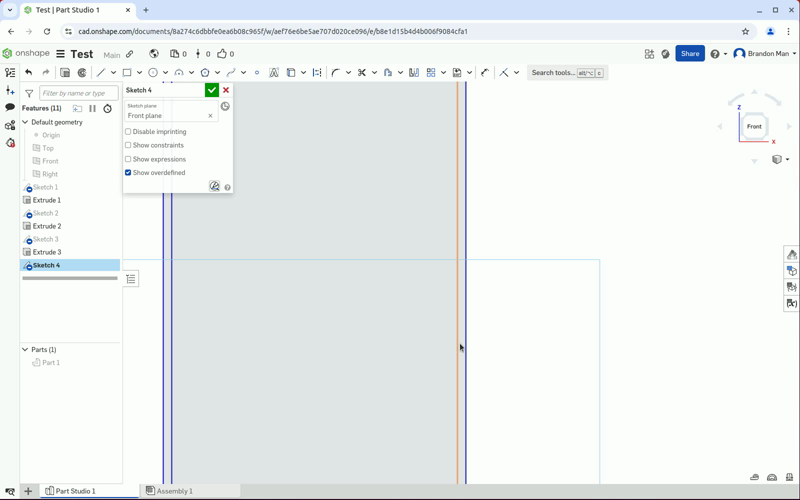
scroll(6)
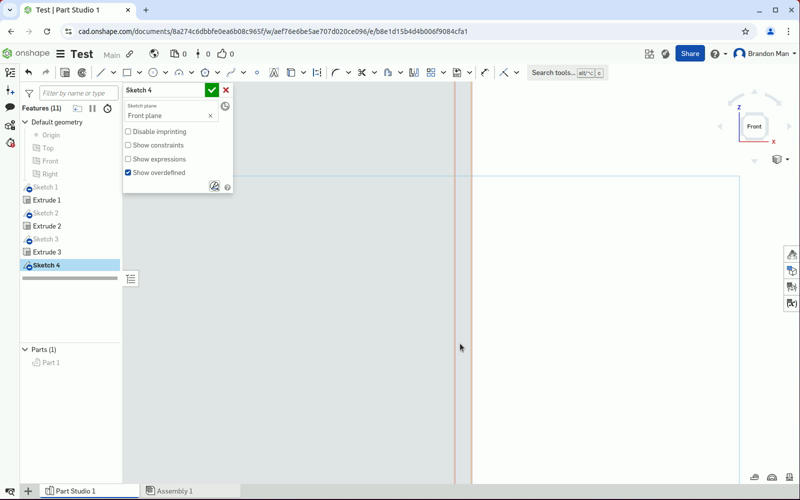
click(460, 343)
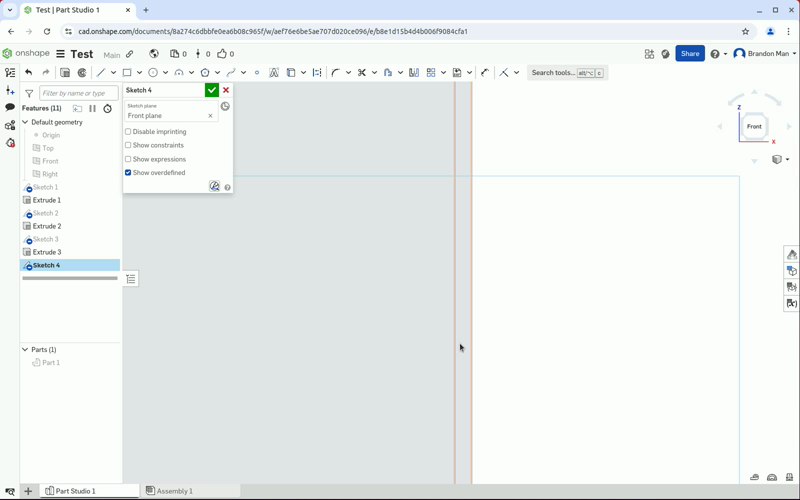
scroll(-6)
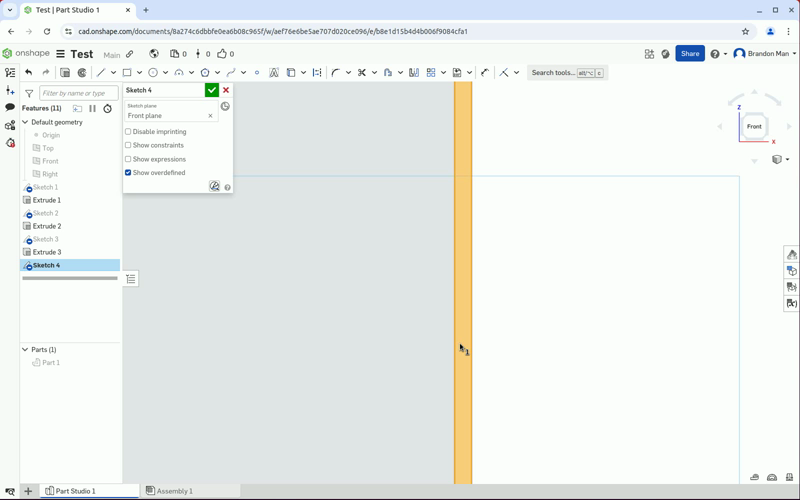
scroll(-6)
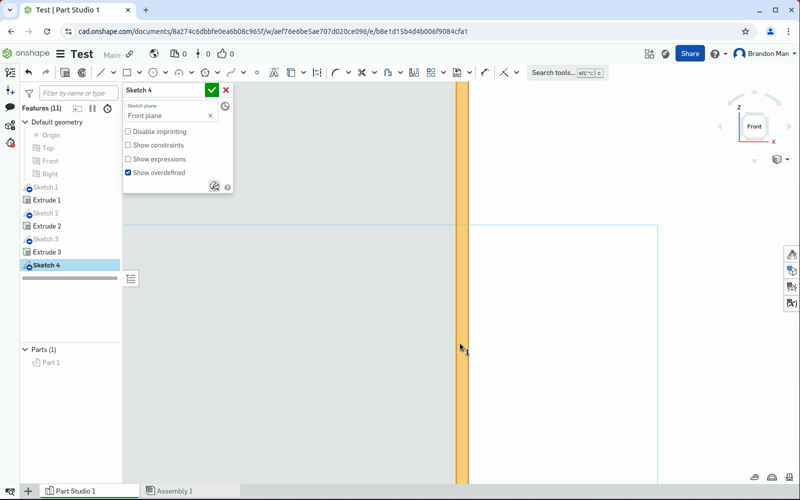
scroll(-6)
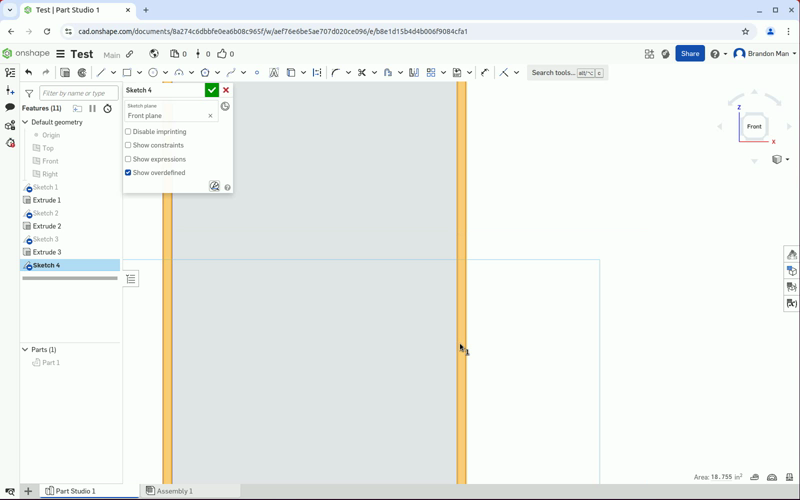
scroll(-6)
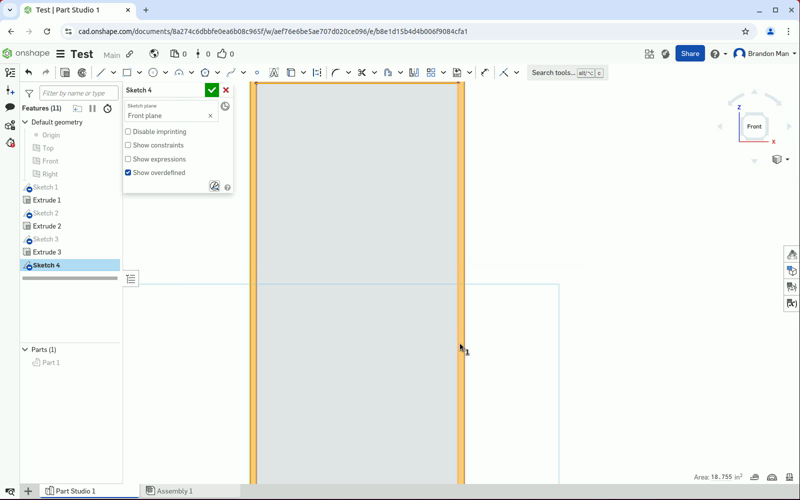
scroll(-6)
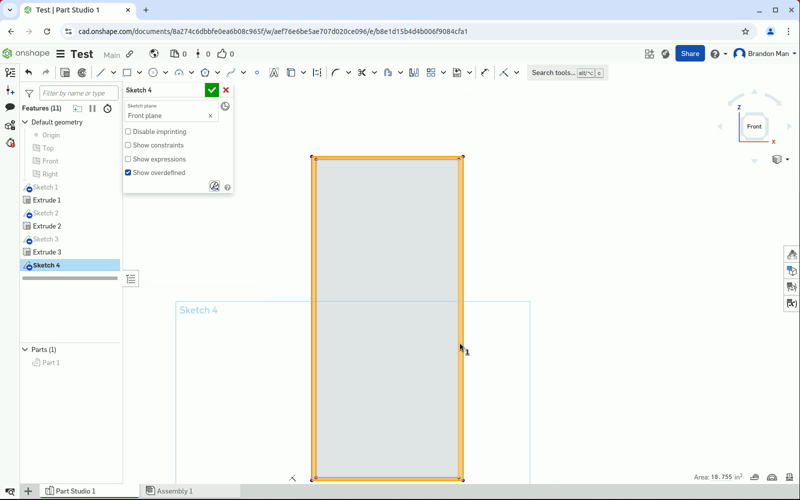
scroll(-6)
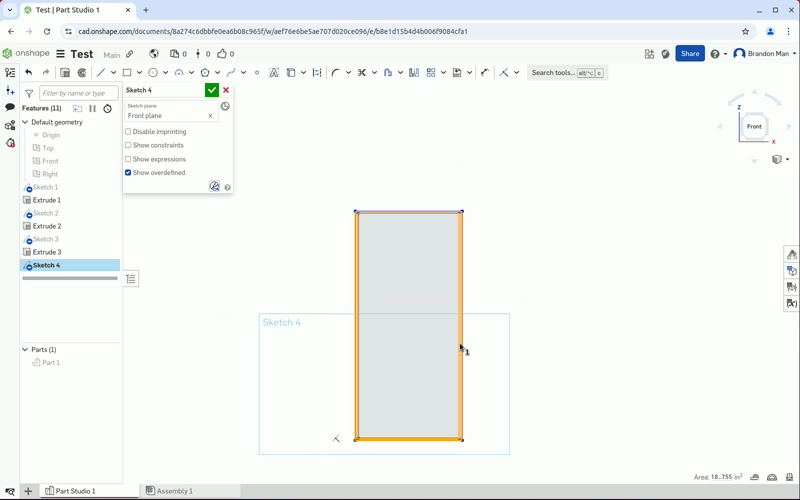
scroll(-6)
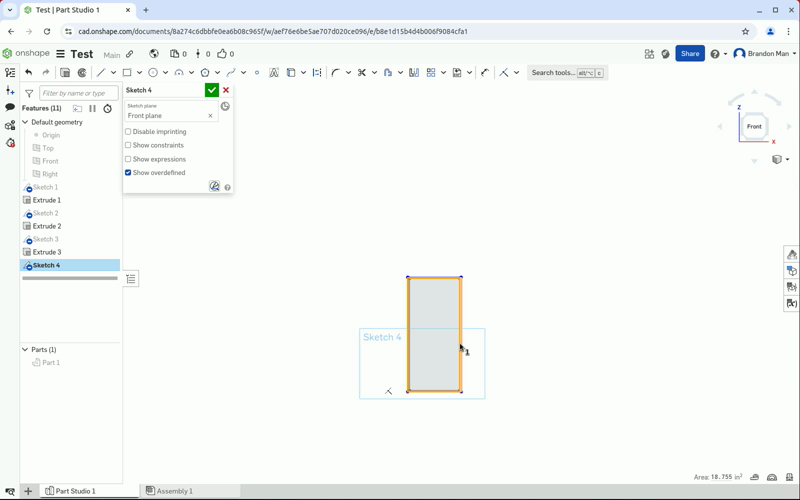
mouse_move(73, 352)
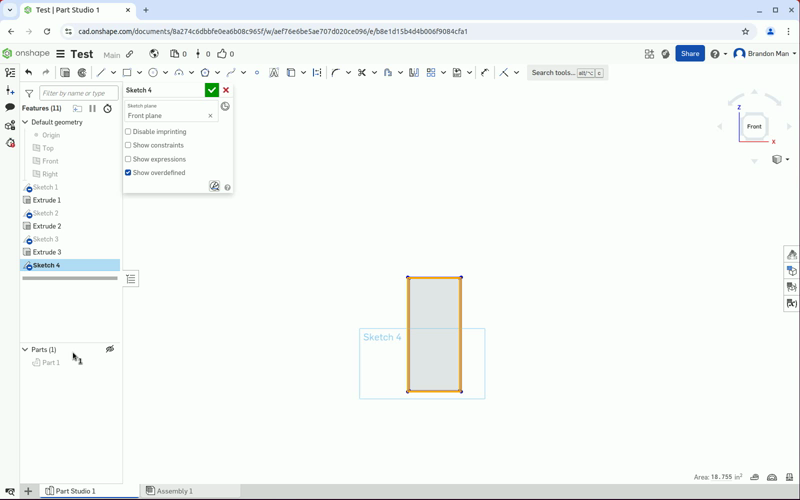
key(shift+y)
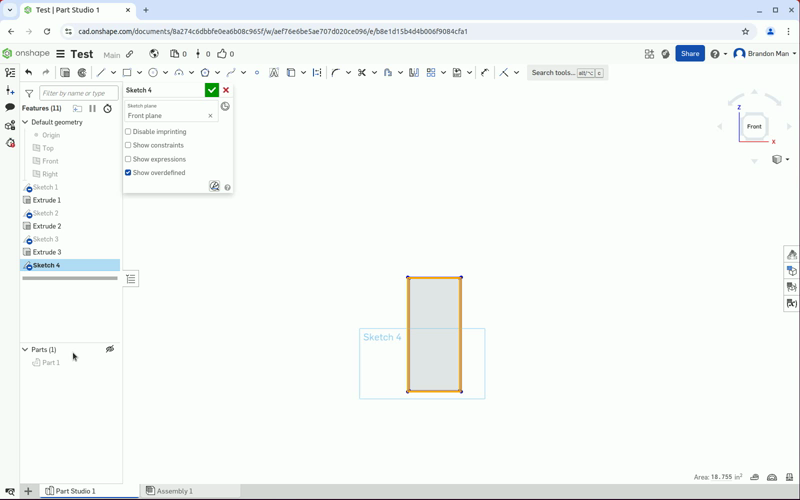
key(shift+e)
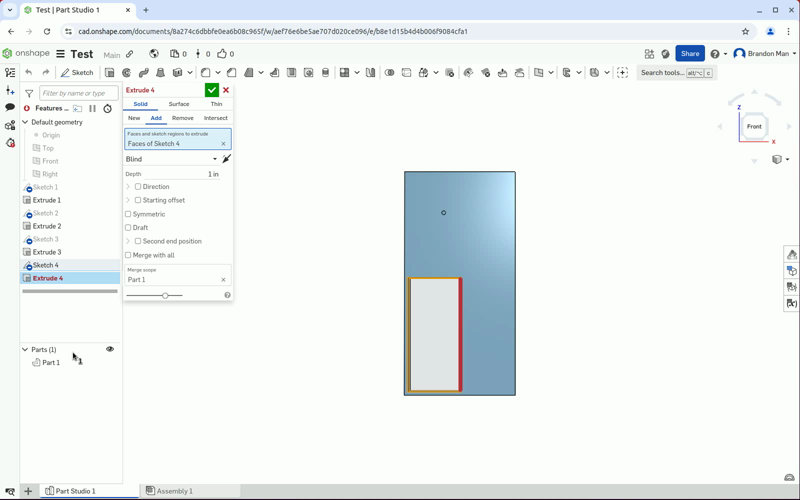
mouse_move(143, 106)
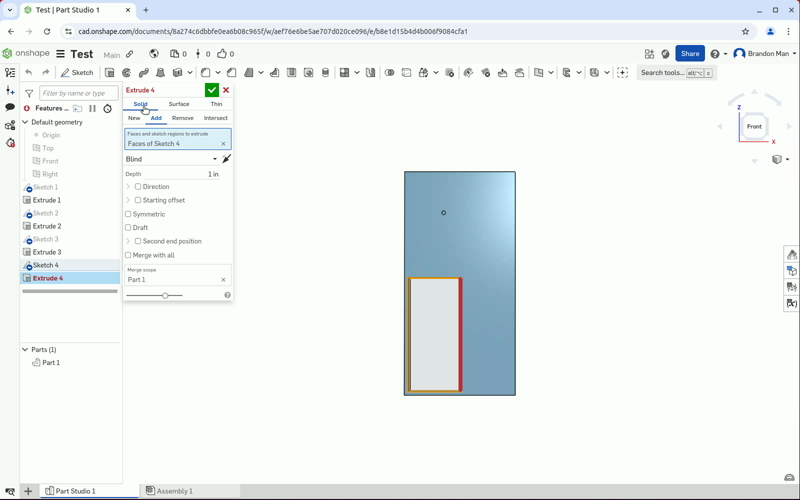
click(143, 106)
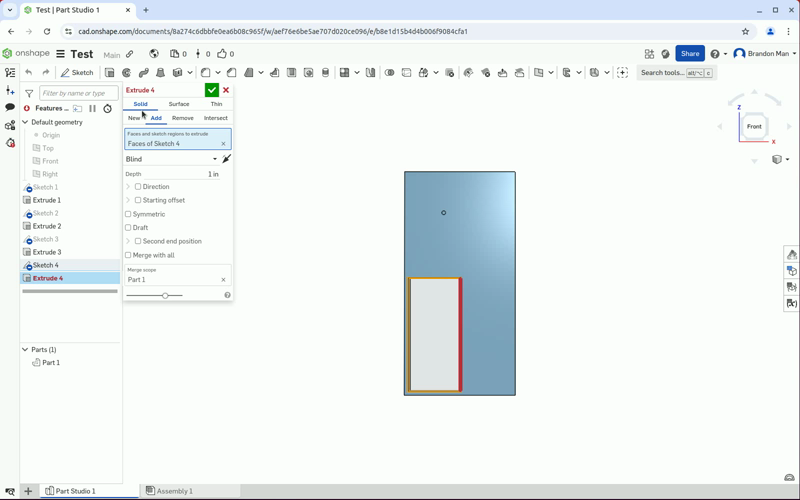
mouse_move(137, 120)
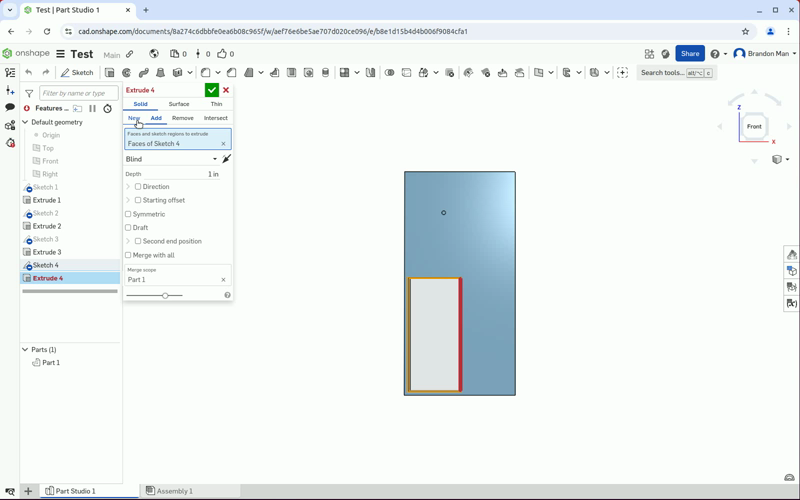
click(137, 120)
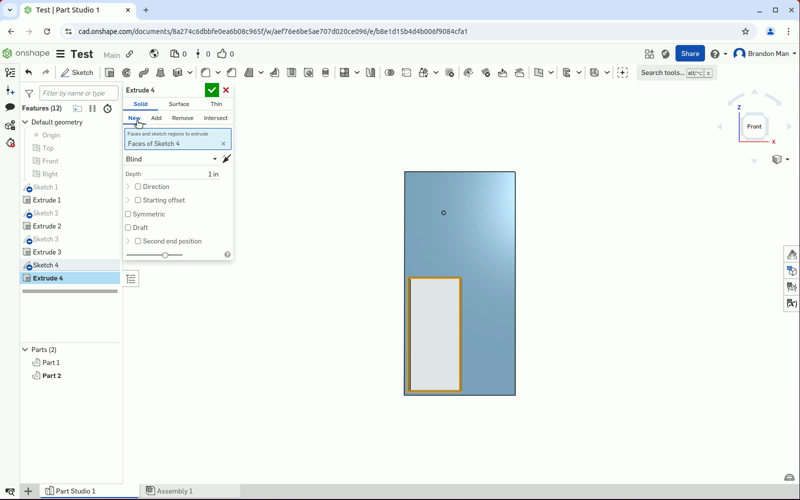
key(tab, 4)
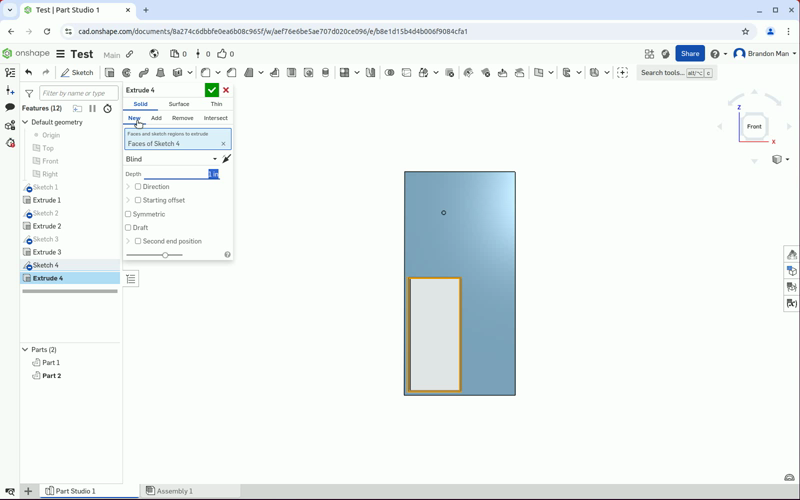
text(-1.926)
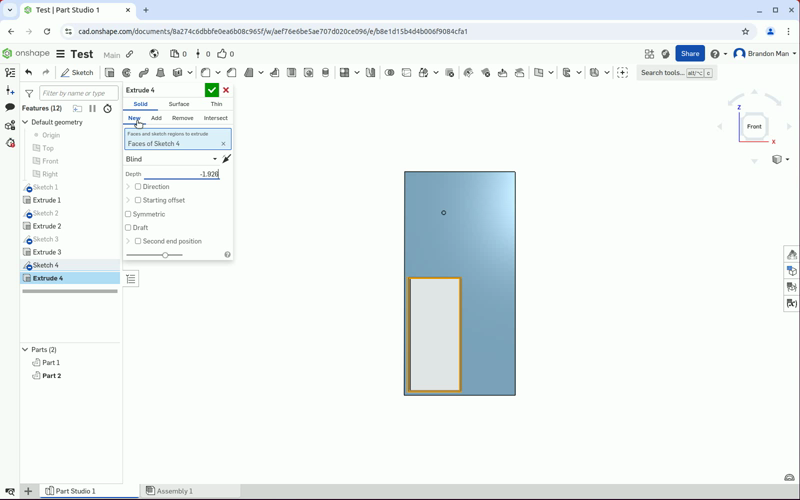
key(enter)
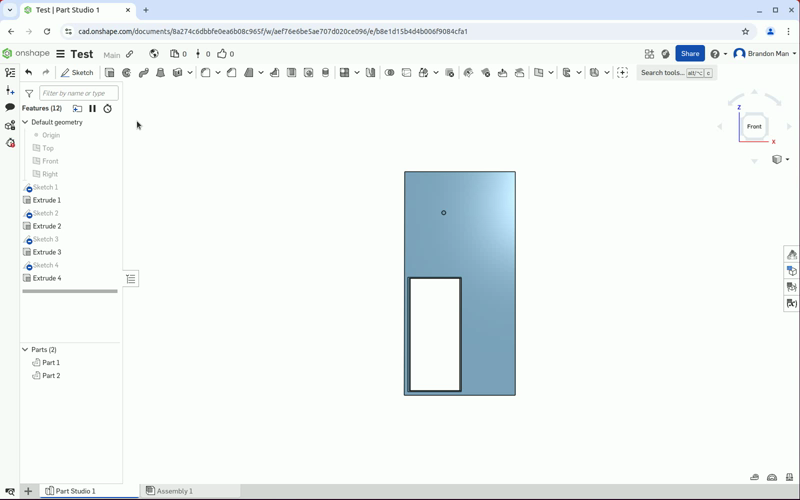
key(shift+h)
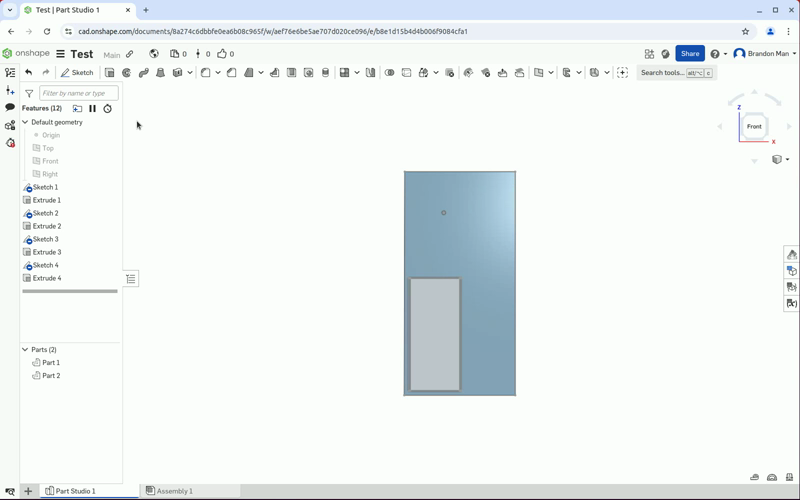
key(shift+h)
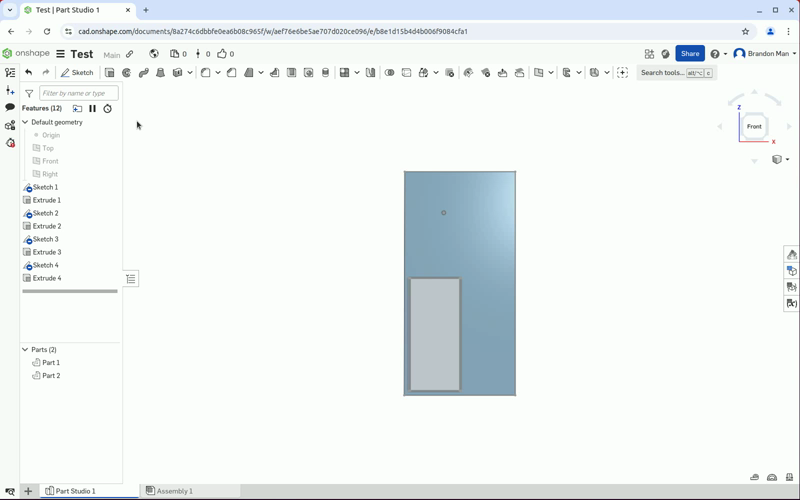
key(shift+7)
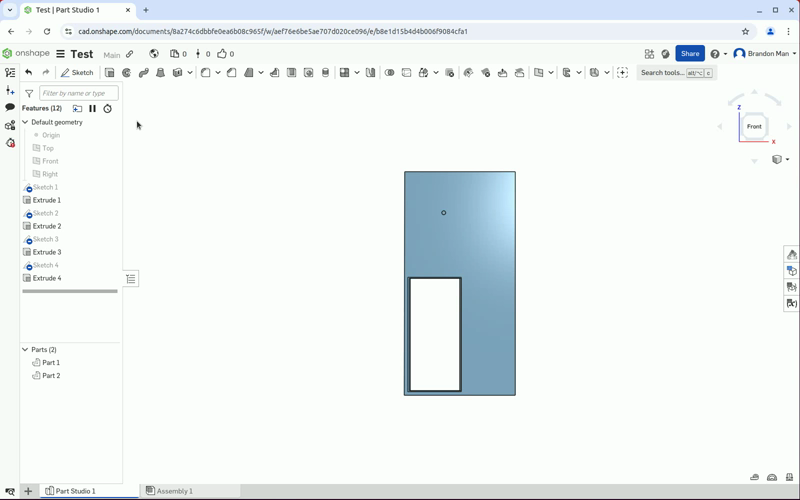
key(left, 2)
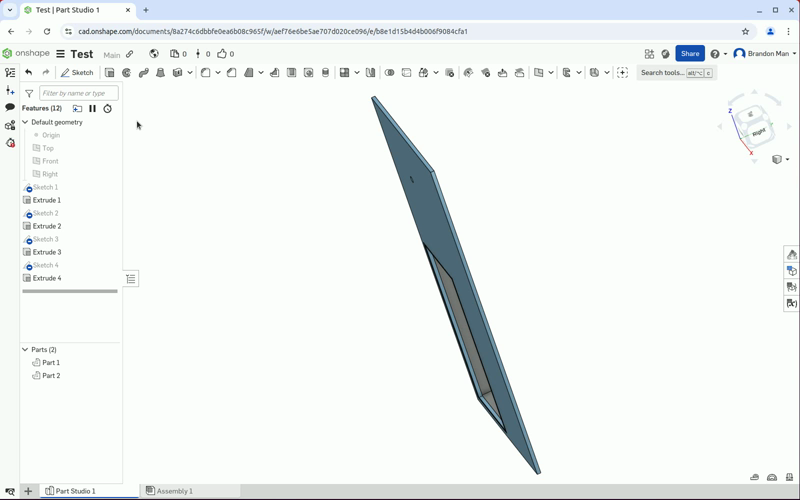
key(down, 2)
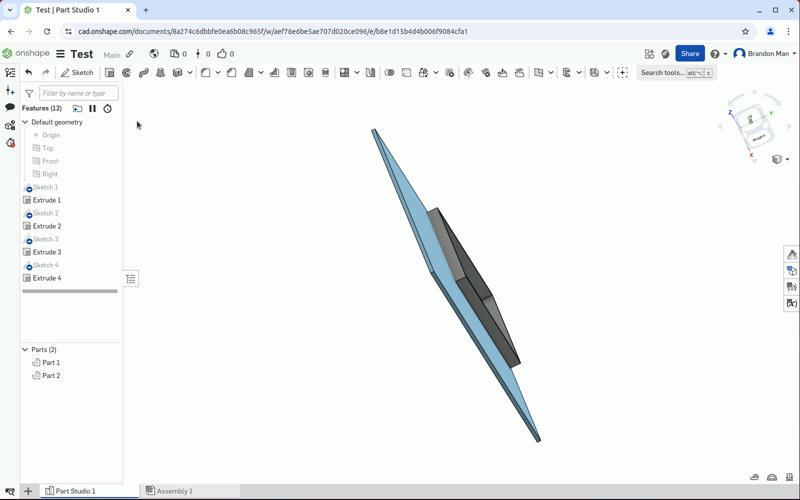
key(up, 2)
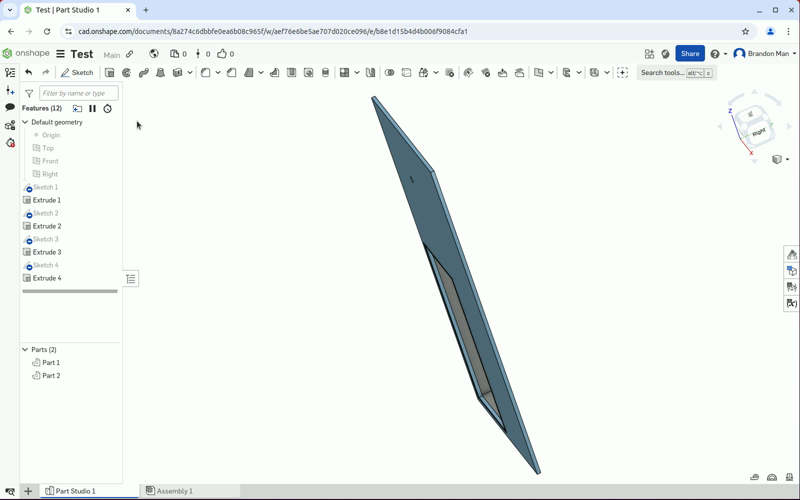
key(right, 2)
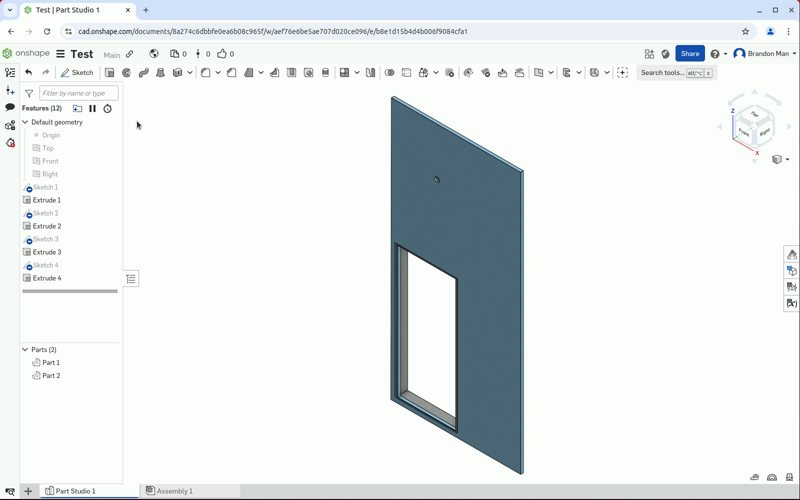
mouse_move(73, 189)
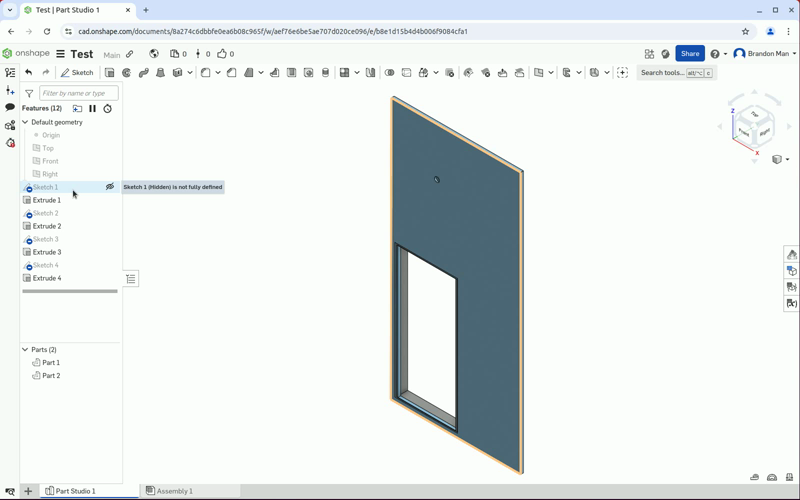
click(73, 189)